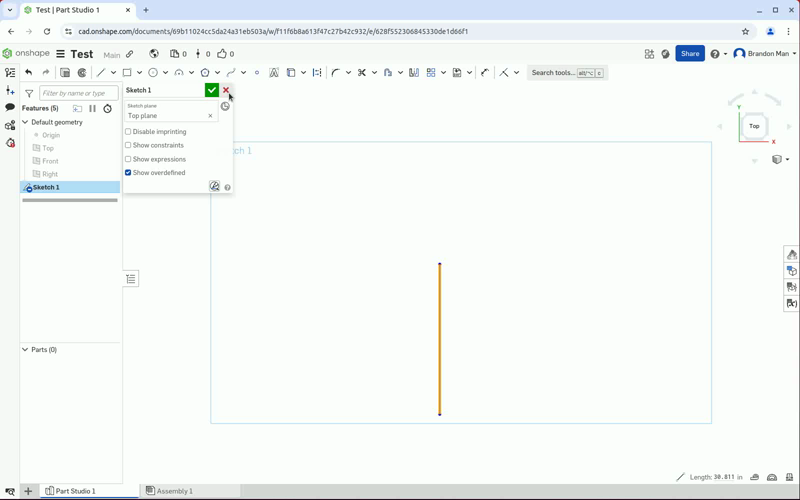
key(shift+h)
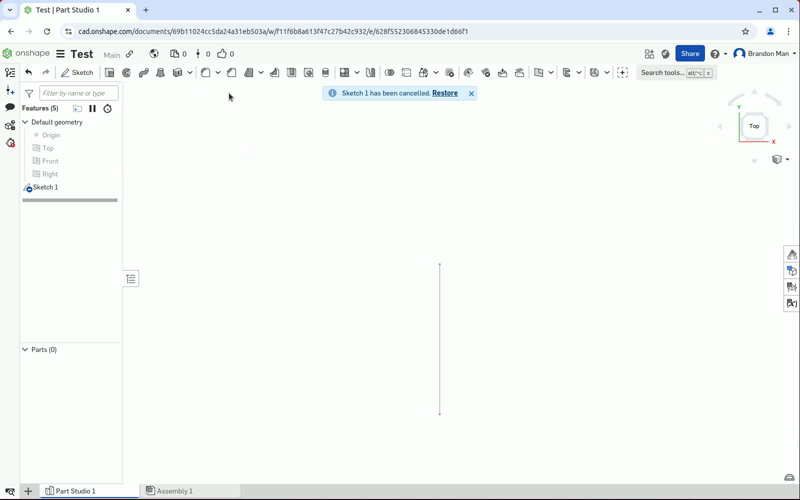
key(shift+s)
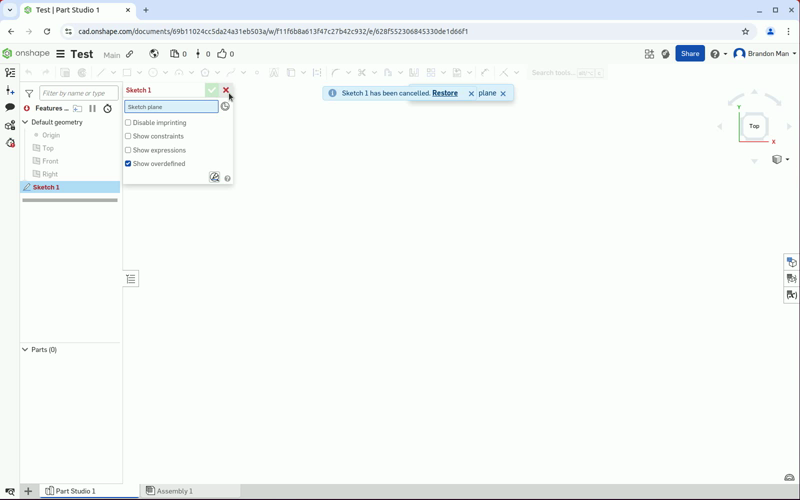
mouse_move(73, 150)
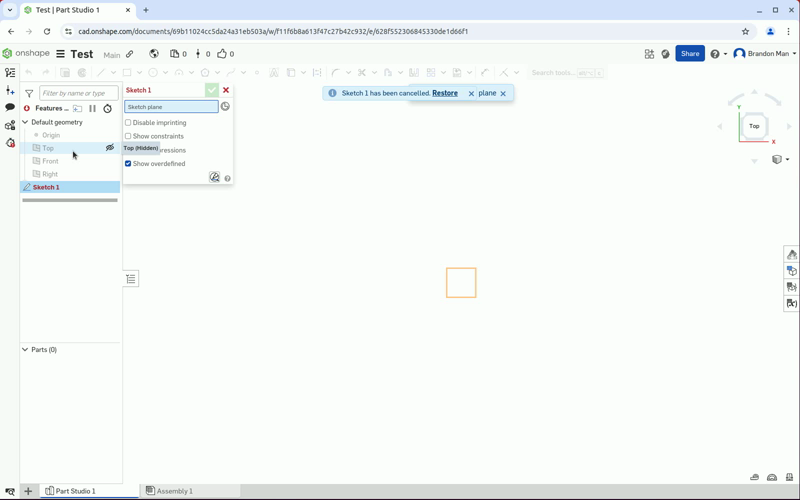
click(73, 150)
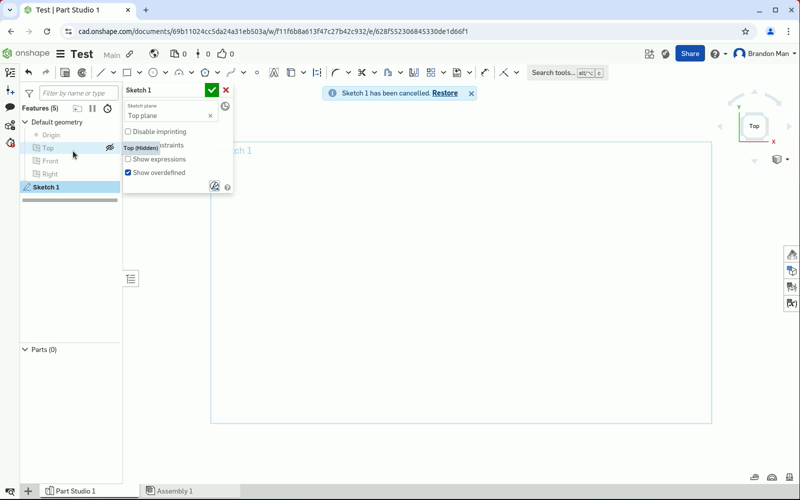
mouse_move(73, 352)
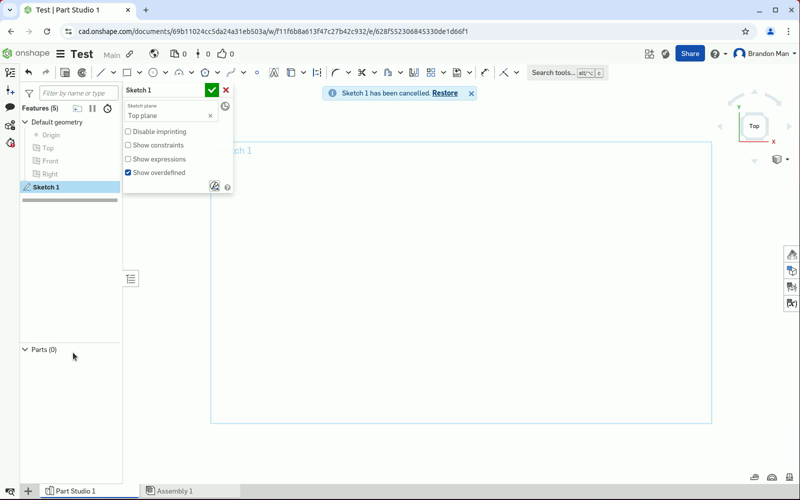
key(y)
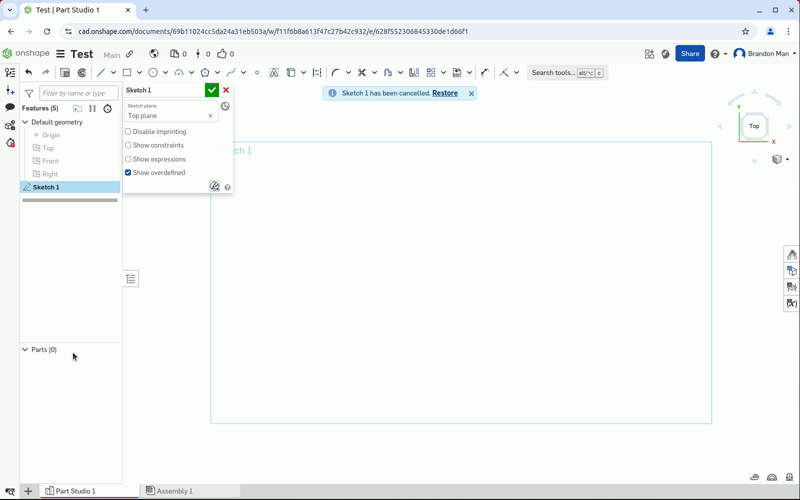
key(l)
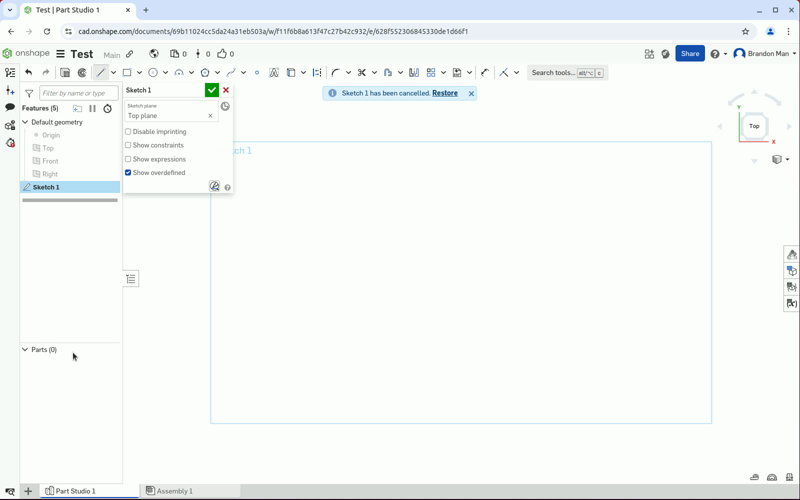
key_down(shift)
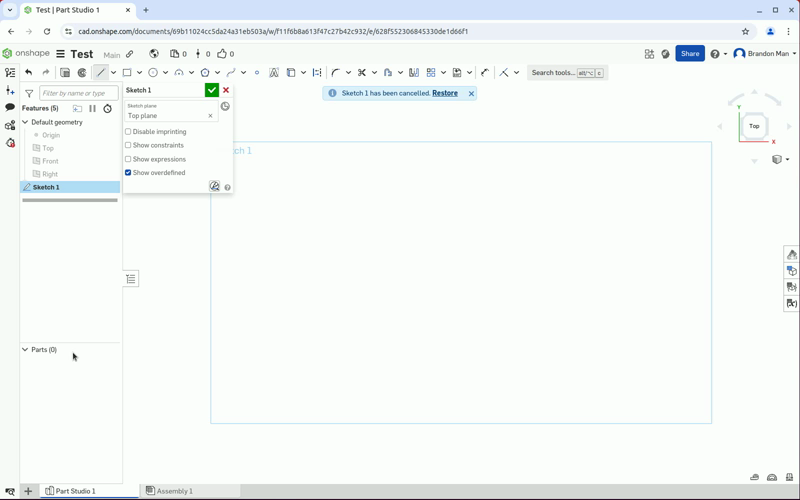
mouse_move(426, 288)
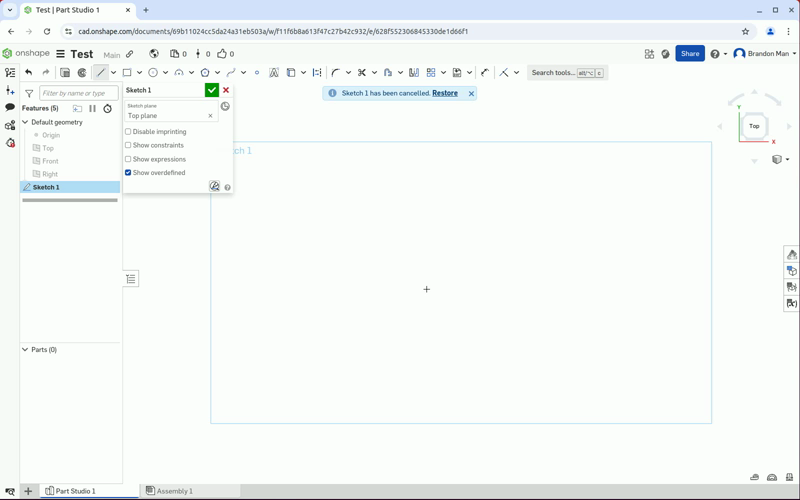
click(426, 288)
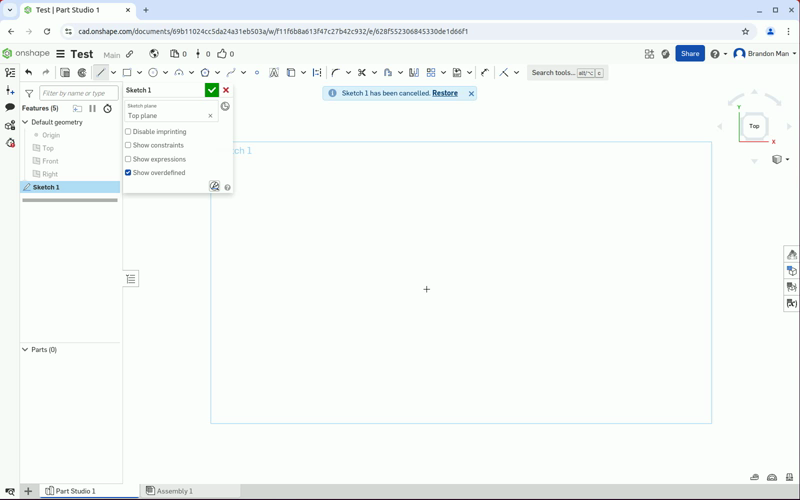
key_up(shift)
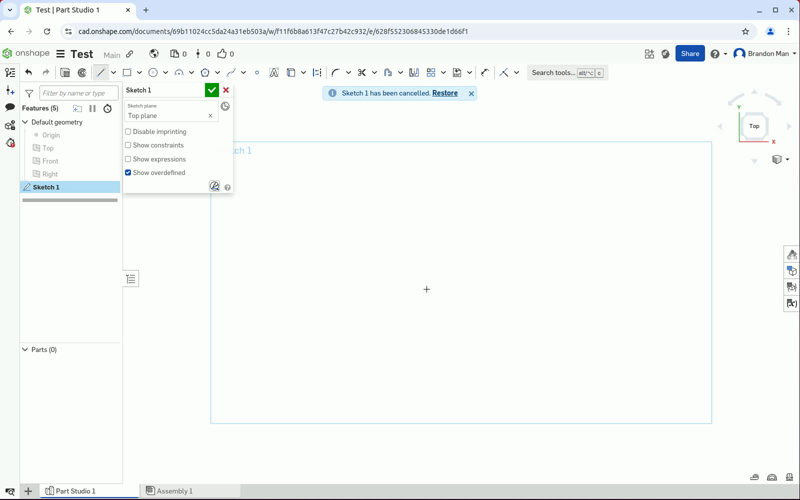
key_down(shift)
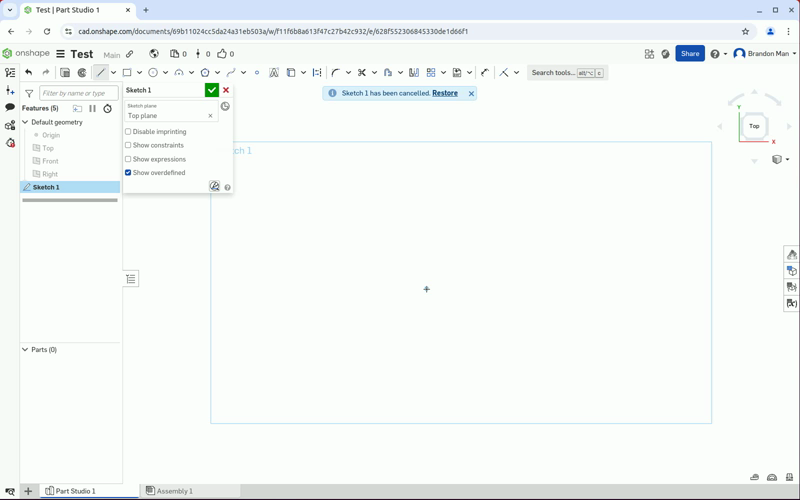
mouse_move(456, 288)
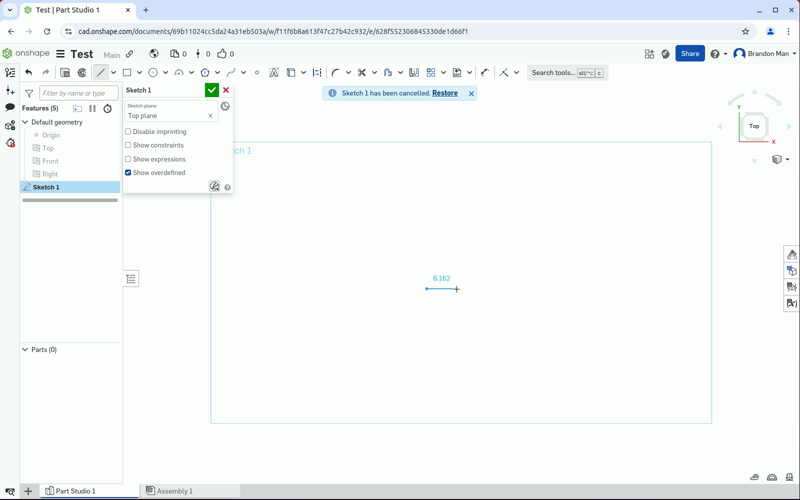
mouse_move(454, 288)
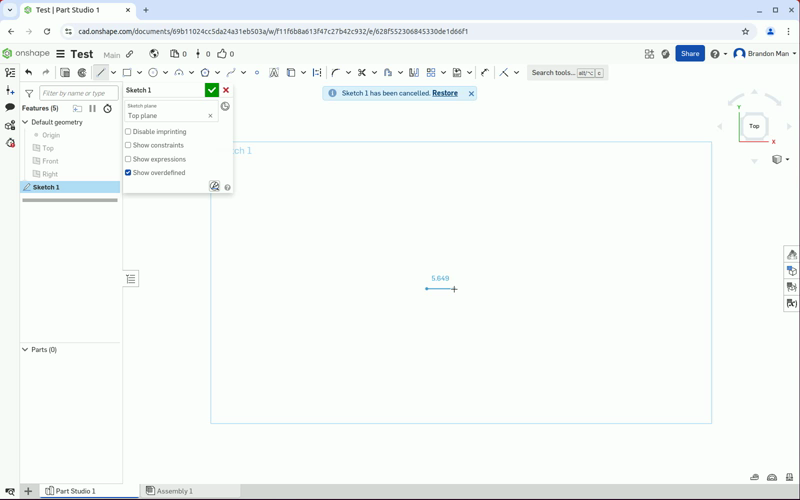
click(454, 288)
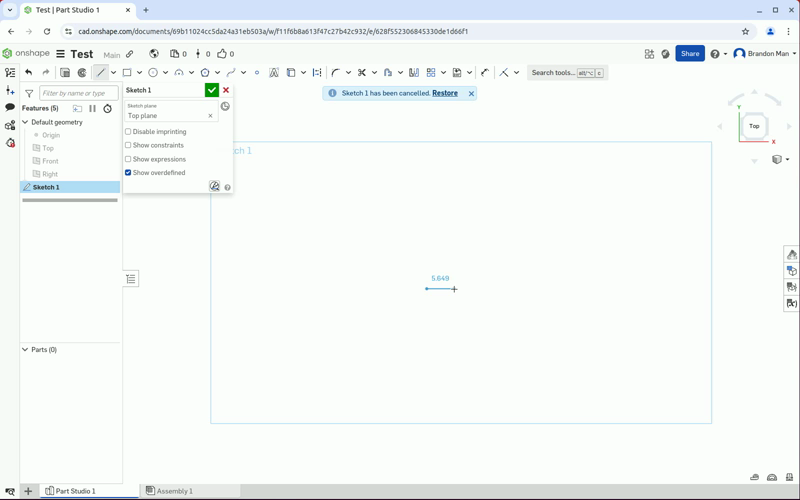
key_up(shift)
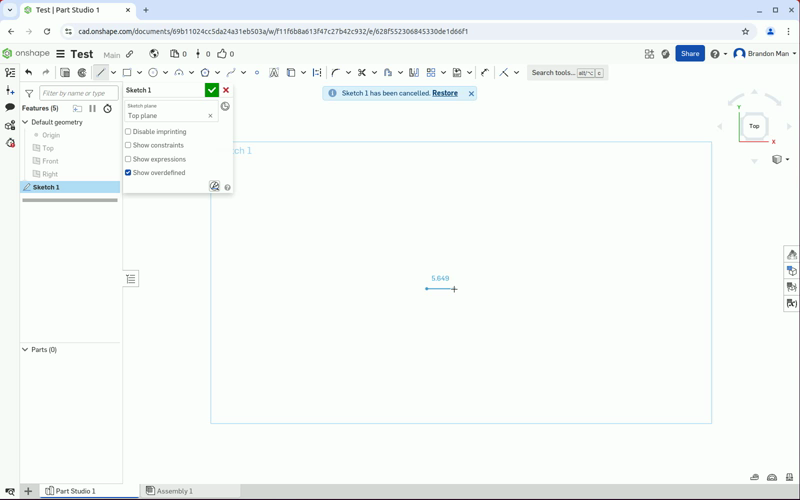
key_down(shift)
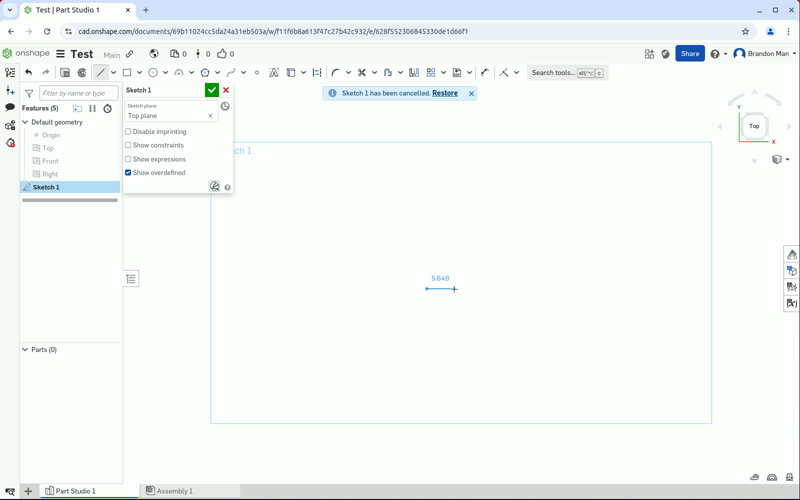
mouse_move(484, 288)
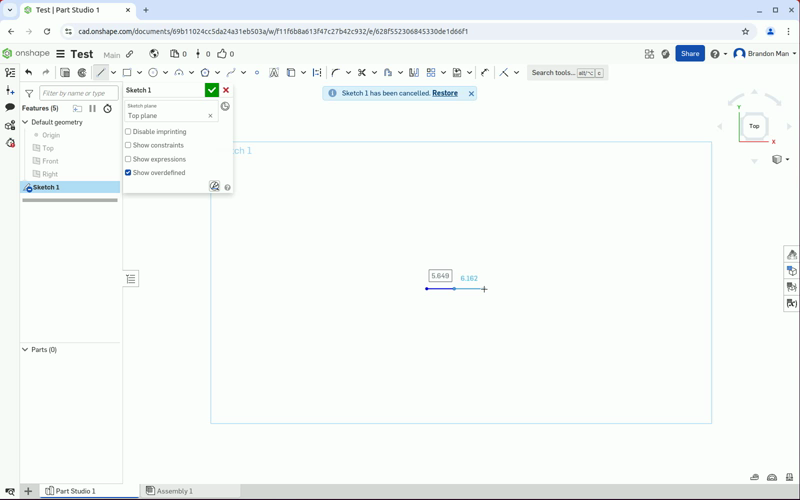
mouse_move(454, 282)
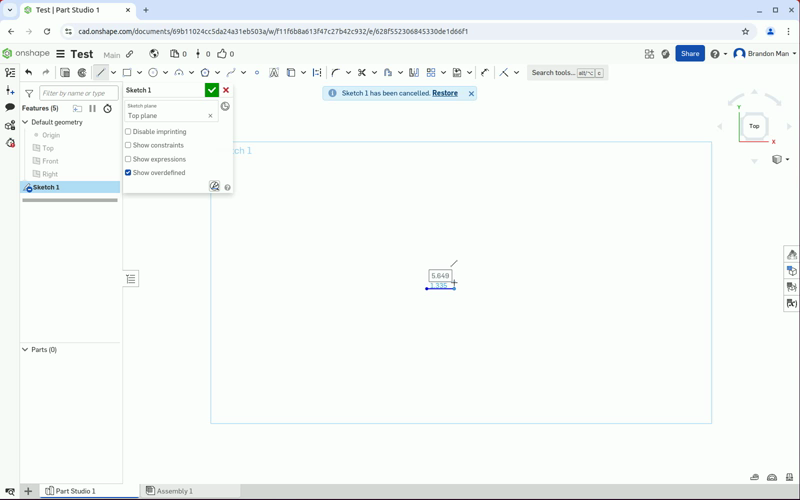
scroll(6)
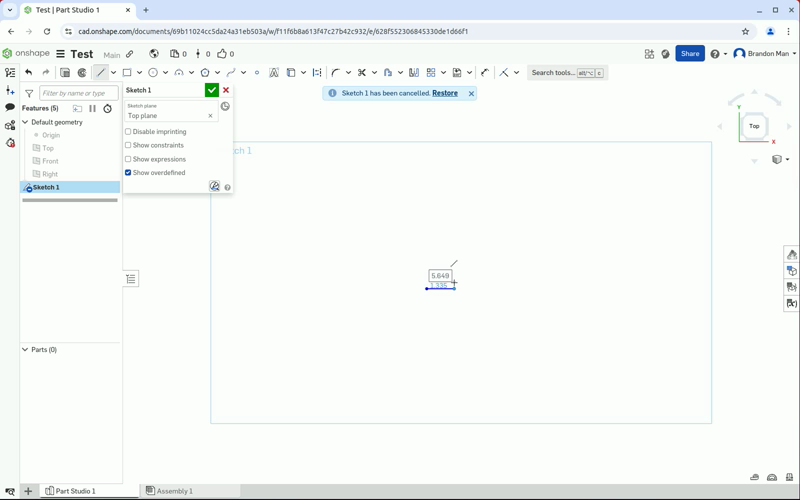
scroll(6)
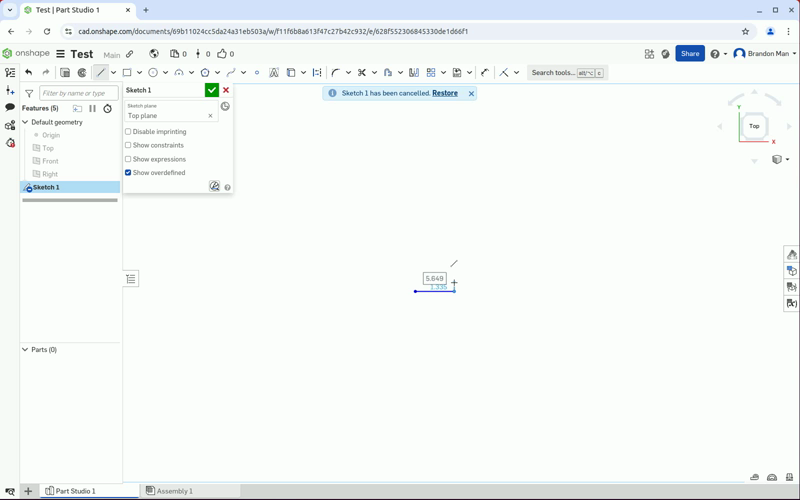
scroll(6)
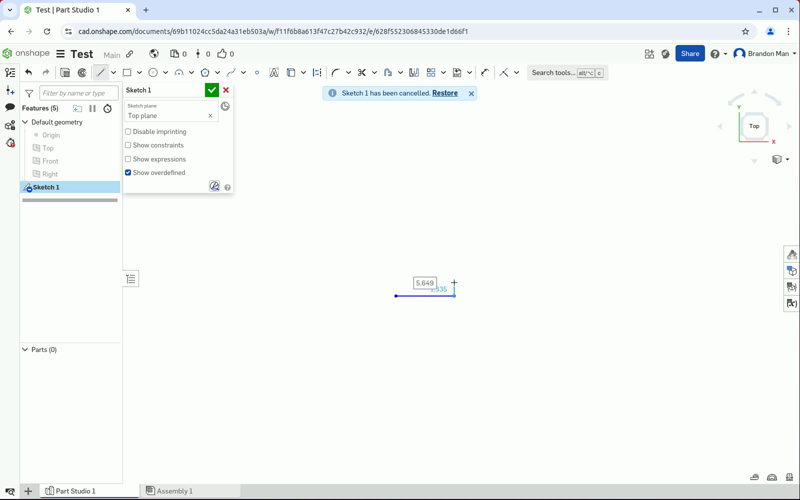
scroll(6)
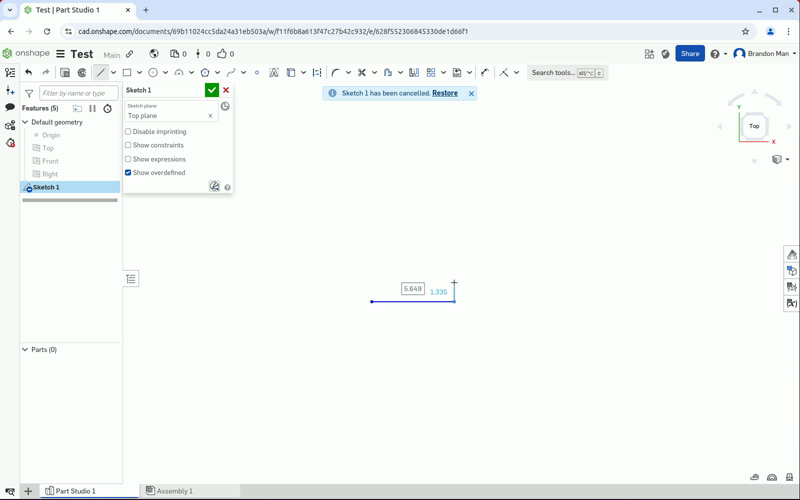
scroll(6)
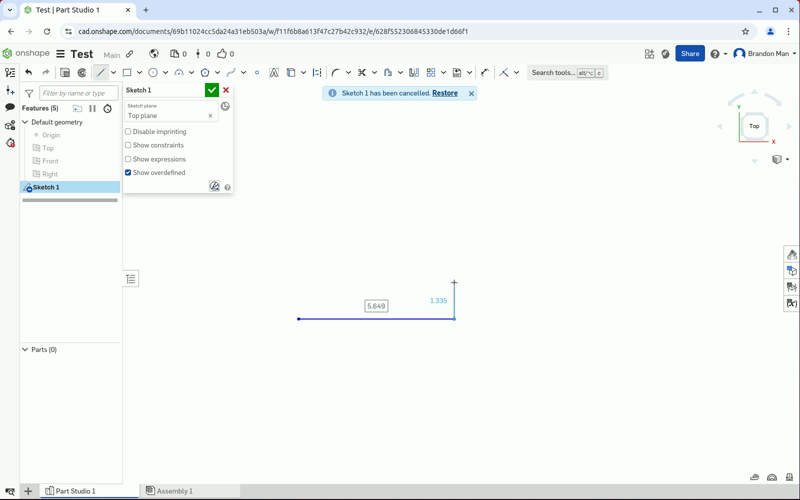
scroll(6)
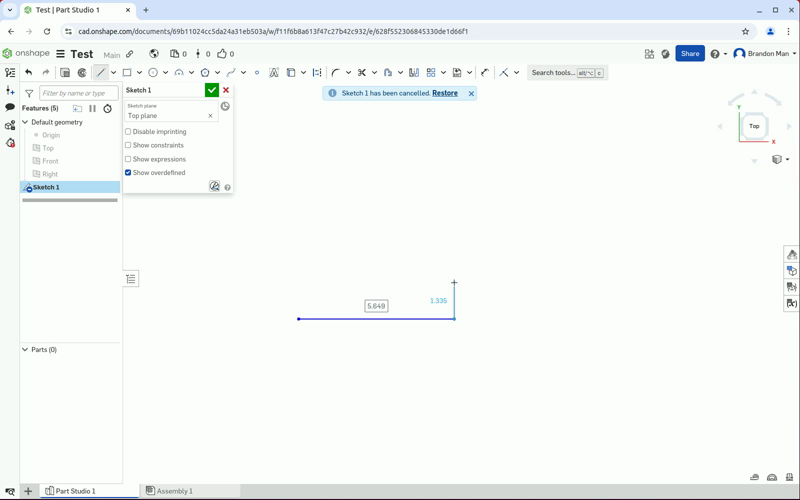
scroll(6)
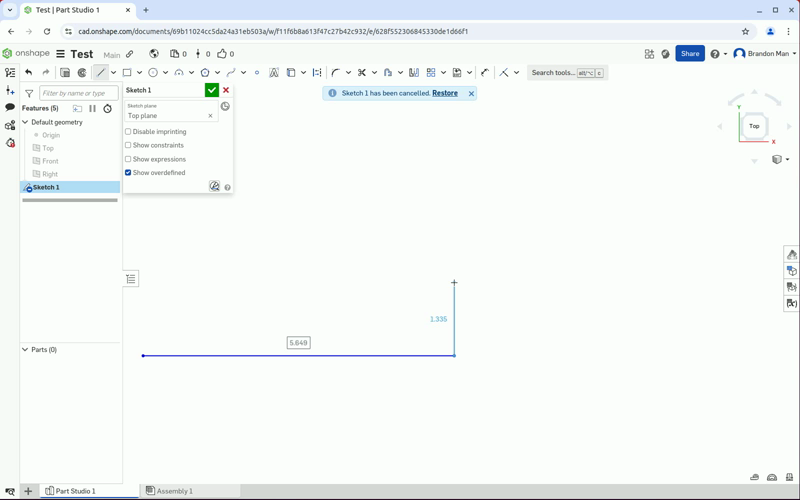
click(454, 282)
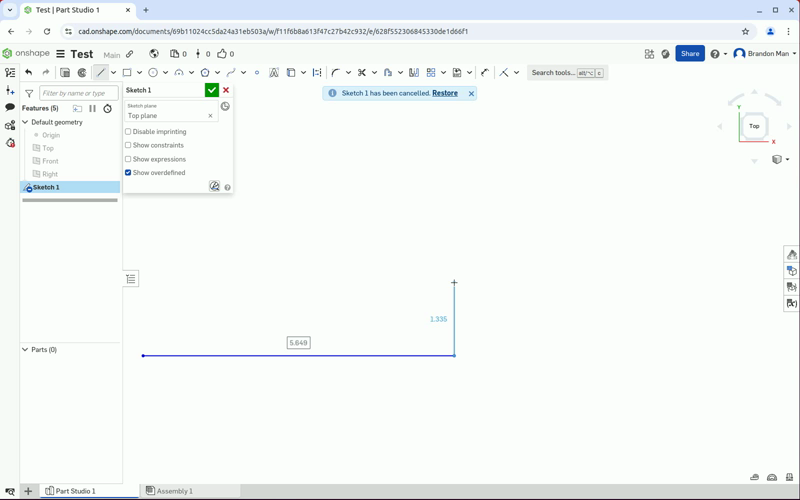
scroll(-6)
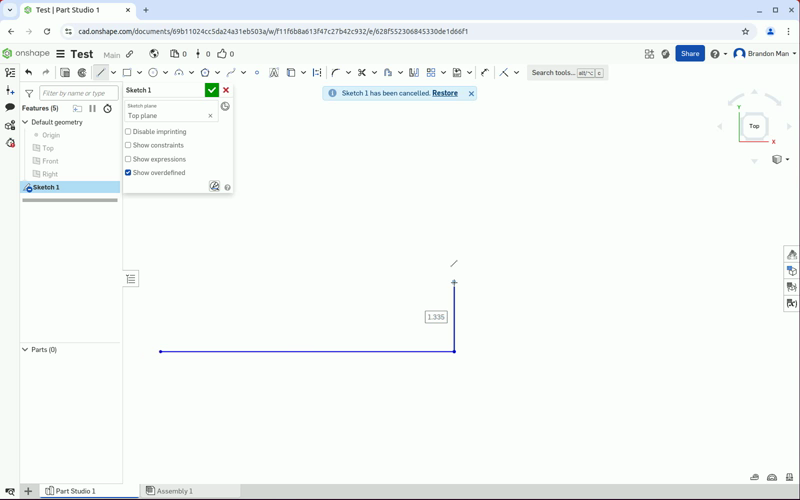
scroll(-6)
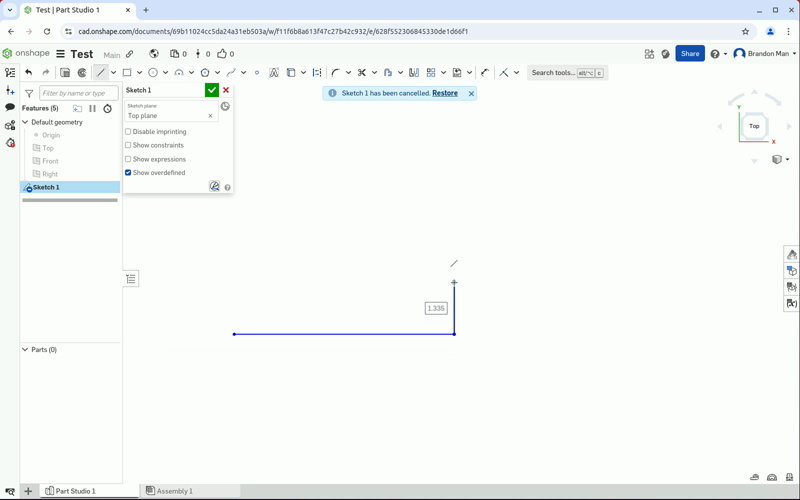
scroll(-6)
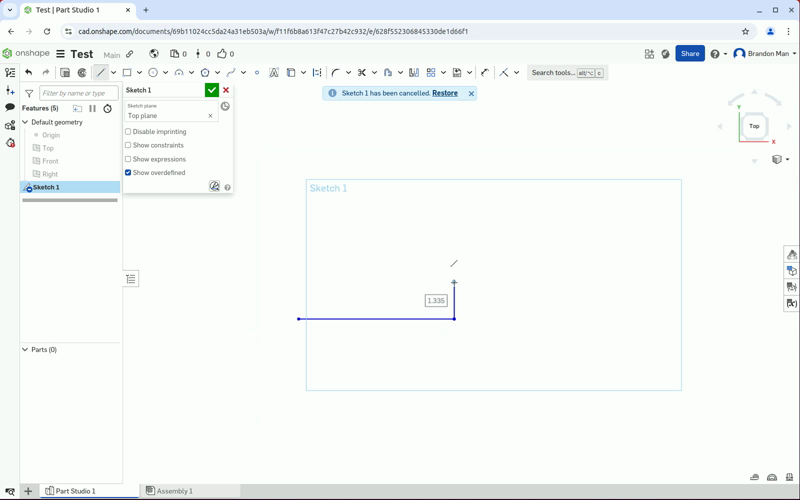
scroll(-6)
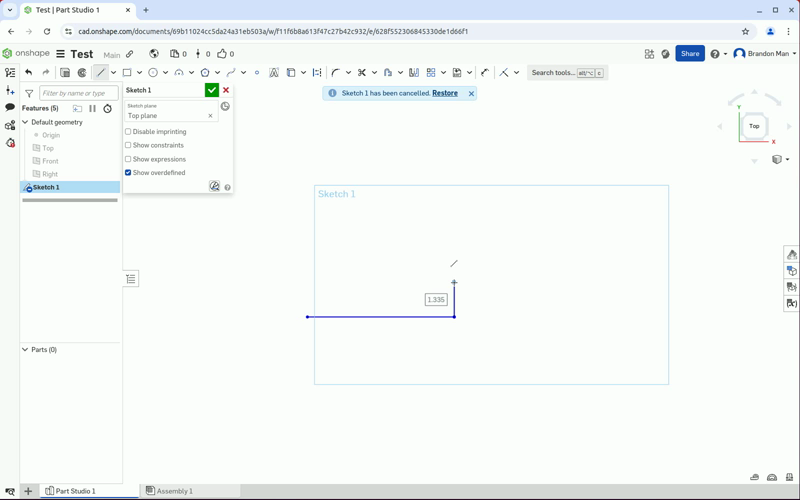
scroll(-6)
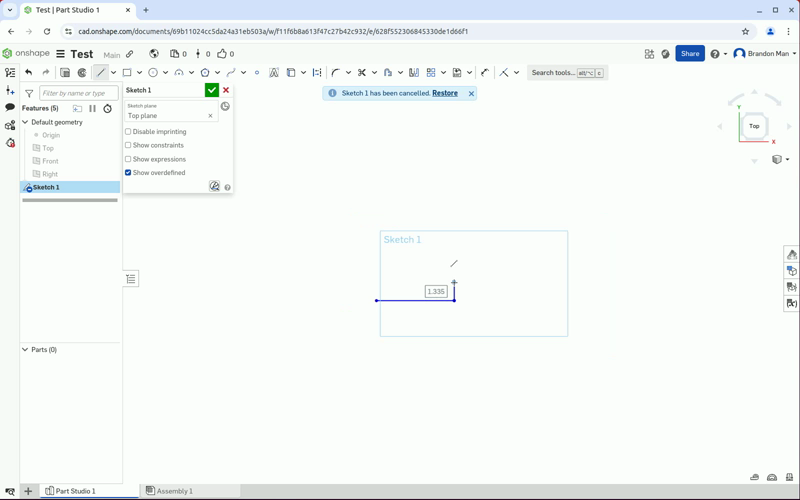
scroll(-6)
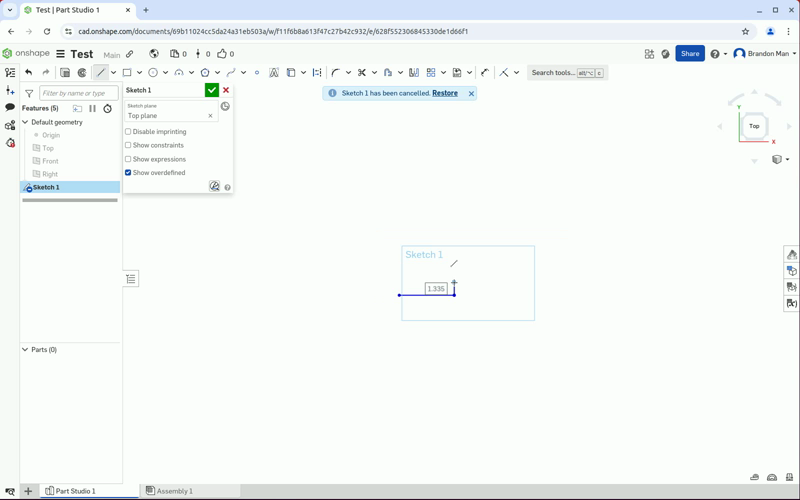
scroll(-6)
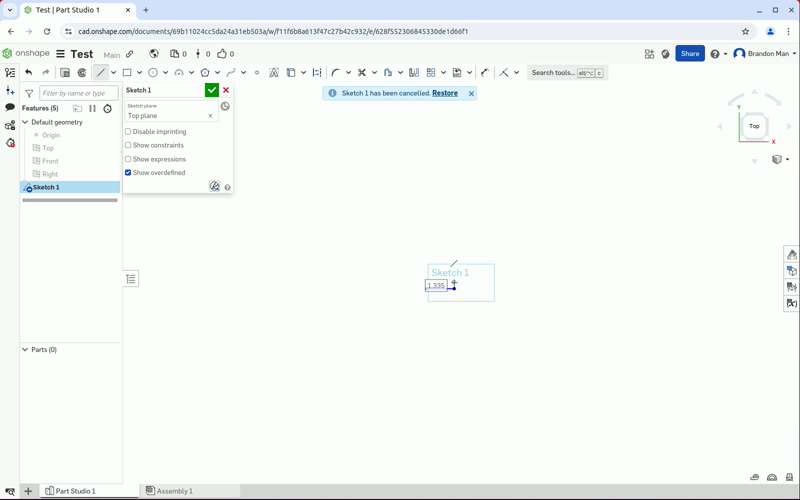
key_up(shift)
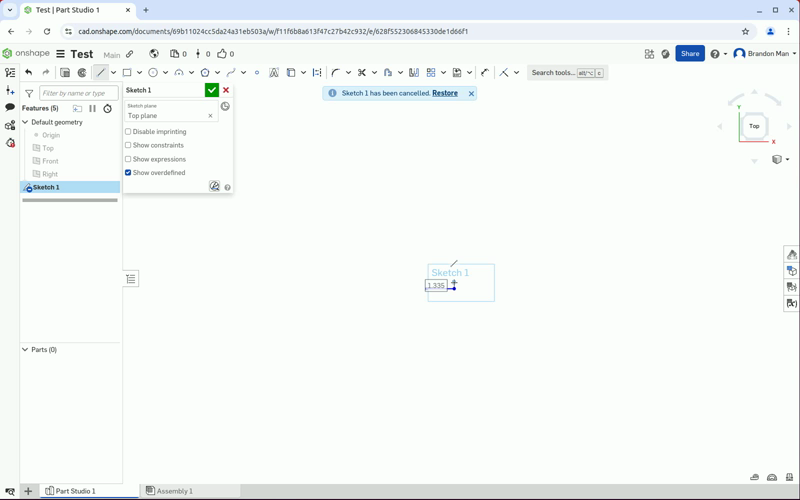
key_down(shift)
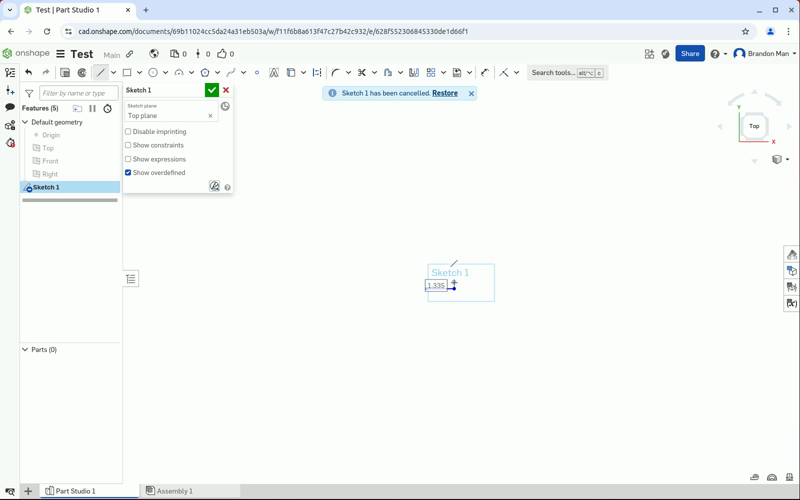
mouse_move(484, 282)
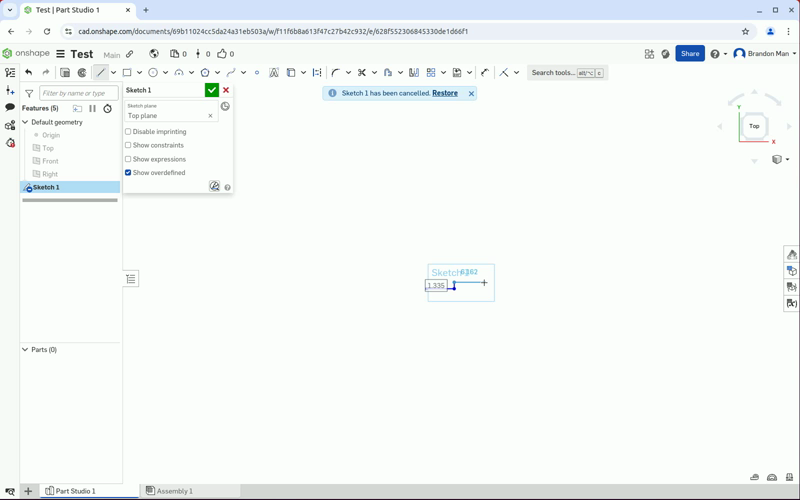
mouse_move(467, 282)
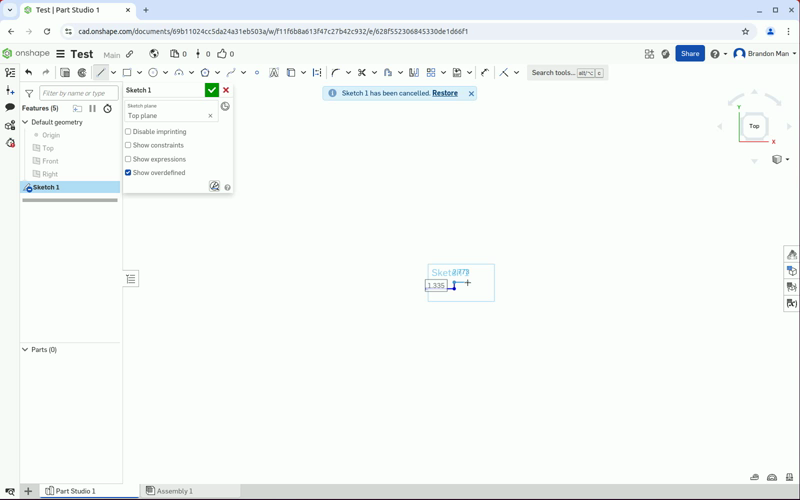
click(467, 282)
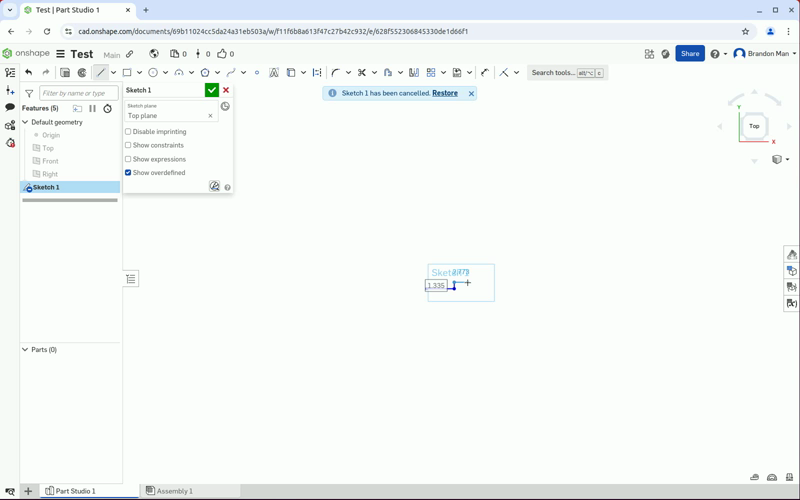
key_up(shift)
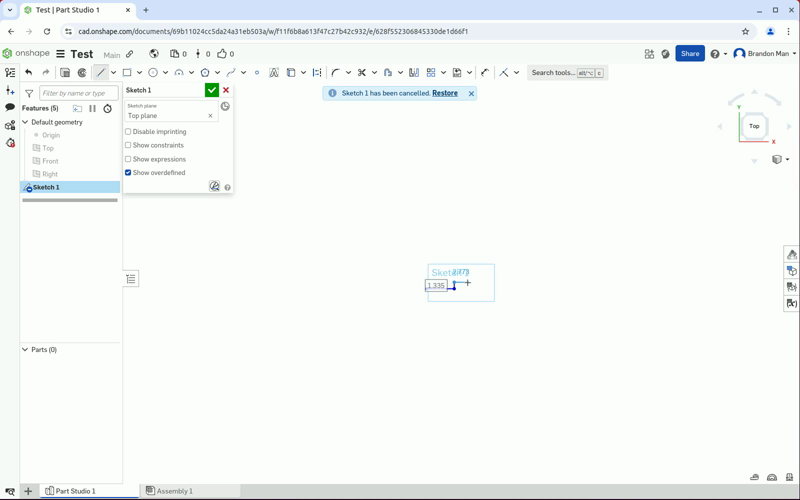
key_down(shift)
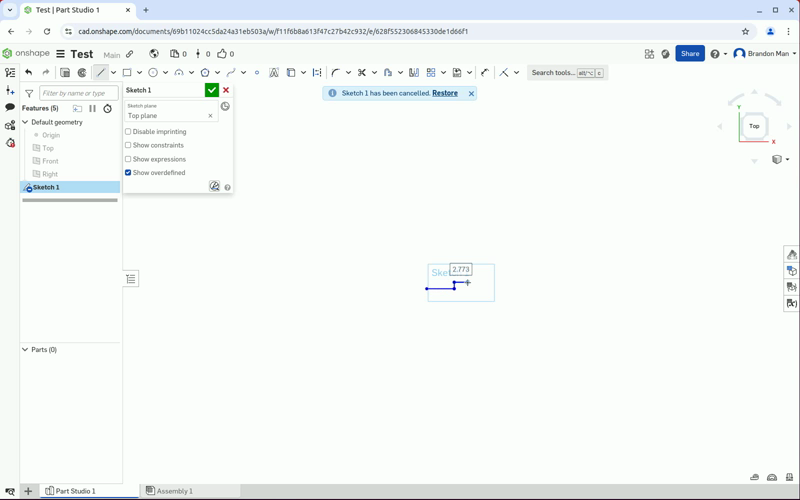
mouse_move(497, 282)
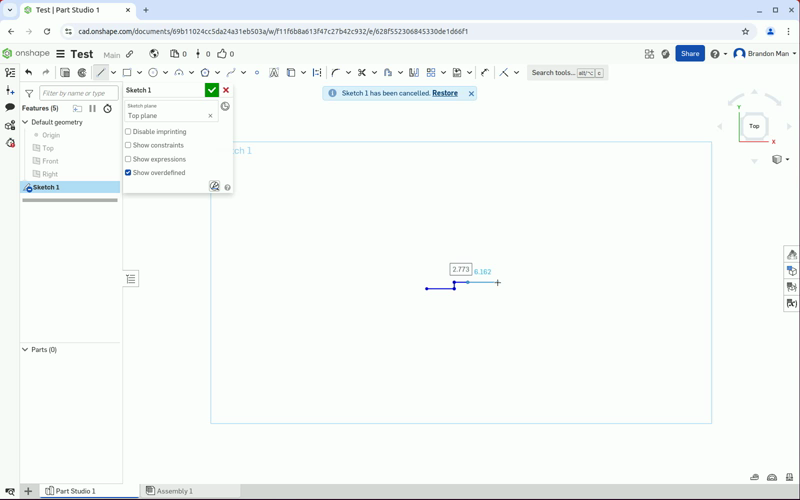
mouse_move(467, 288)
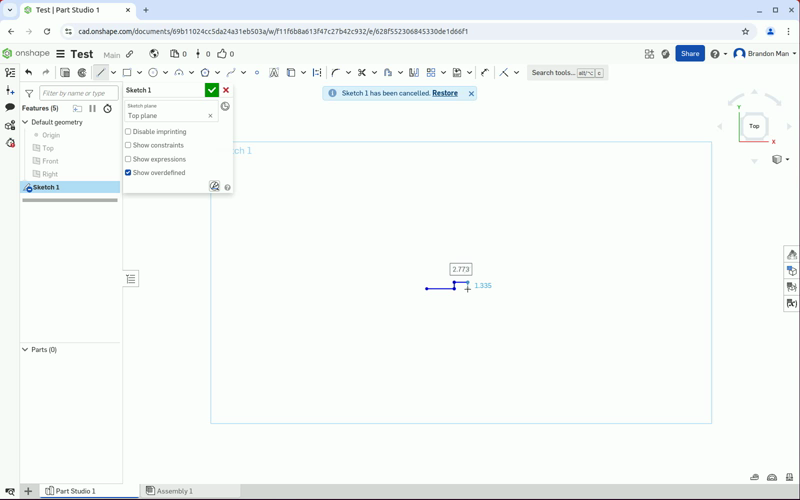
scroll(6)
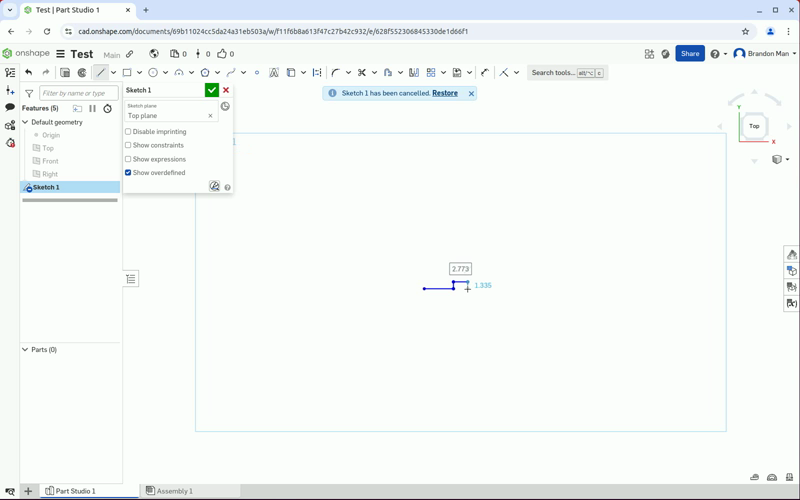
scroll(6)
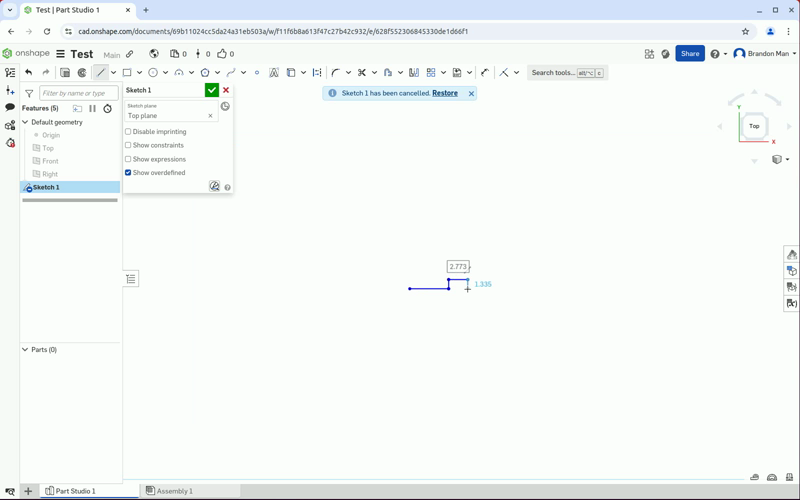
scroll(6)
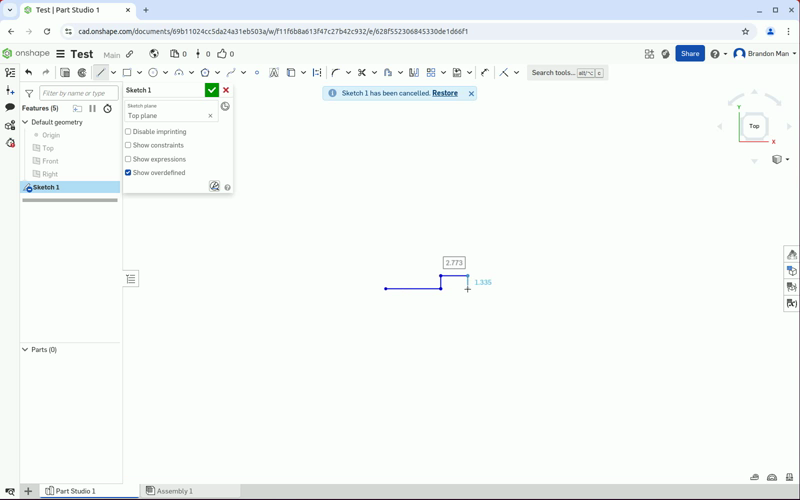
scroll(6)
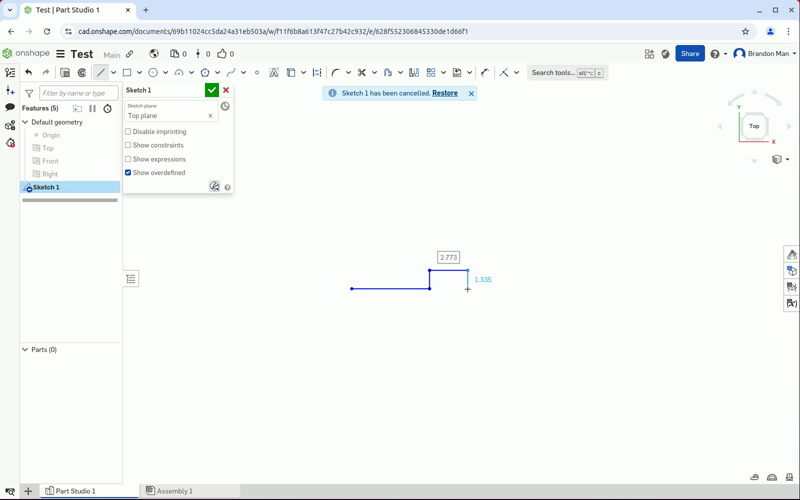
scroll(6)
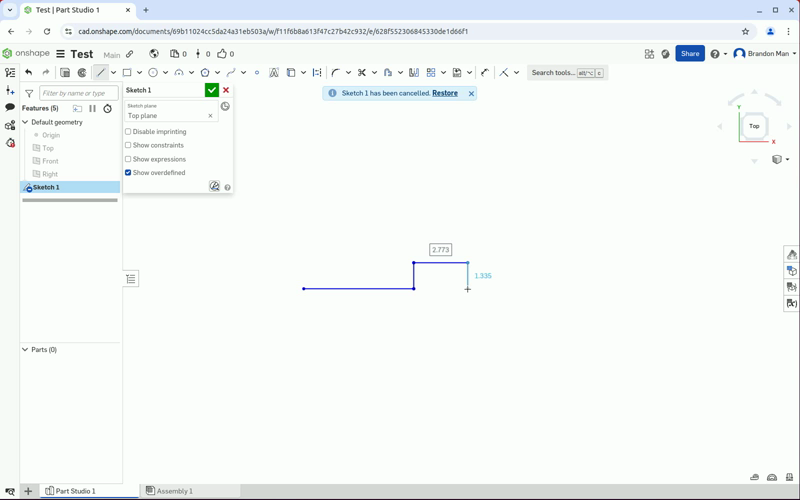
scroll(6)
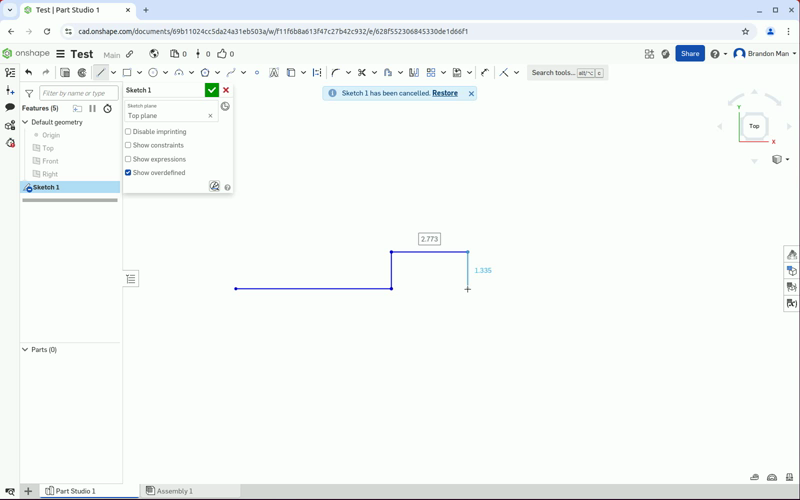
scroll(6)
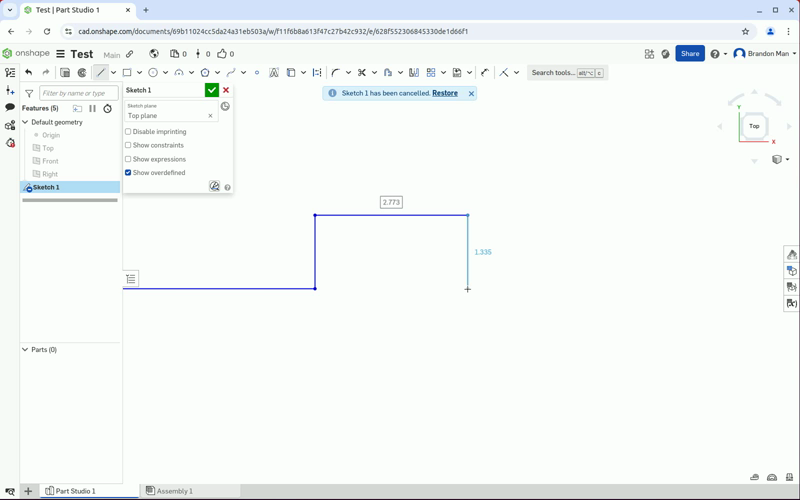
click(467, 288)
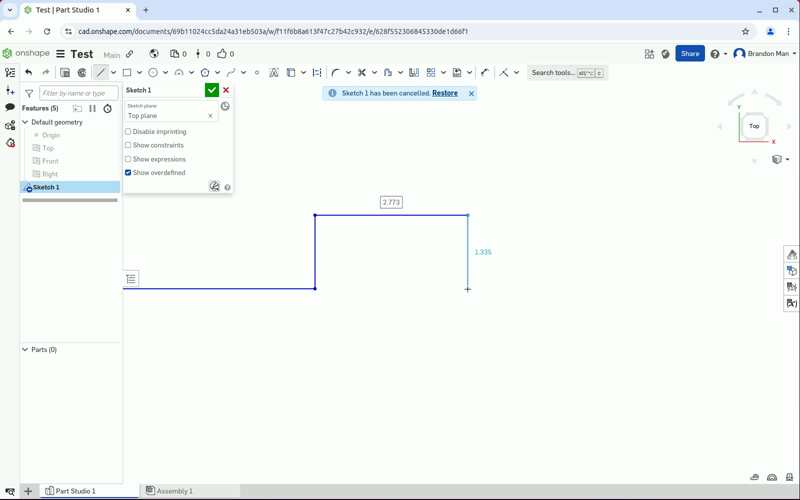
scroll(-6)
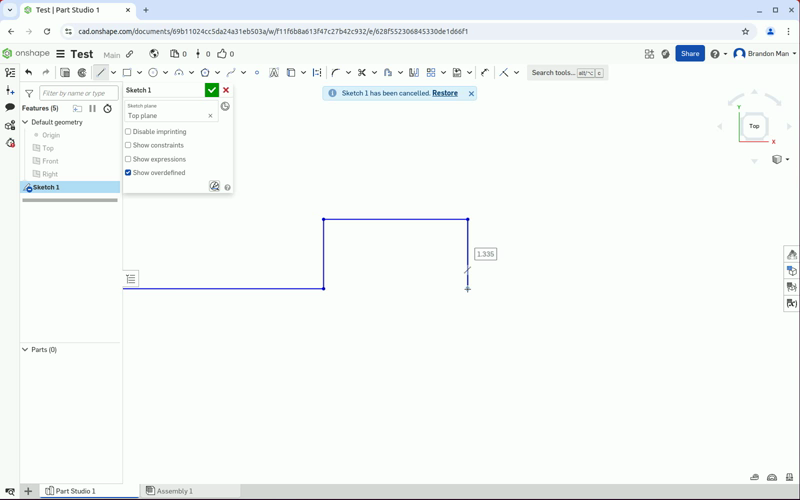
scroll(-6)
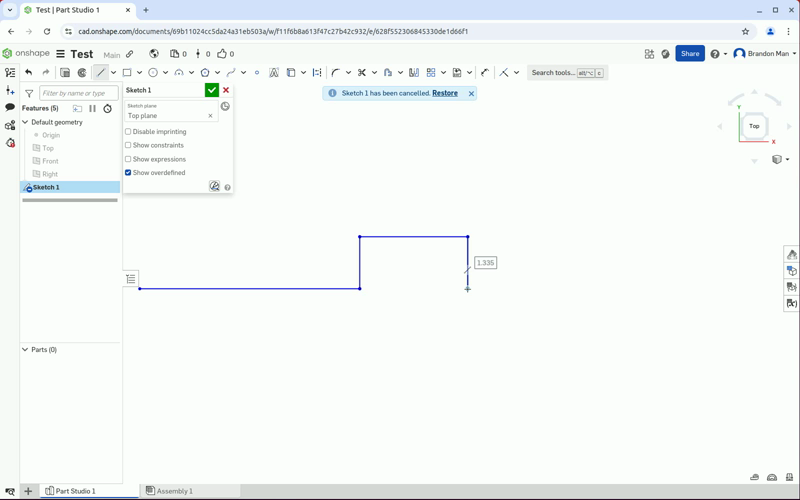
scroll(-6)
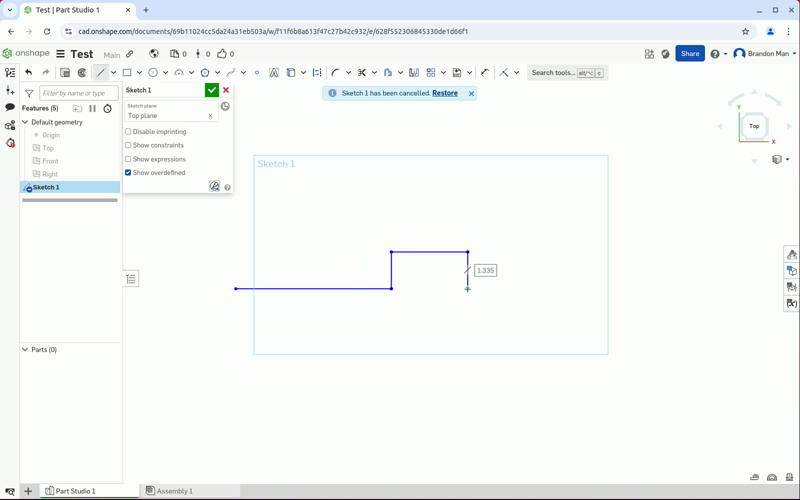
scroll(-6)
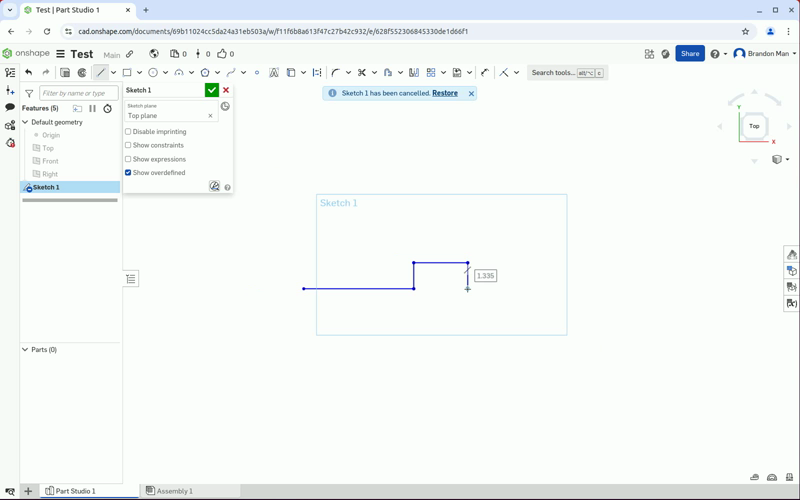
scroll(-6)
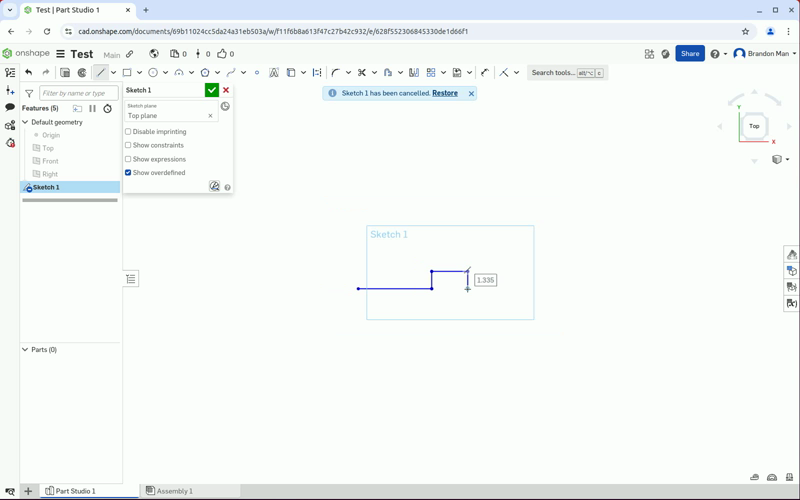
scroll(-6)
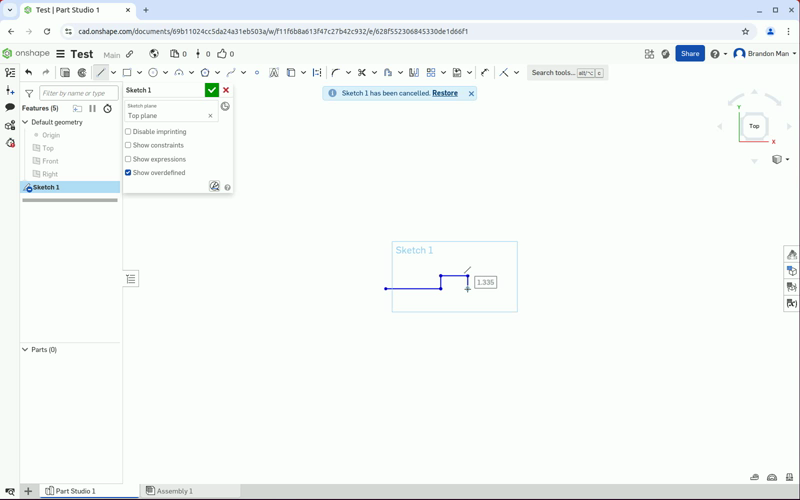
scroll(-6)
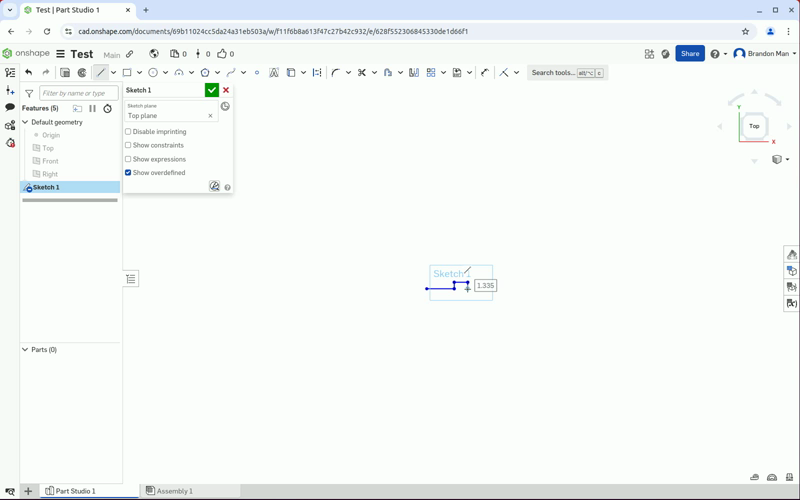
key_up(shift)
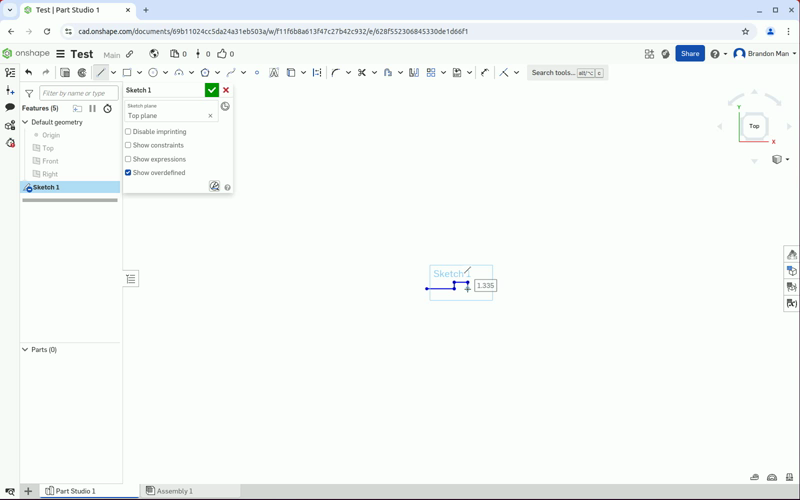
key_down(shift)
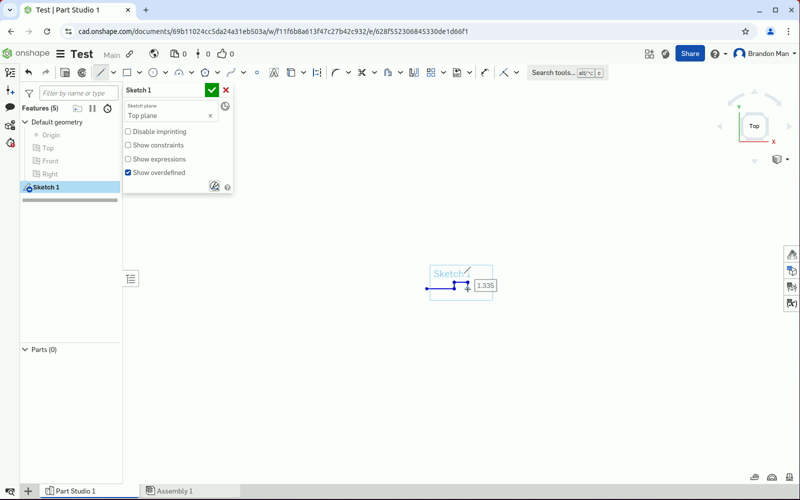
mouse_move(497, 288)
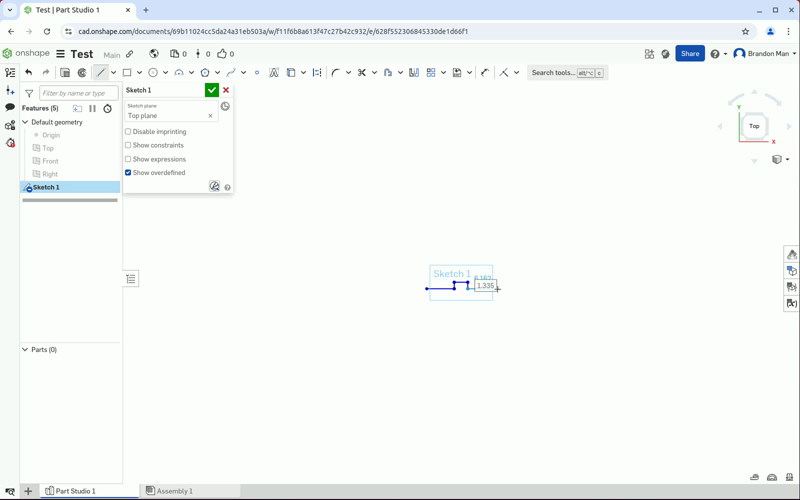
mouse_move(495, 288)
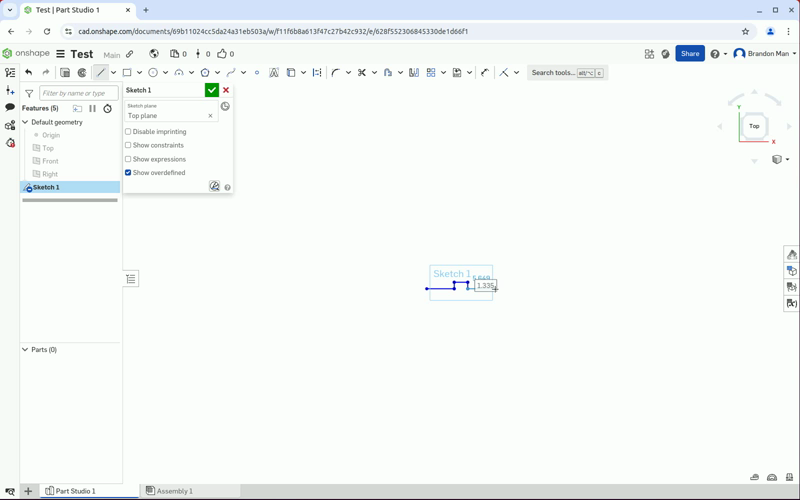
click(495, 288)
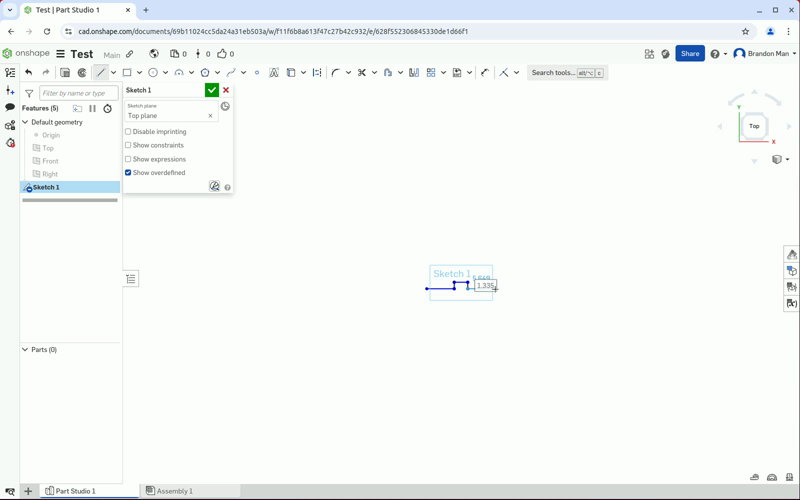
key_up(shift)
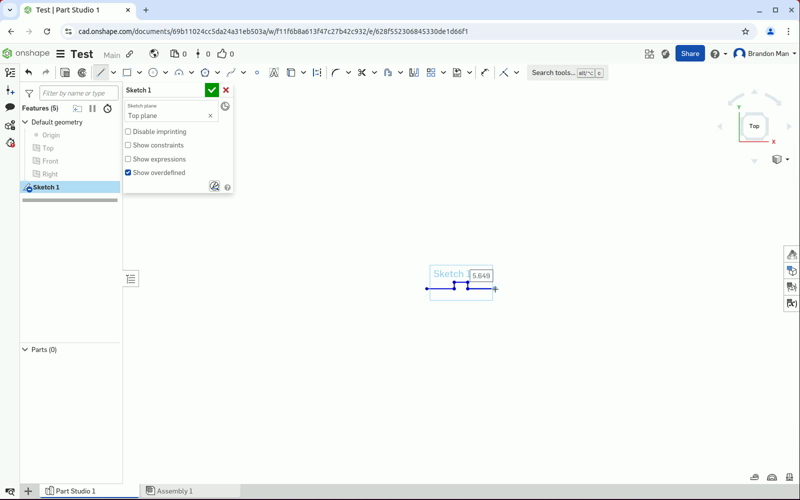
key_down(shift)
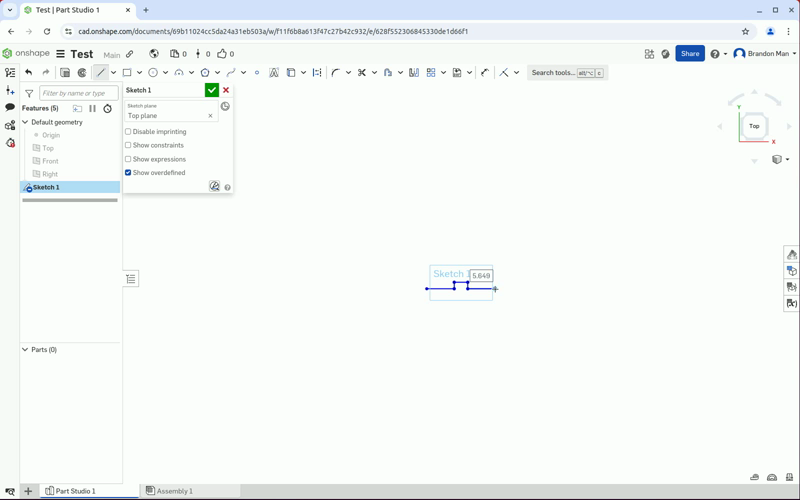
mouse_move(525, 288)
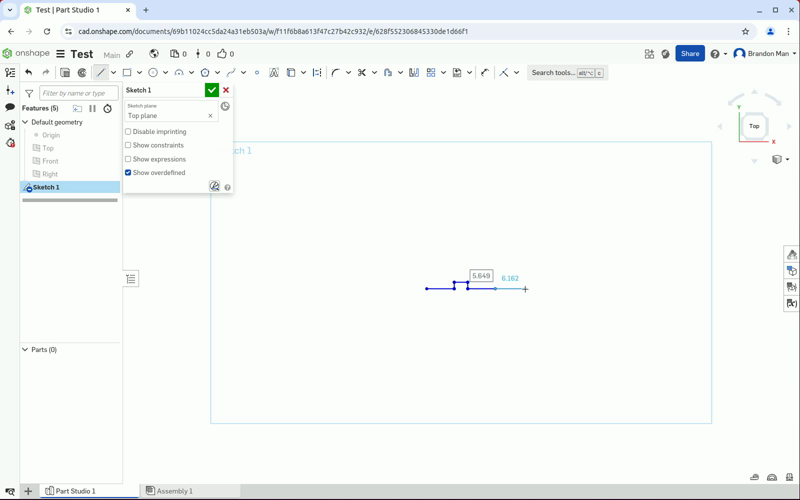
mouse_move(495, 276)
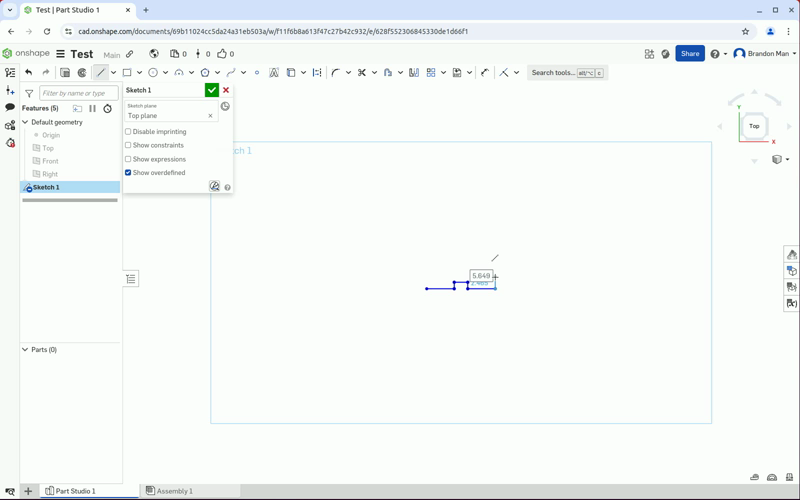
click(495, 276)
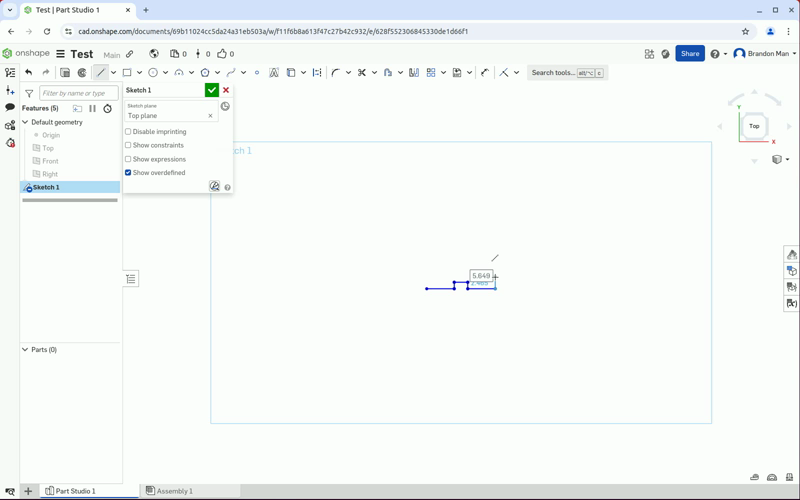
key_up(shift)
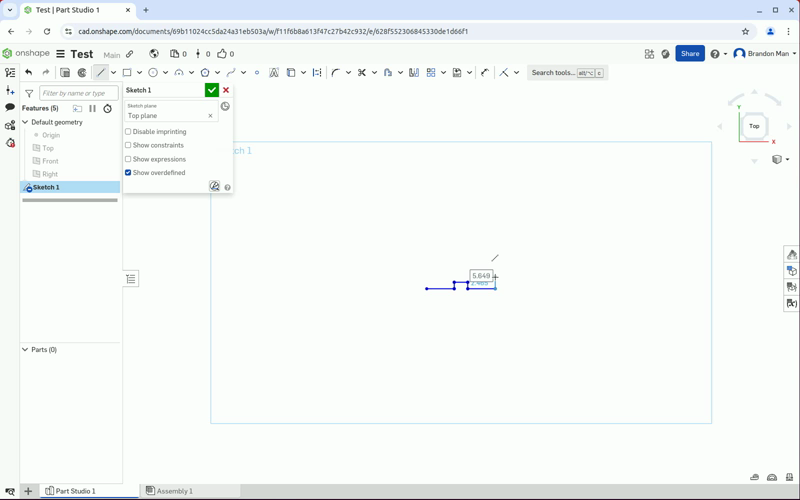
key_down(shift)
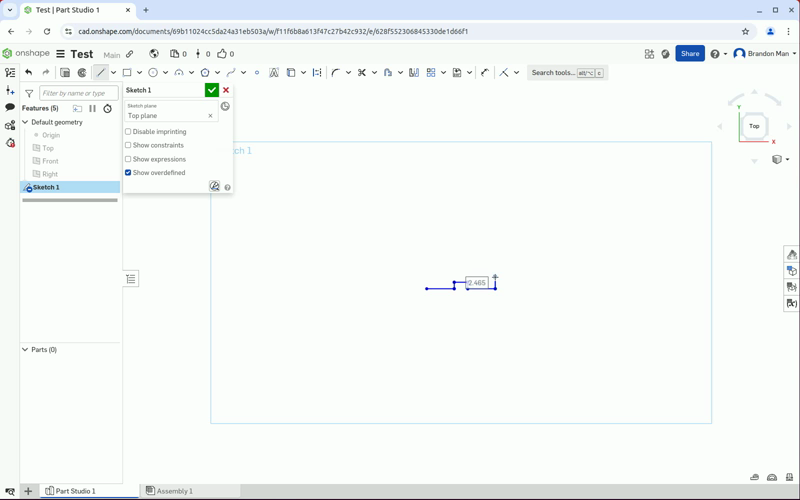
mouse_move(426, 276)
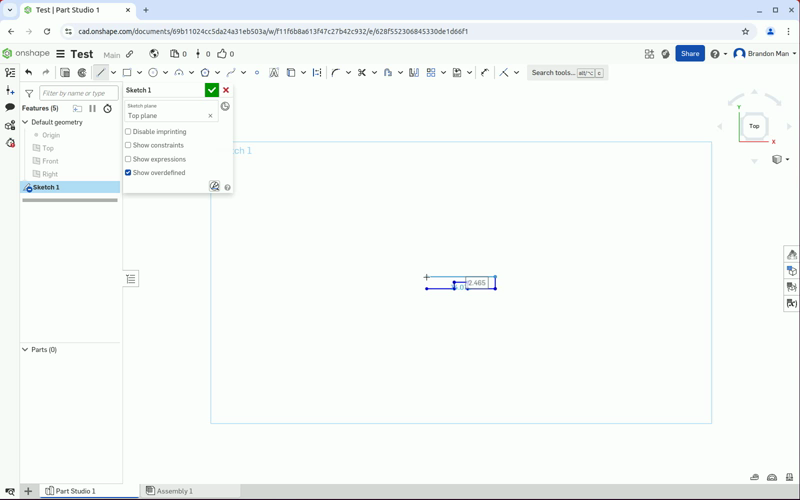
click(426, 276)
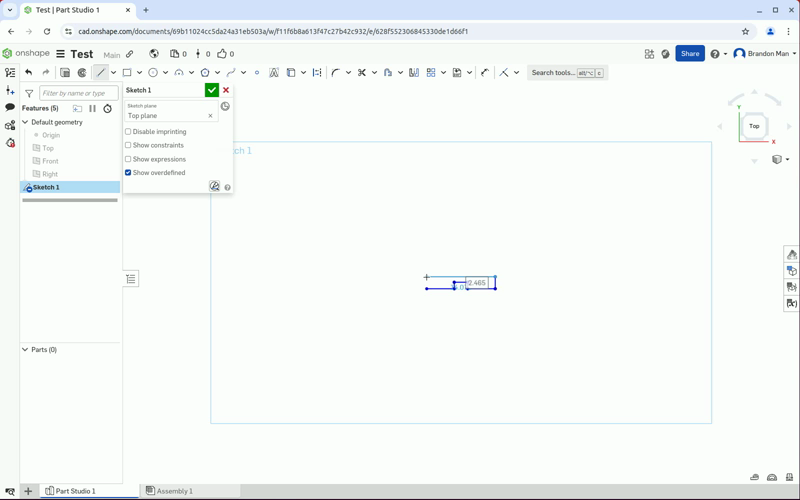
key_up(shift)
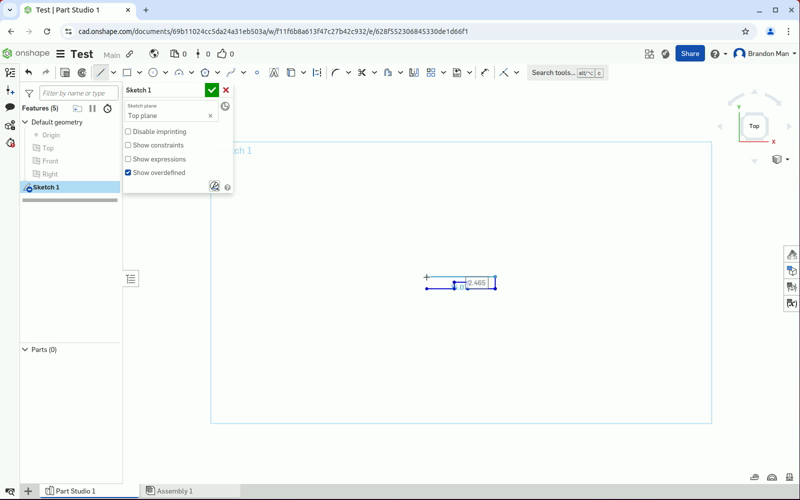
mouse_move(456, 276)
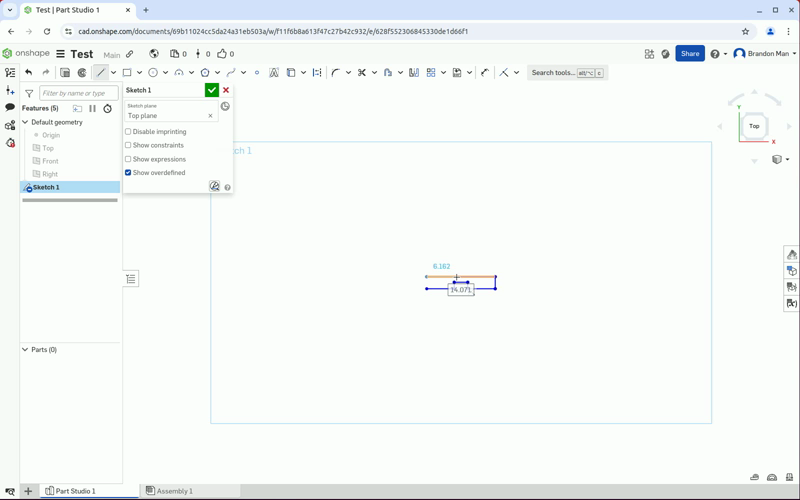
key_down(shift)
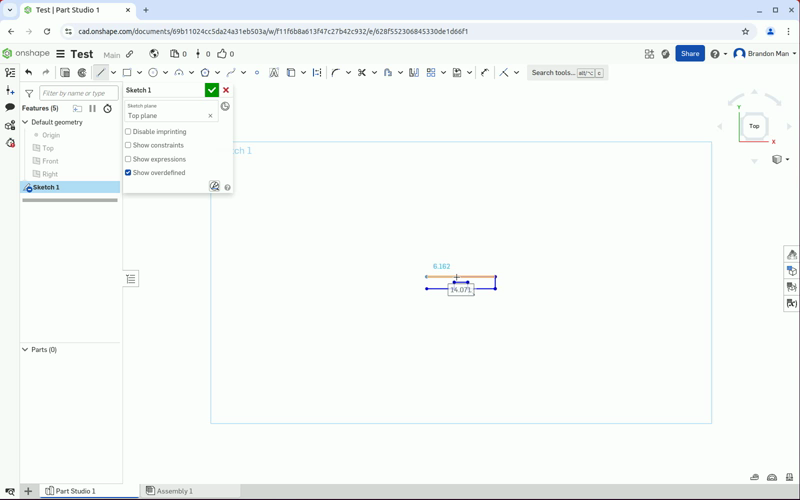
mouse_move(426, 288)
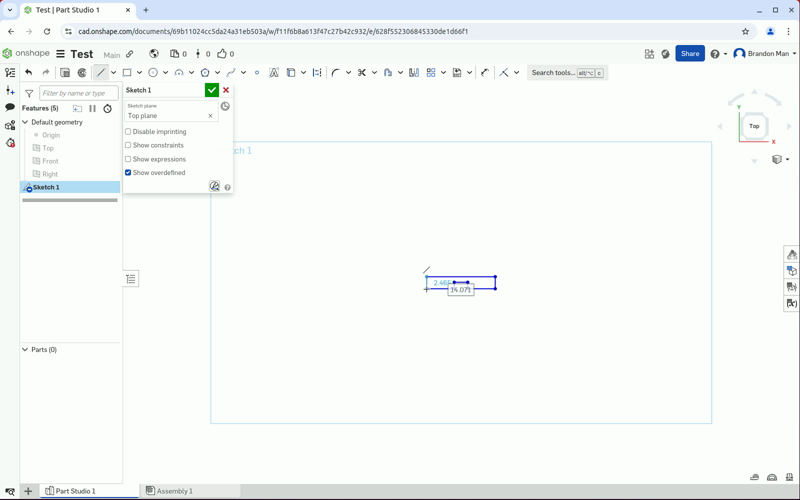
key_up(shift)
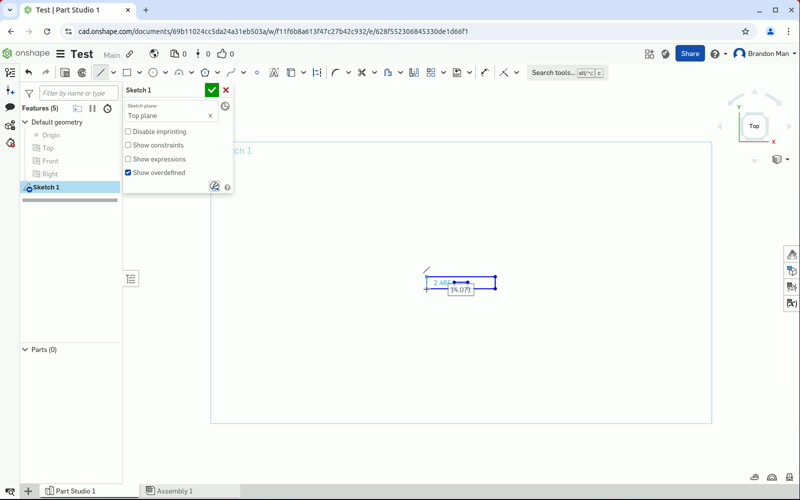
click(426, 288)
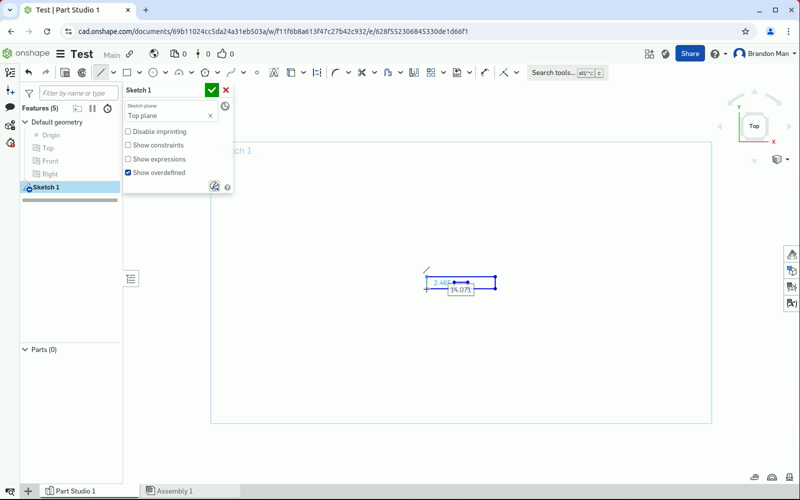
key(esc)
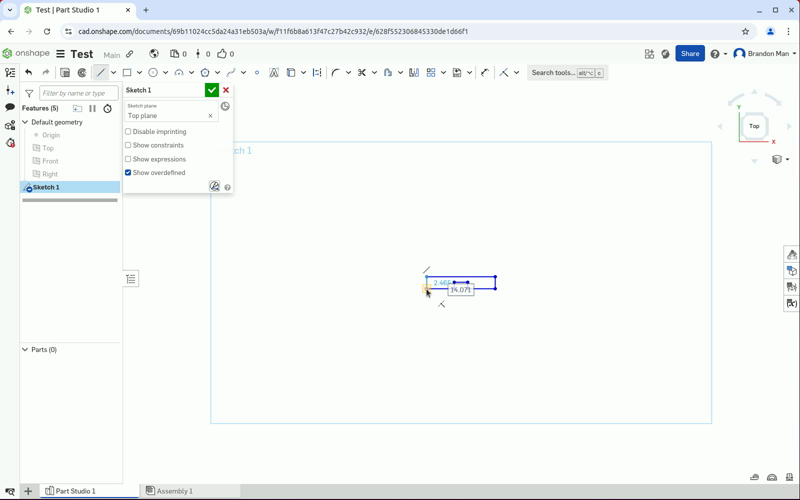
mouse_move(486, 280)
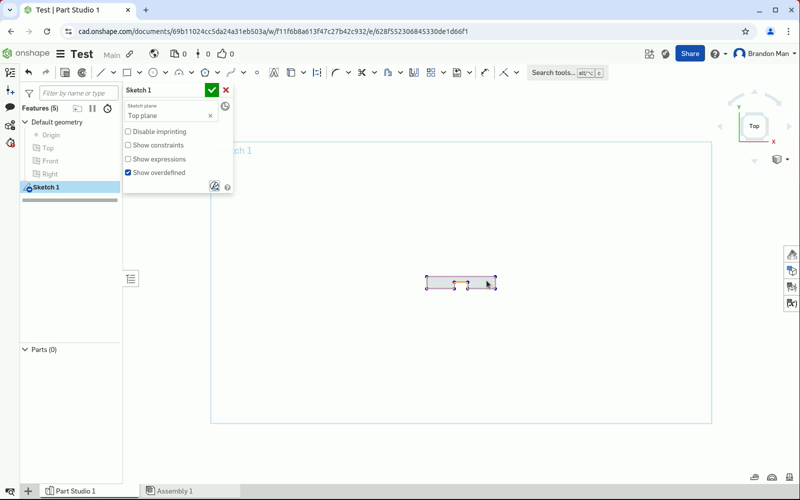
scroll(6)
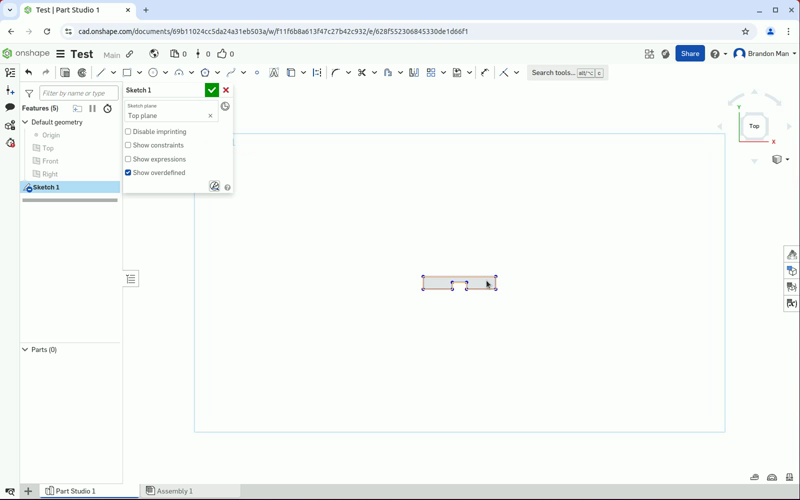
scroll(6)
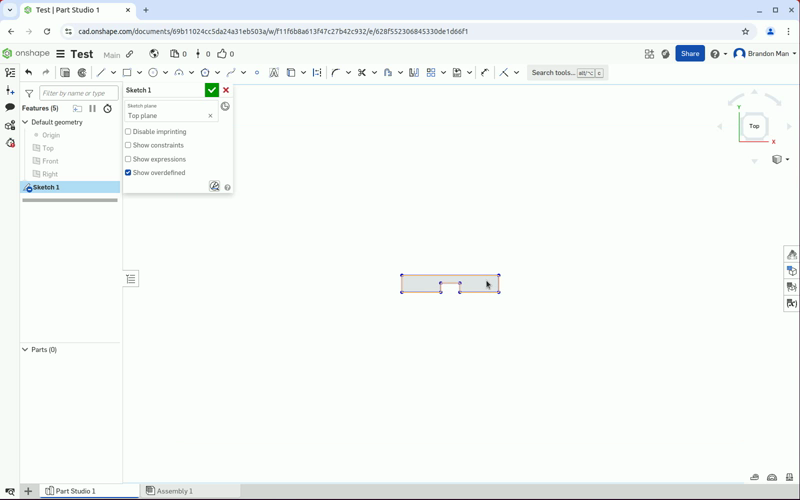
scroll(6)
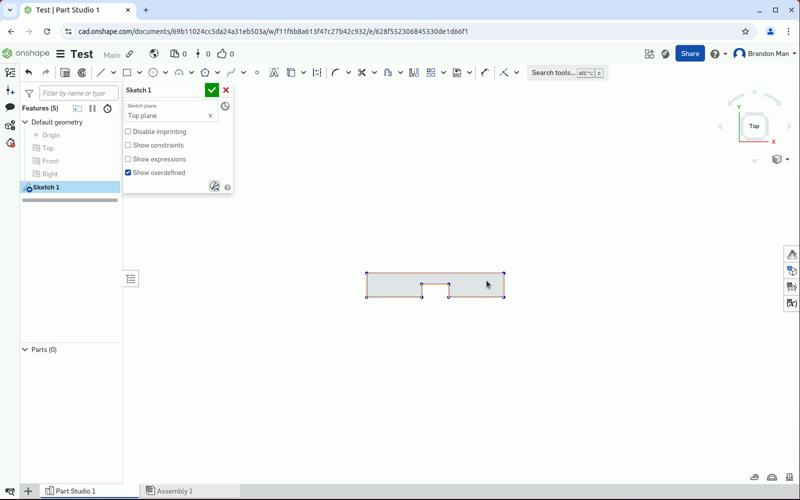
scroll(6)
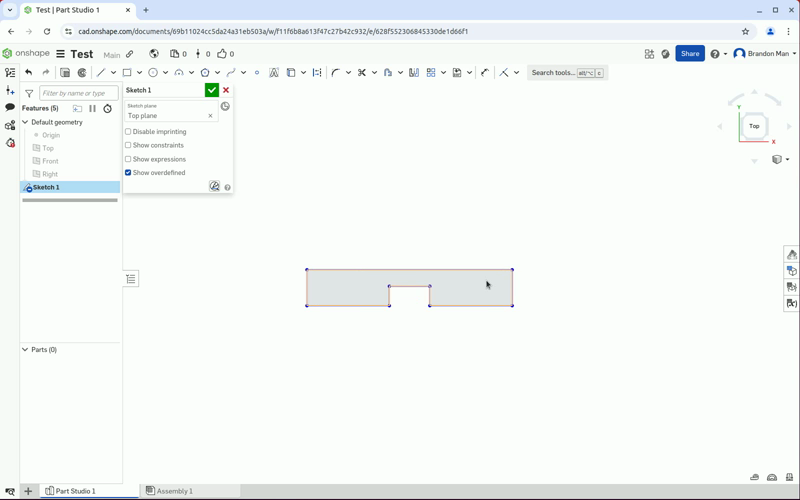
scroll(6)
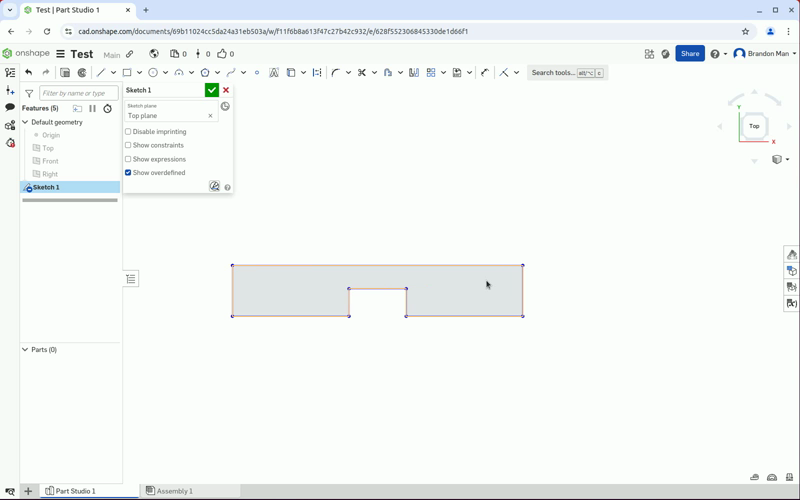
scroll(6)
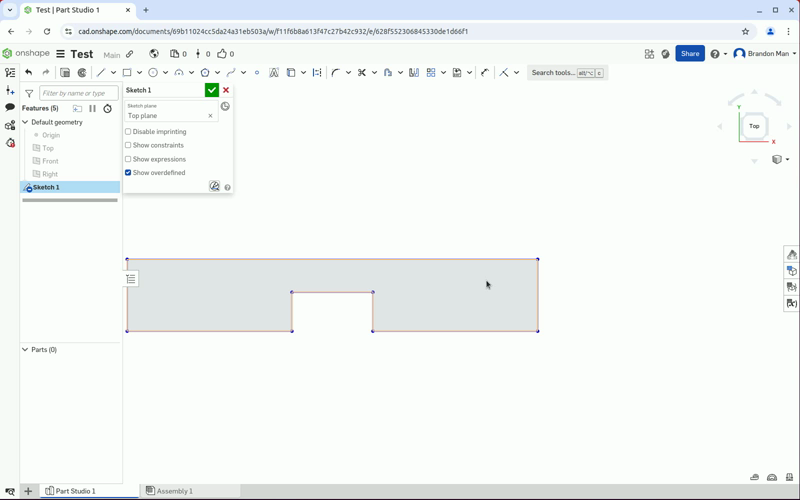
scroll(6)
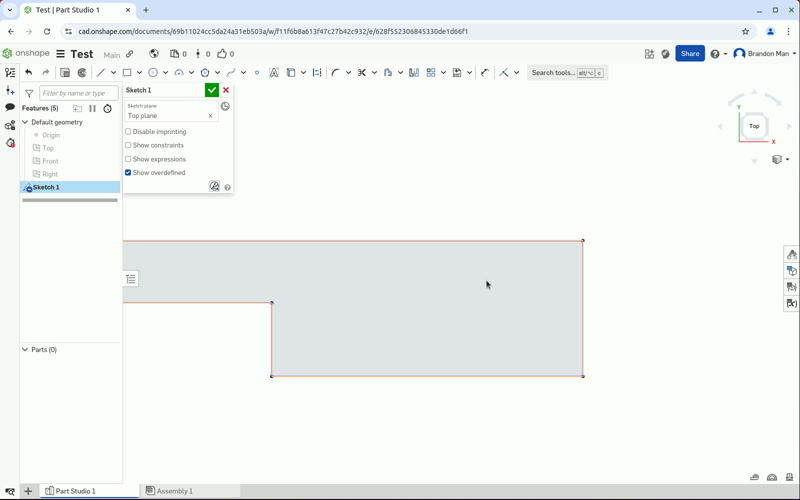
click(486, 280)
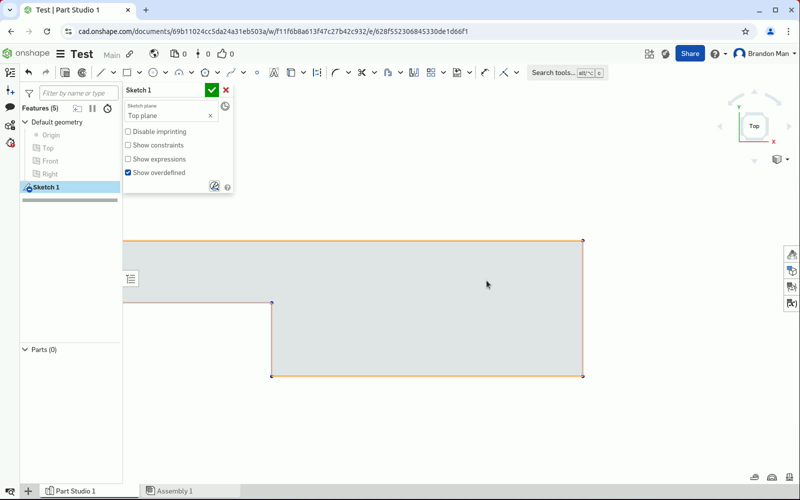
scroll(-6)
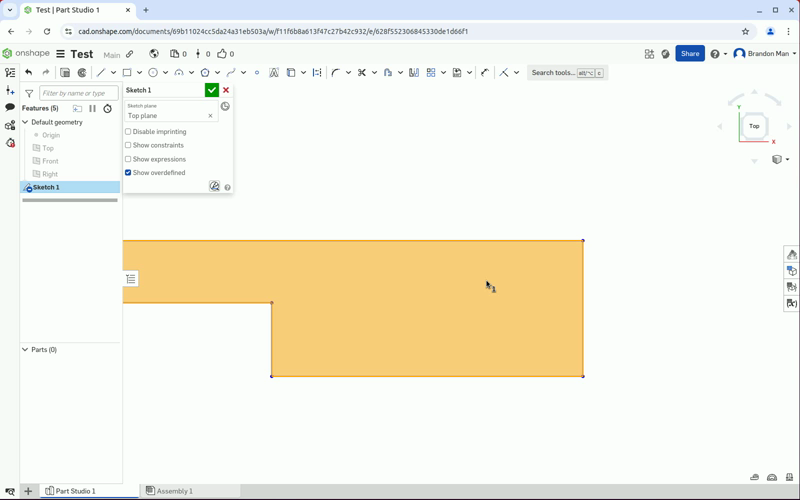
scroll(-6)
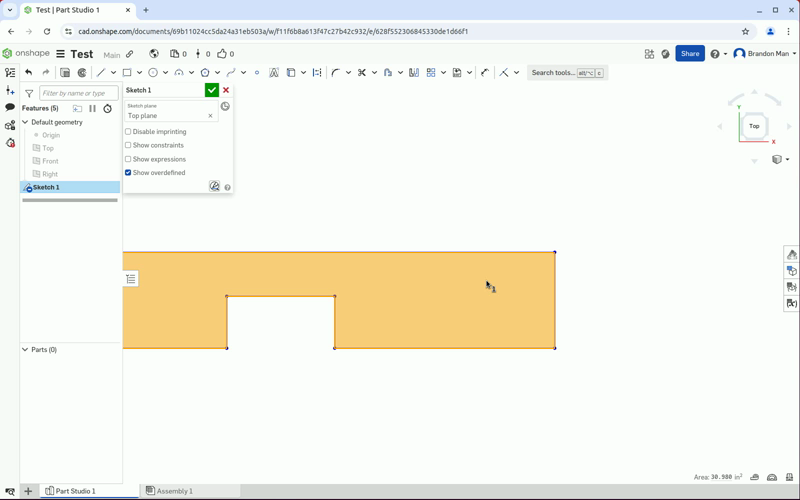
scroll(-6)
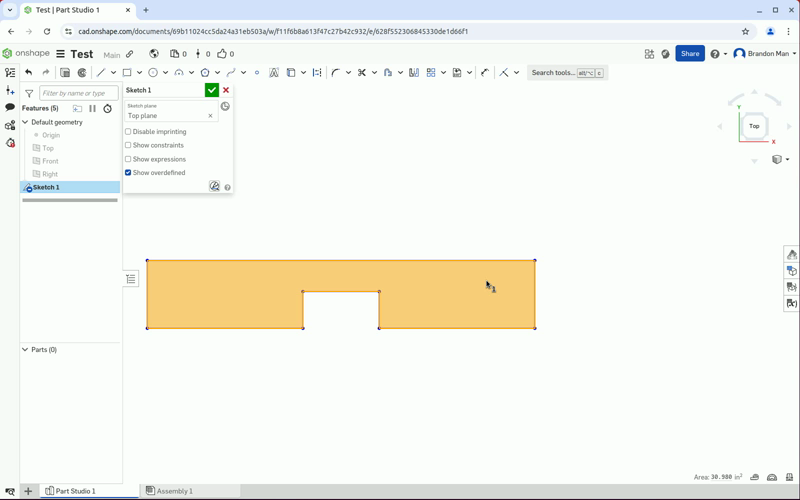
scroll(-6)
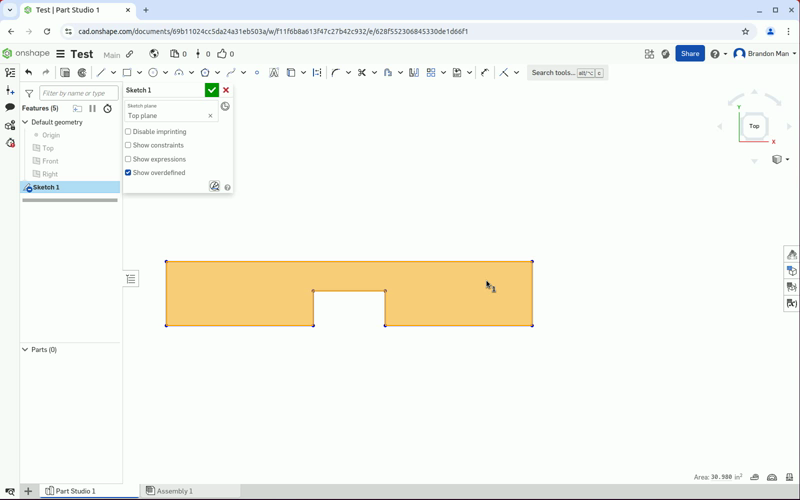
scroll(-6)
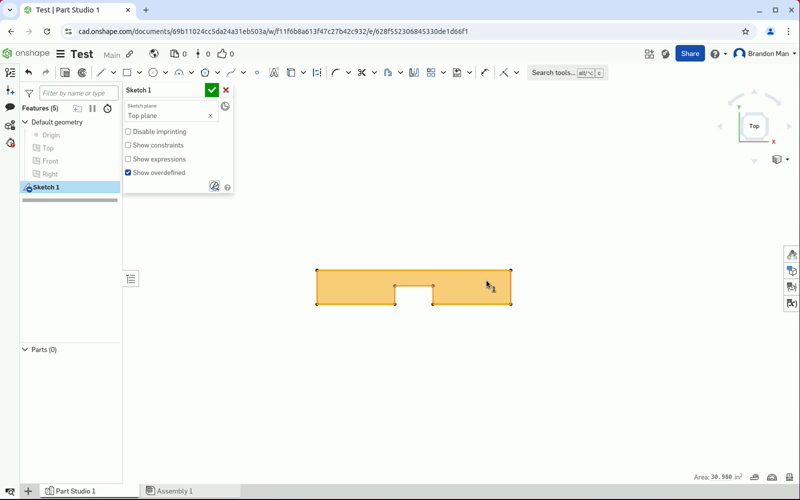
scroll(-6)
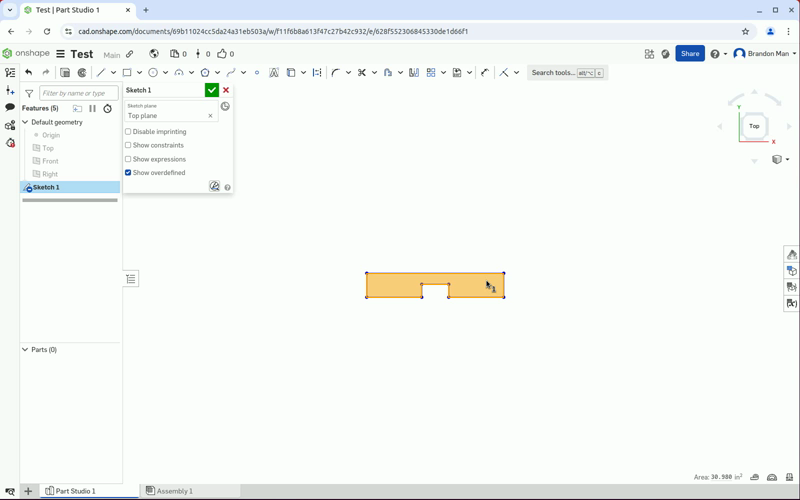
scroll(-6)
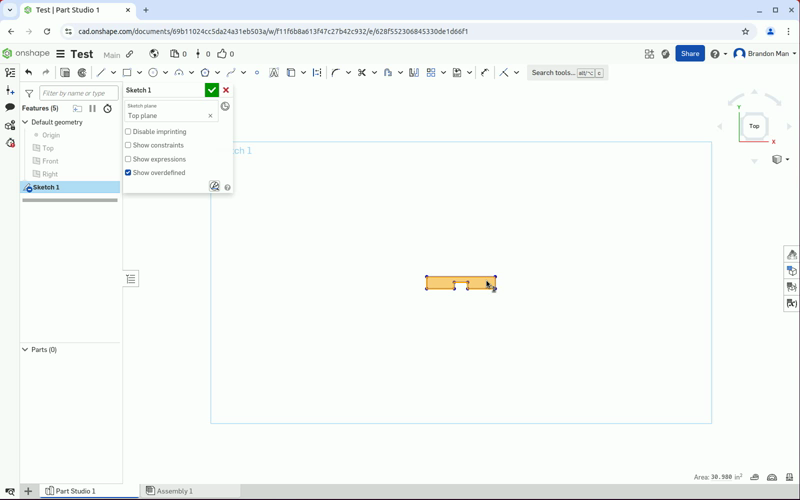
mouse_move(73, 352)
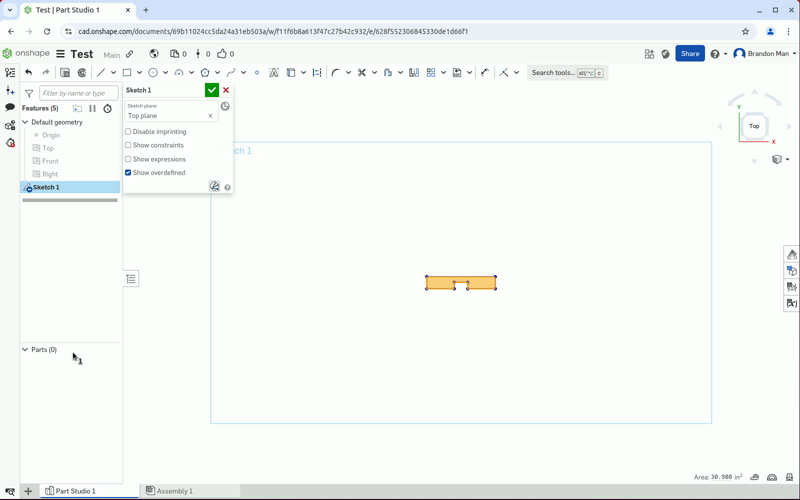
key(shift+y)
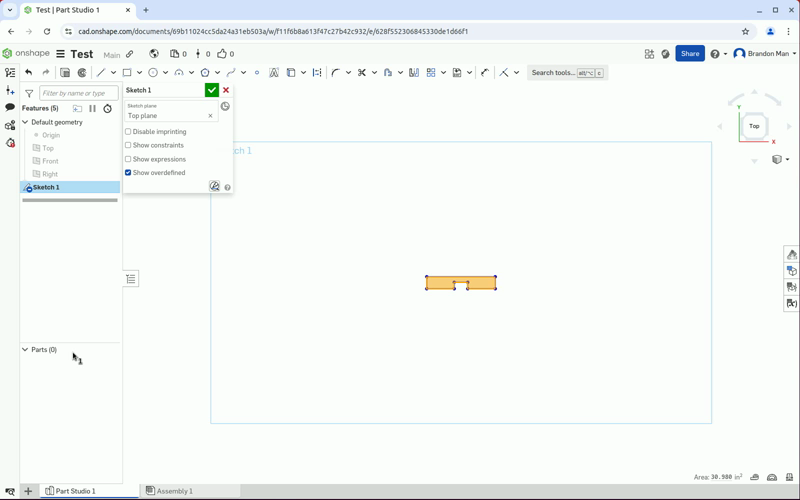
key(shift+e)
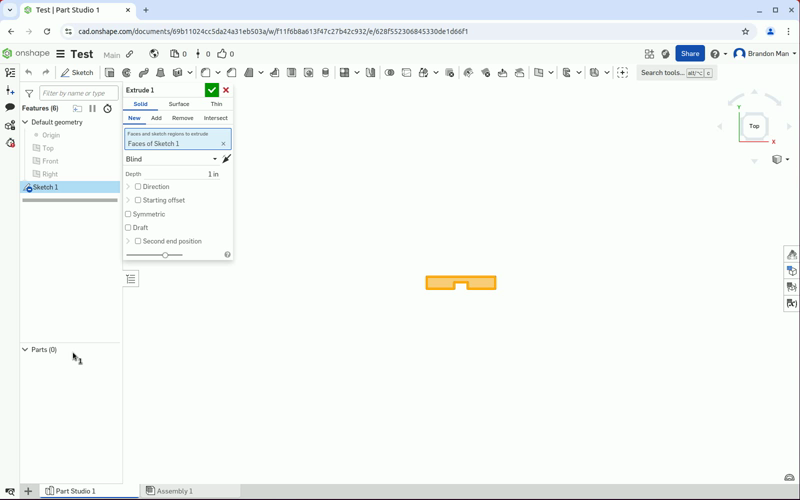
mouse_move(143, 106)
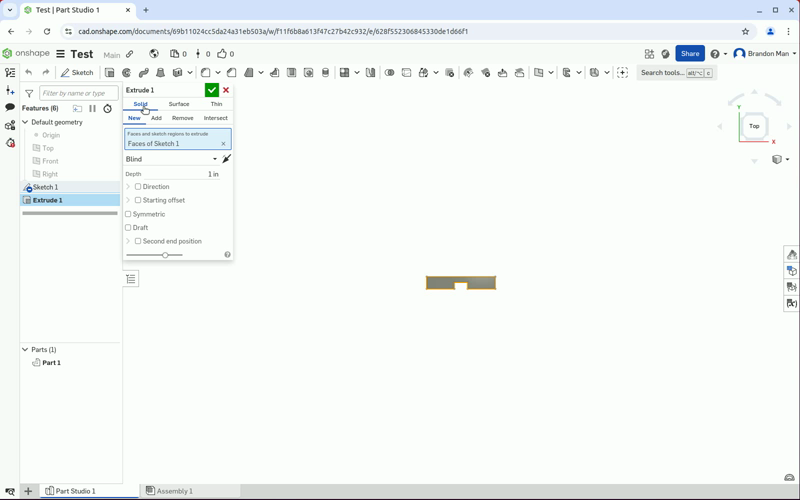
click(143, 106)
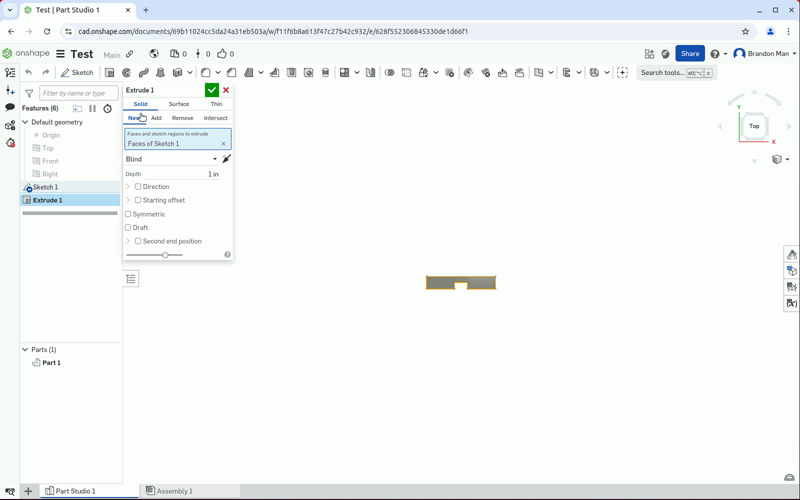
mouse_move(137, 120)
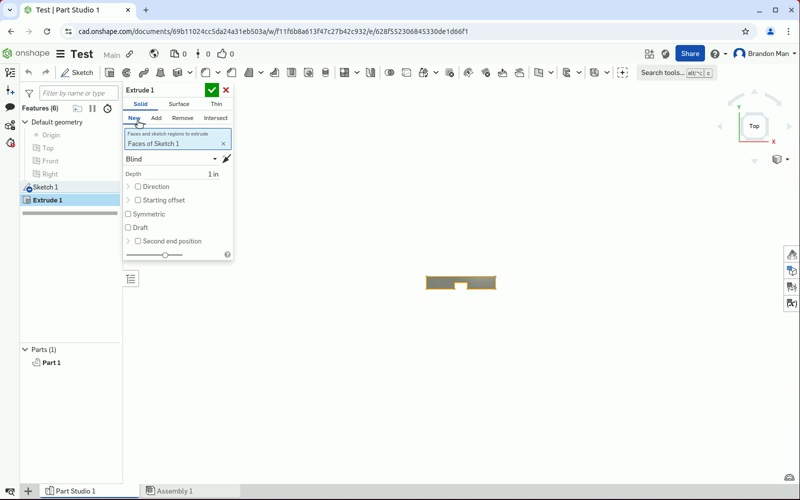
click(137, 120)
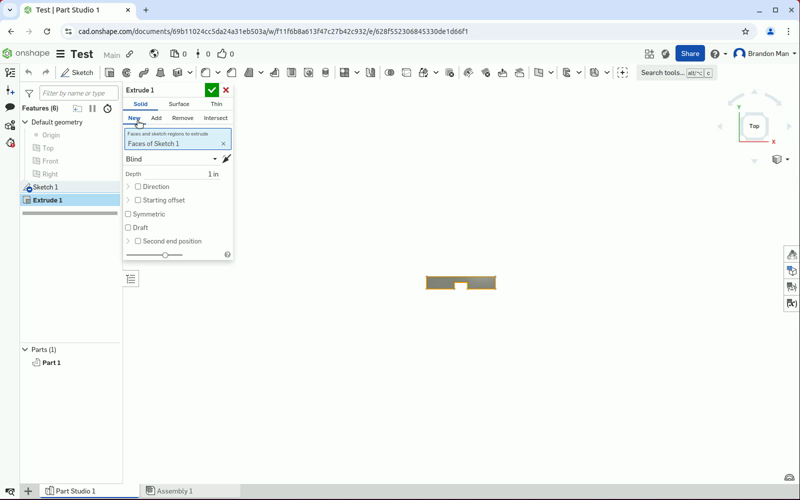
key(tab, 4)
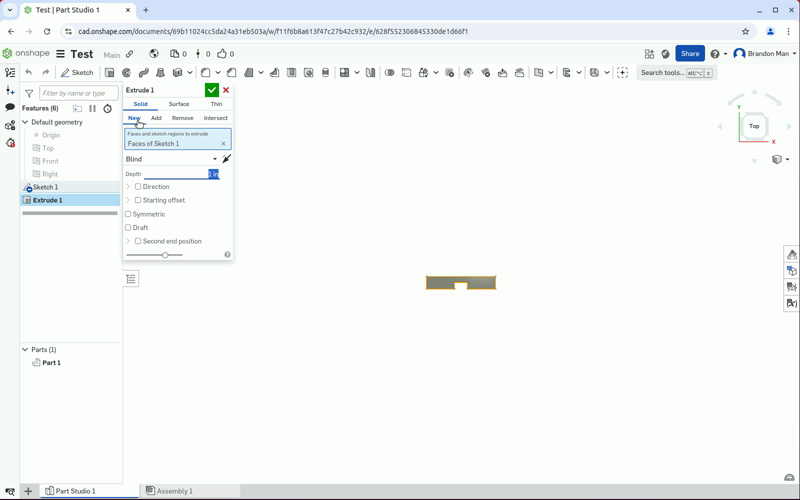
text(1.204)
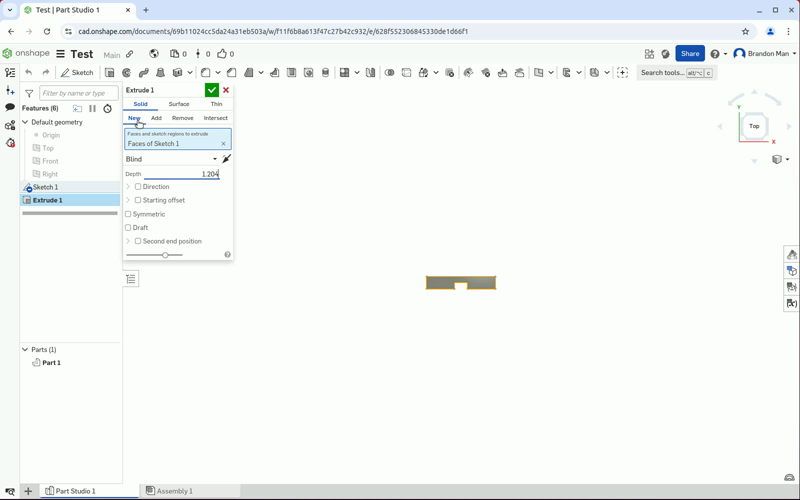
key(enter)
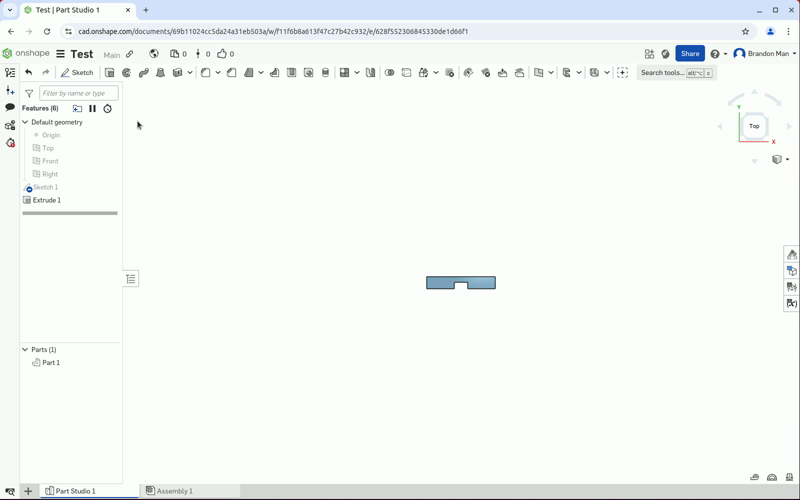
key(shift+h)
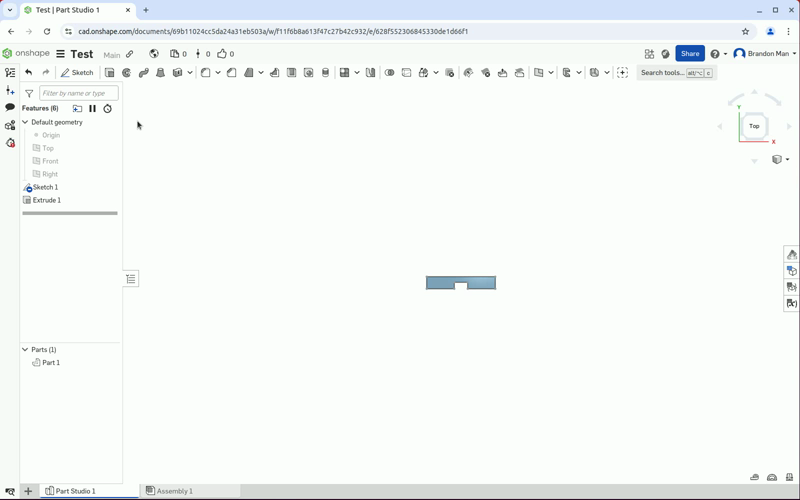
key(shift+h)
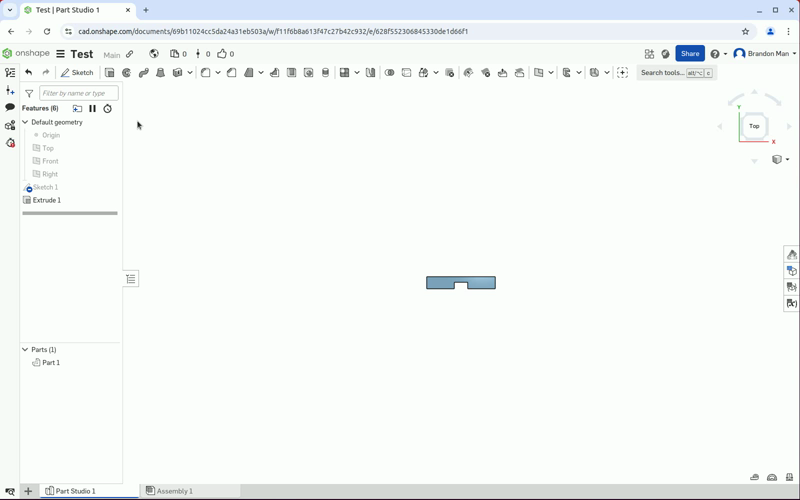
mouse_move(73, 189)
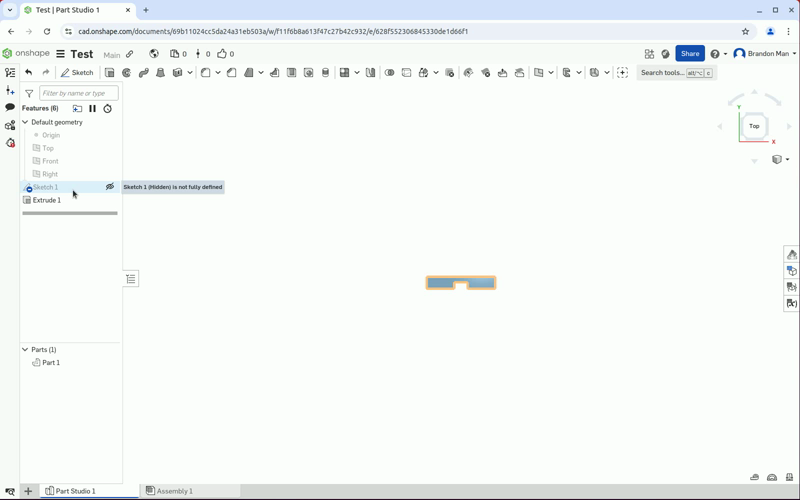
click(73, 189)
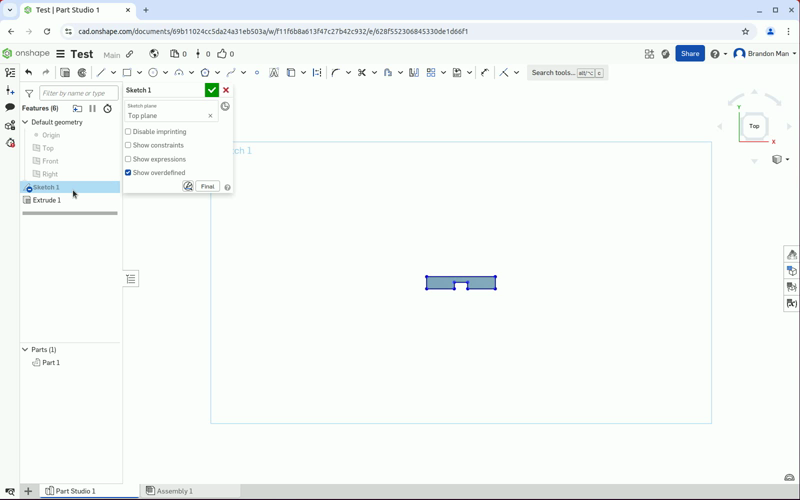
mouse_move(229, 92)
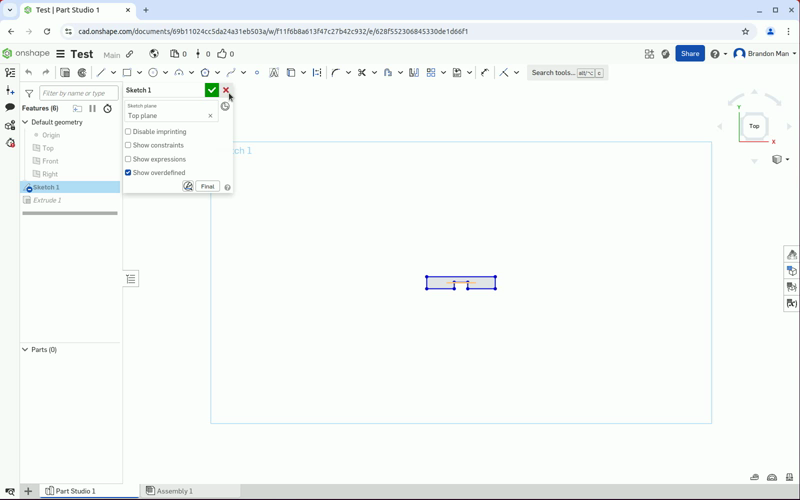
click(229, 92)
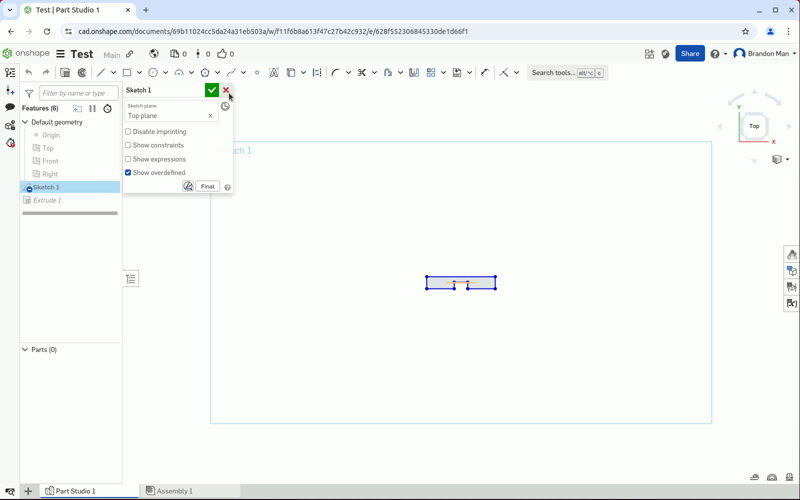
key(shift+s)
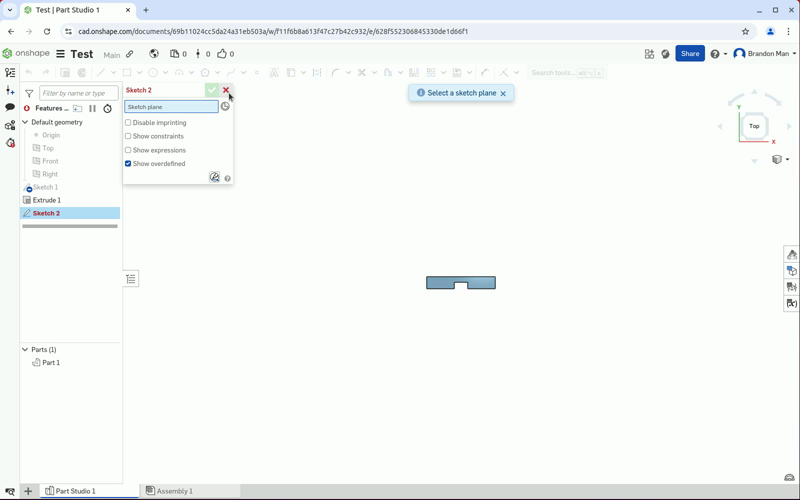
mouse_move(73, 150)
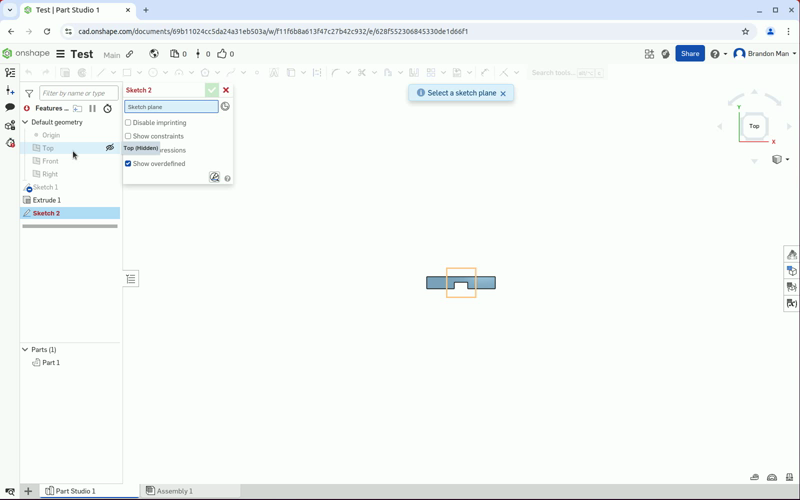
click(73, 150)
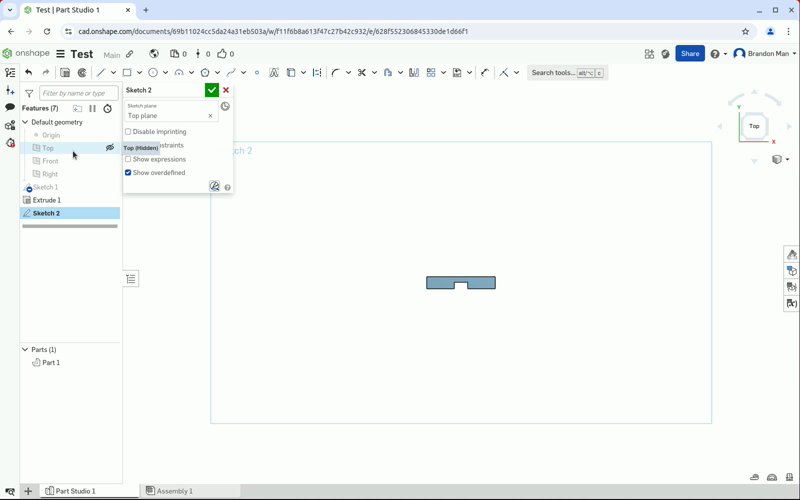
mouse_move(73, 352)
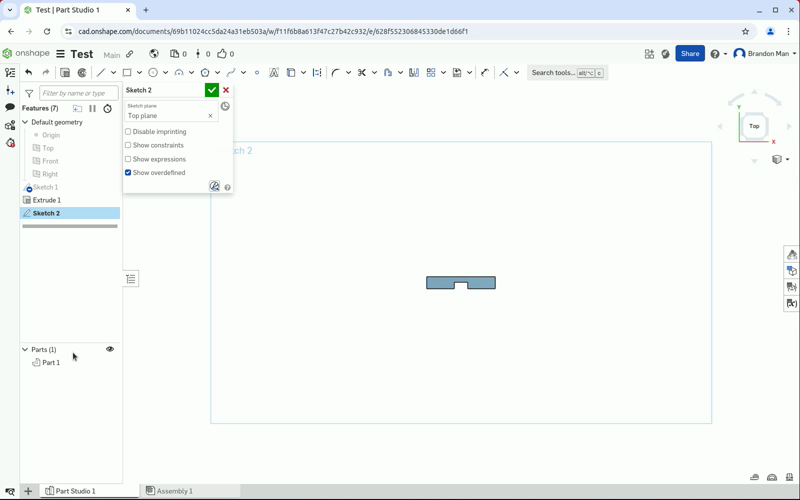
key(y)
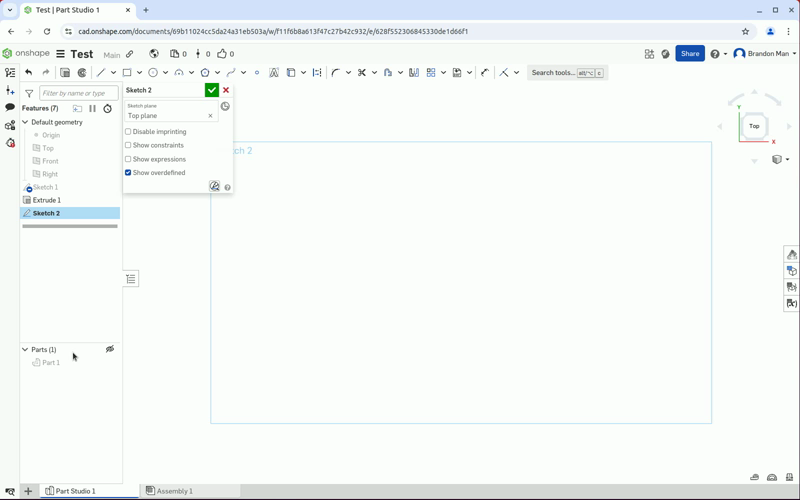
key(l)
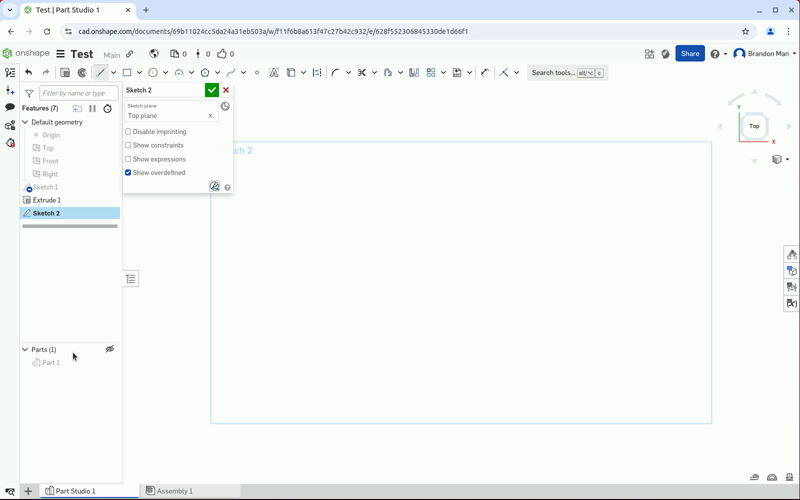
key_down(shift)
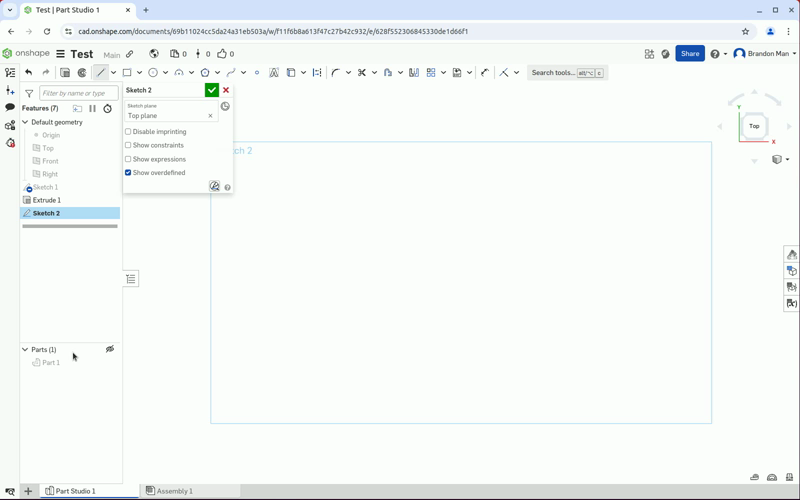
mouse_move(420, 294)
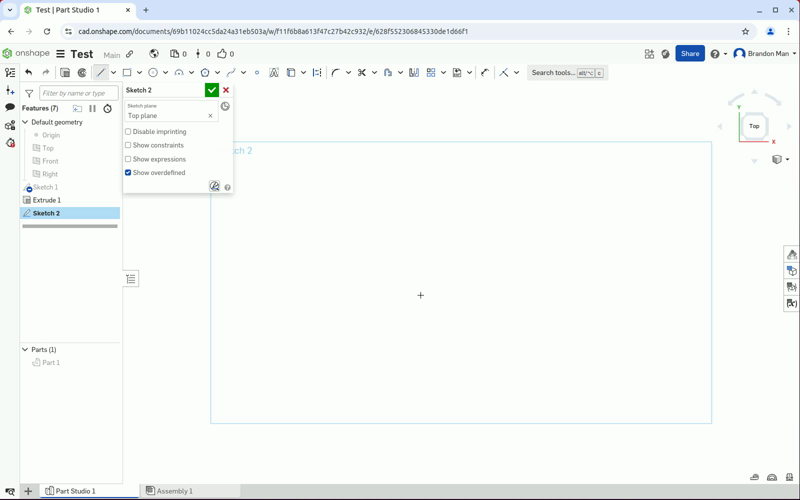
click(420, 294)
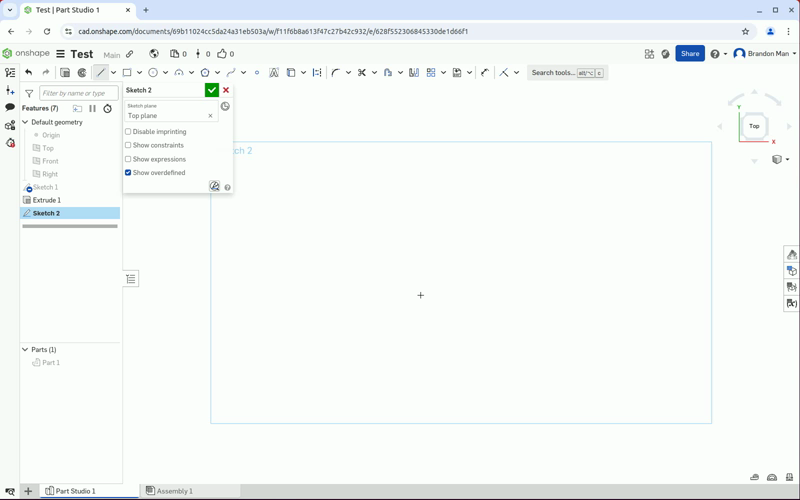
key_up(shift)
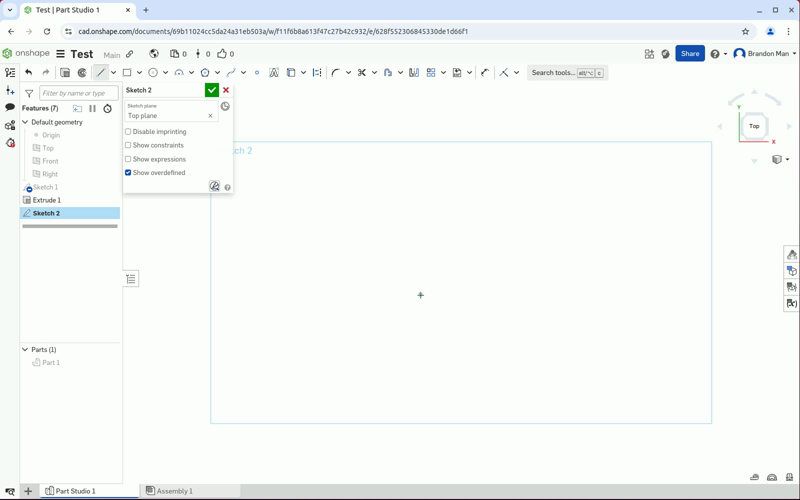
key_down(shift)
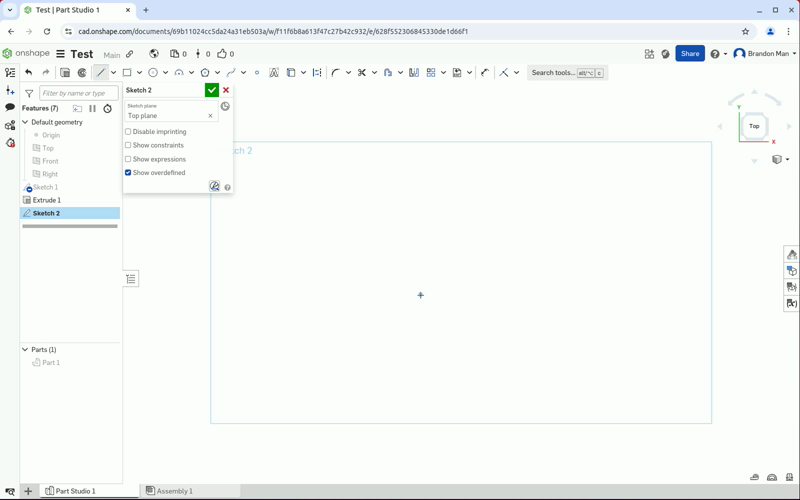
mouse_move(499, 294)
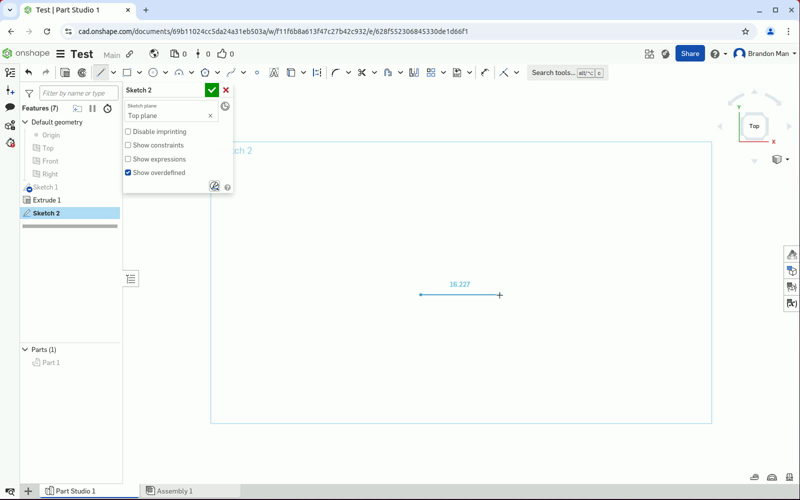
click(499, 294)
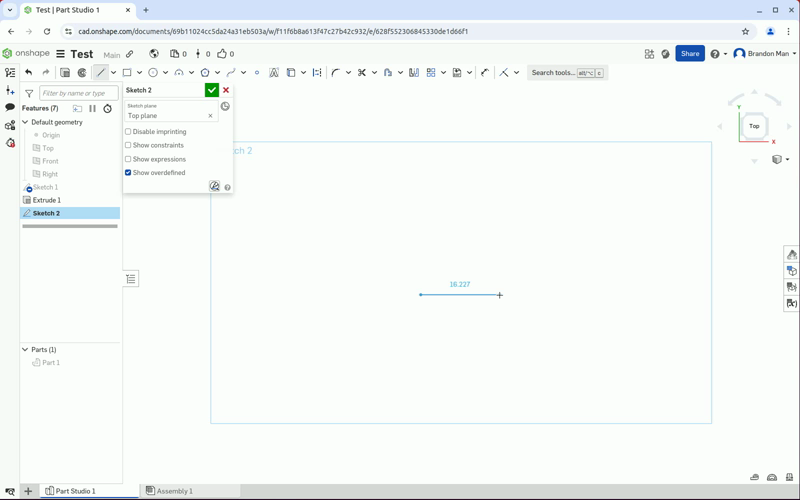
key_up(shift)
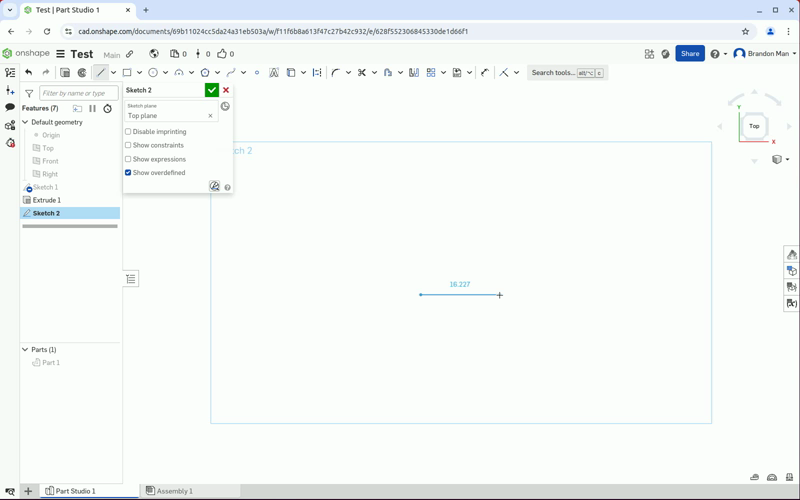
key_down(shift)
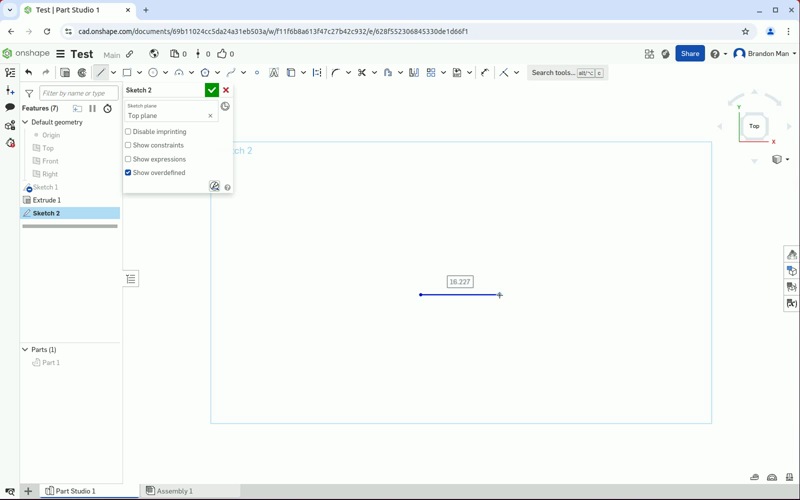
mouse_move(529, 294)
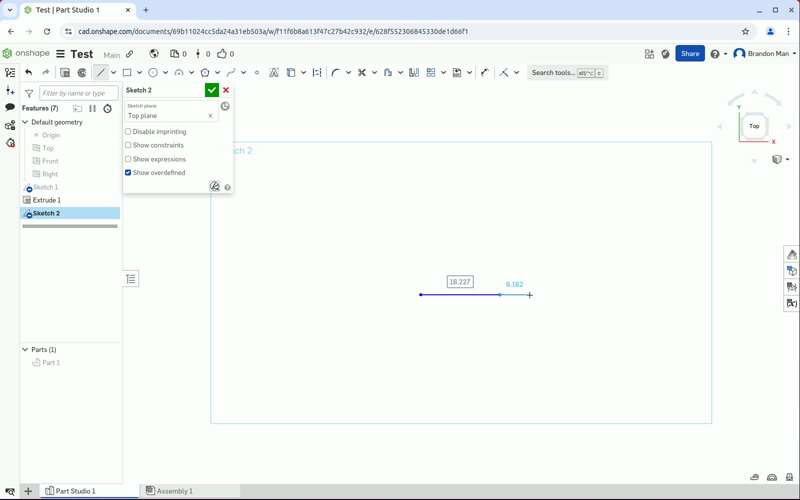
mouse_move(499, 271)
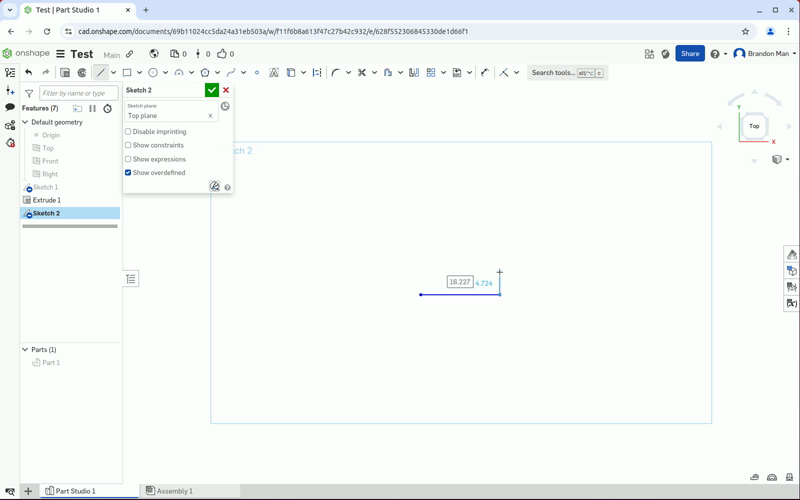
click(499, 271)
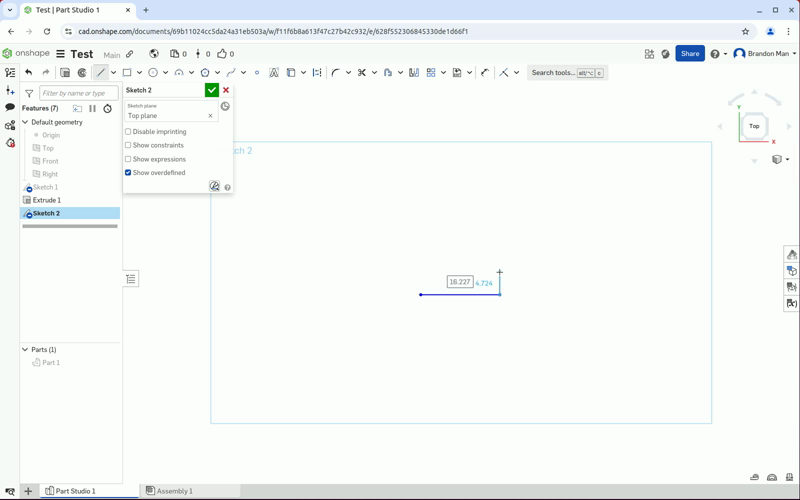
key_up(shift)
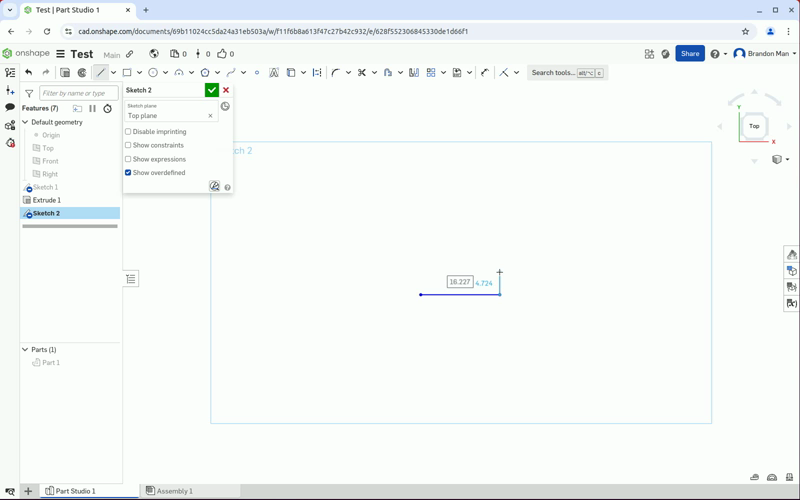
key_down(shift)
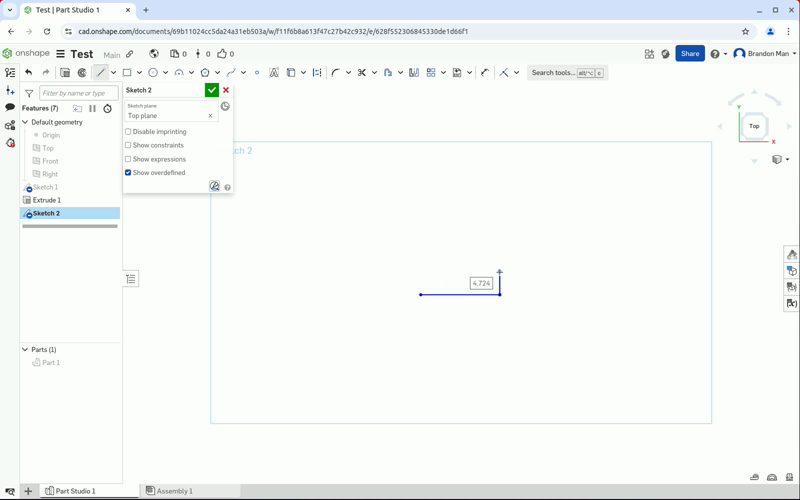
mouse_move(420, 271)
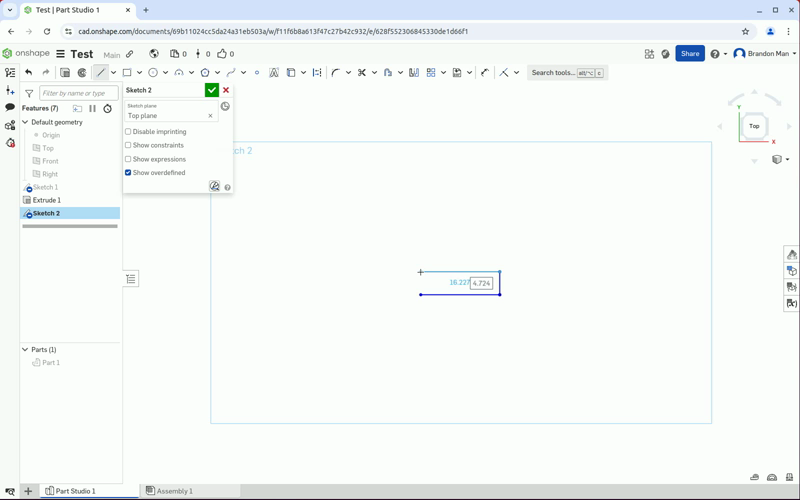
click(420, 271)
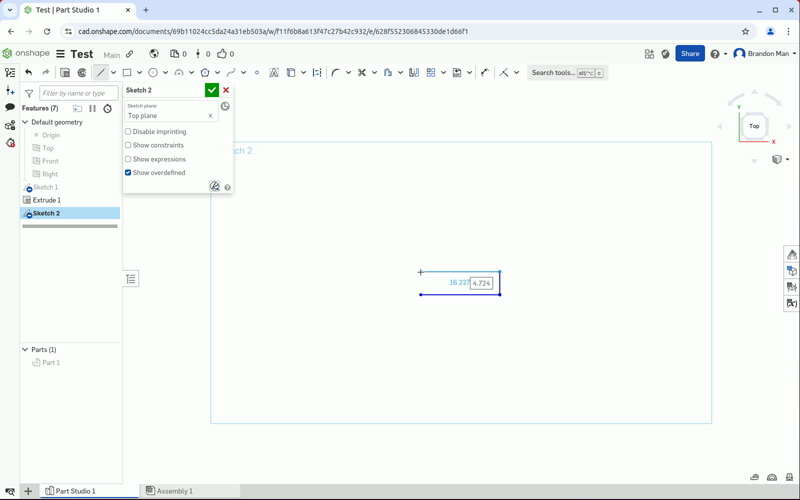
key_up(shift)
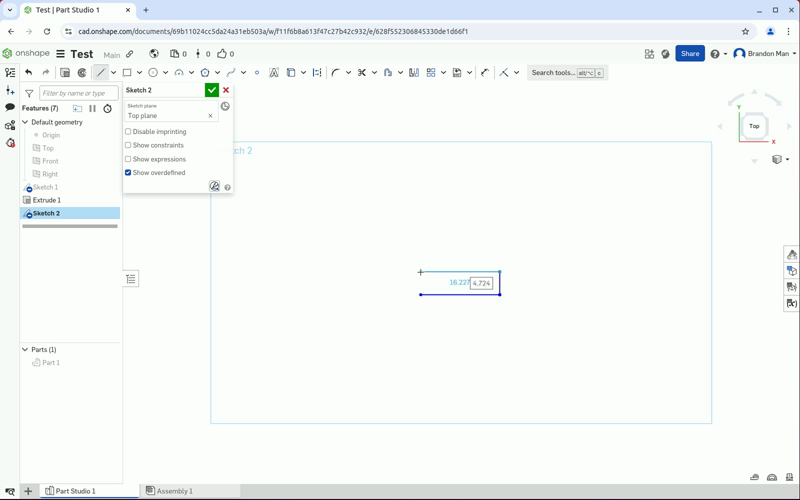
mouse_move(450, 271)
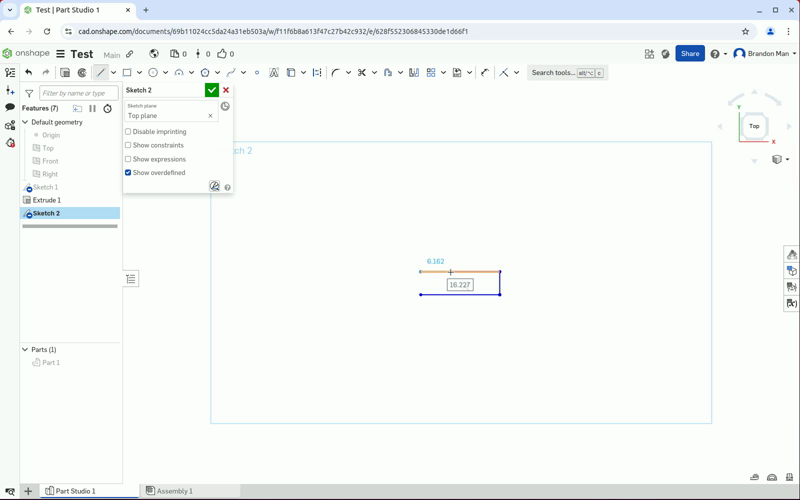
key_down(shift)
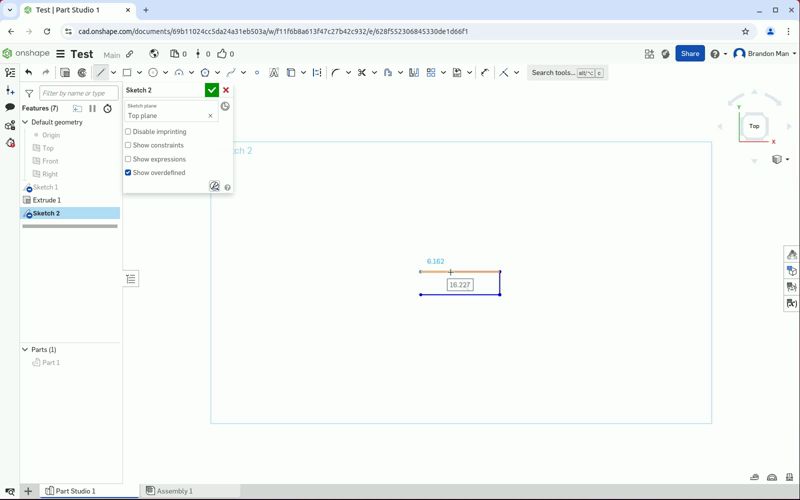
mouse_move(420, 294)
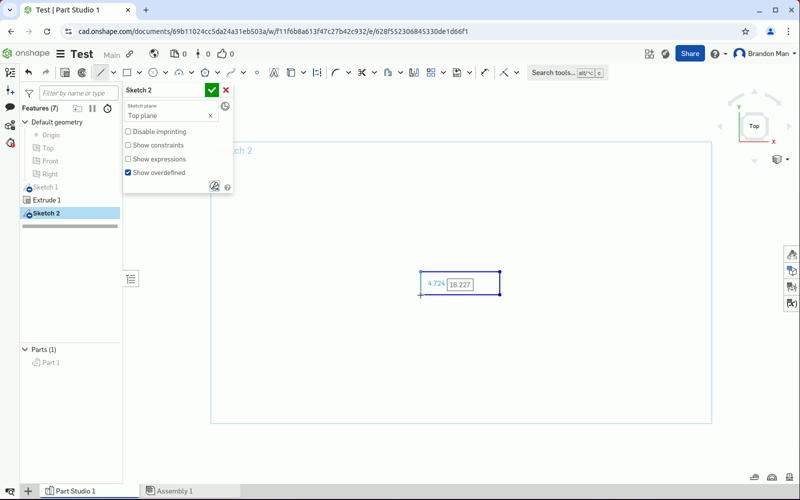
key_up(shift)
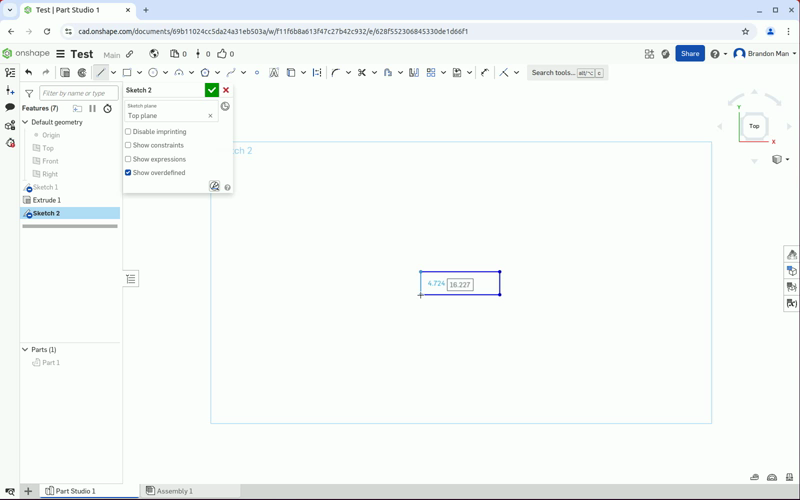
click(420, 294)
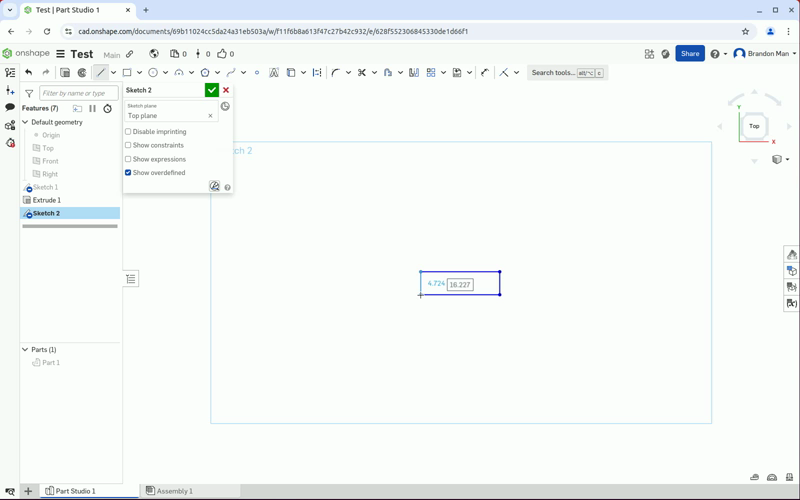
key(esc)
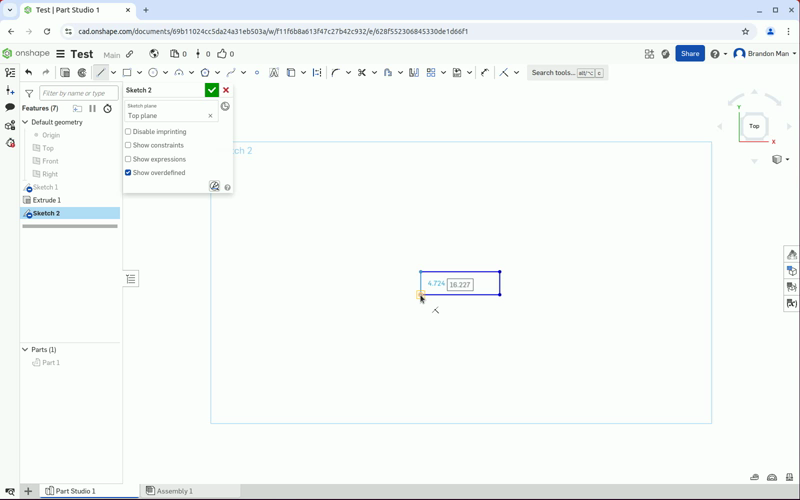
key(l)
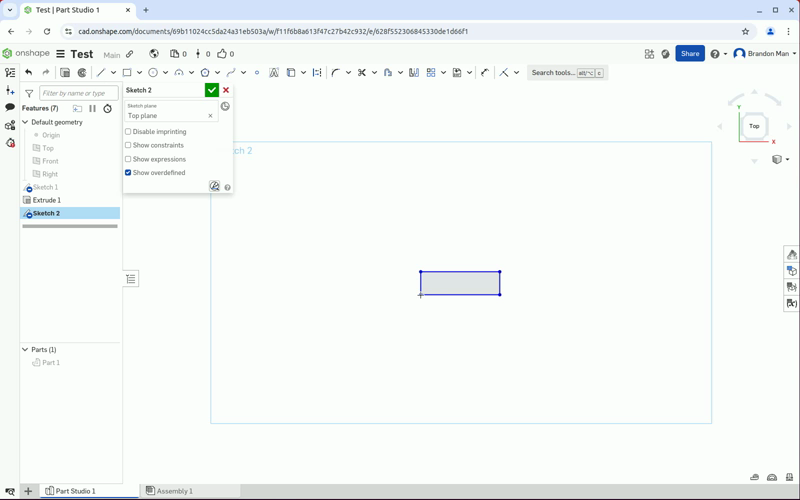
key_down(shift)
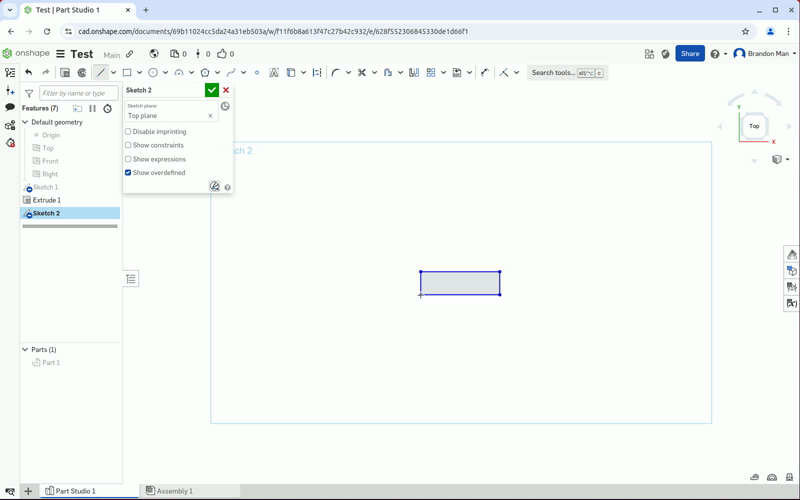
mouse_move(426, 288)
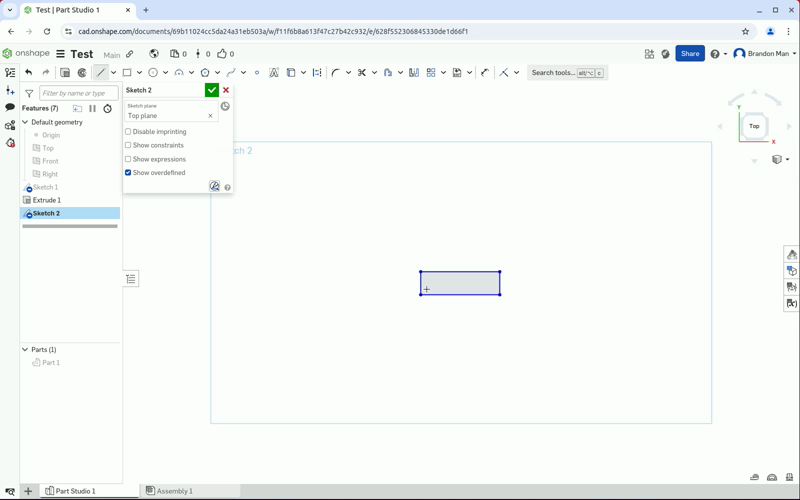
click(426, 288)
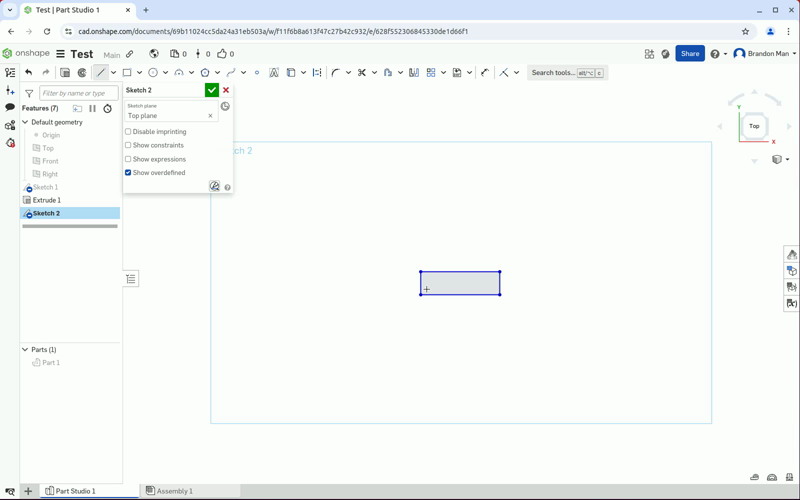
key_up(shift)
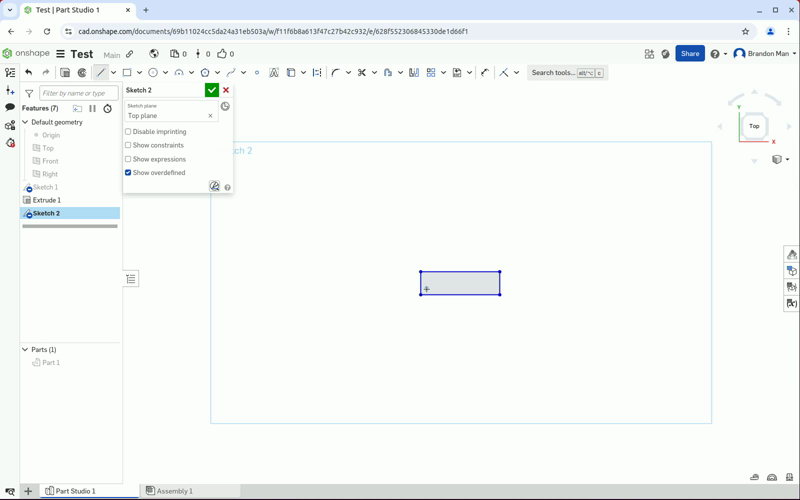
key_down(shift)
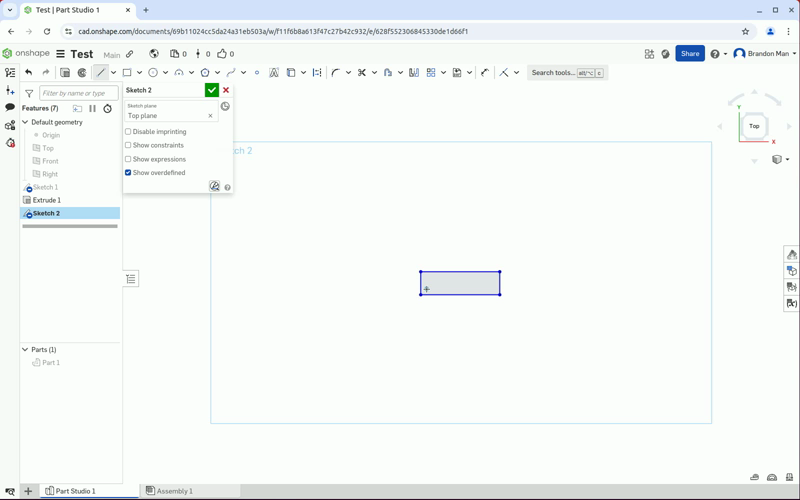
mouse_move(456, 288)
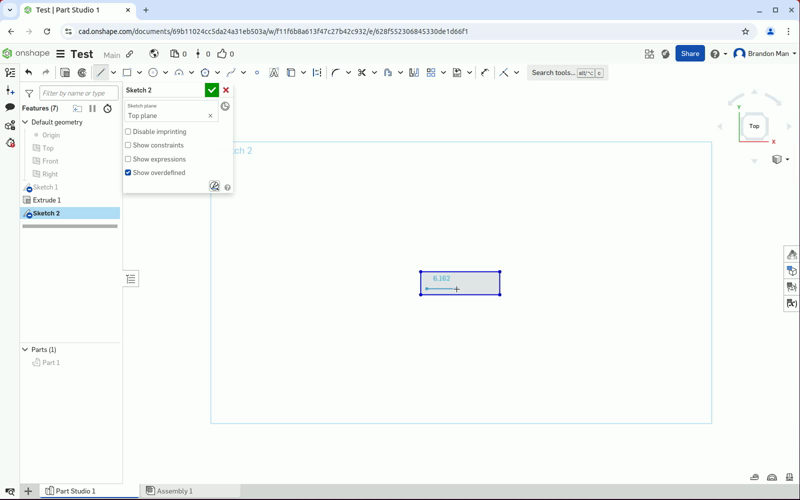
mouse_move(453, 288)
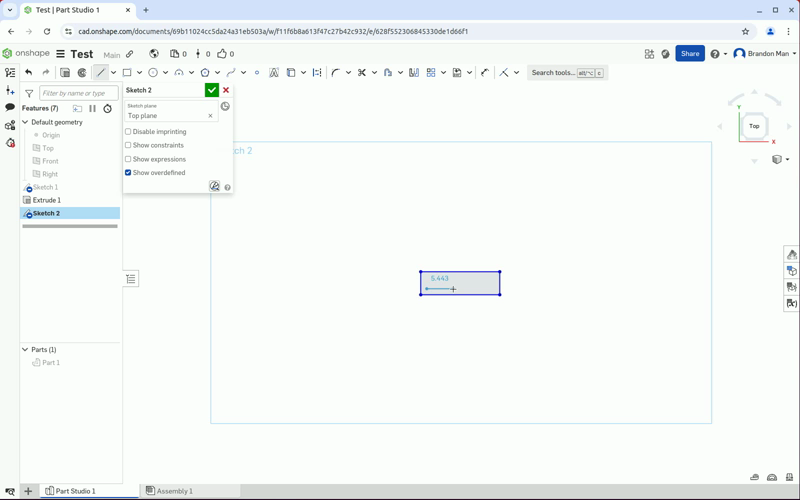
click(453, 288)
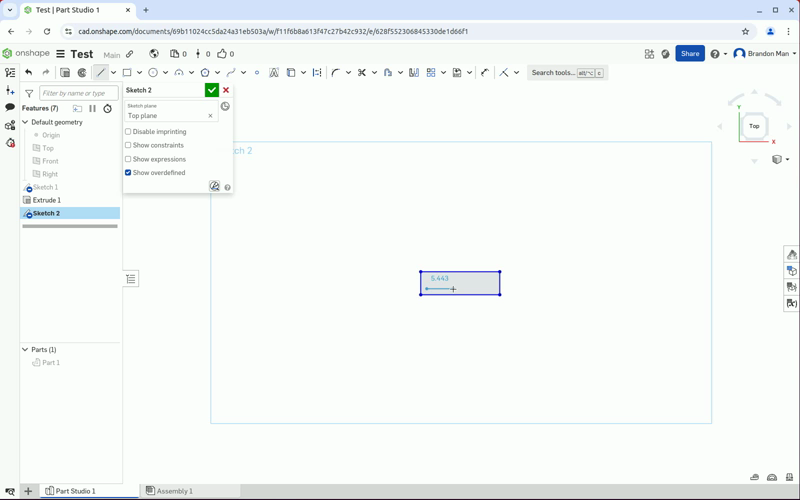
key_up(shift)
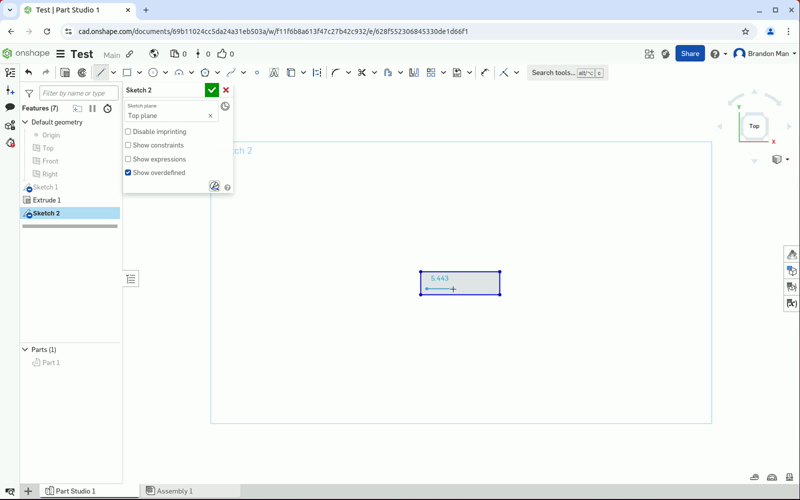
key_down(shift)
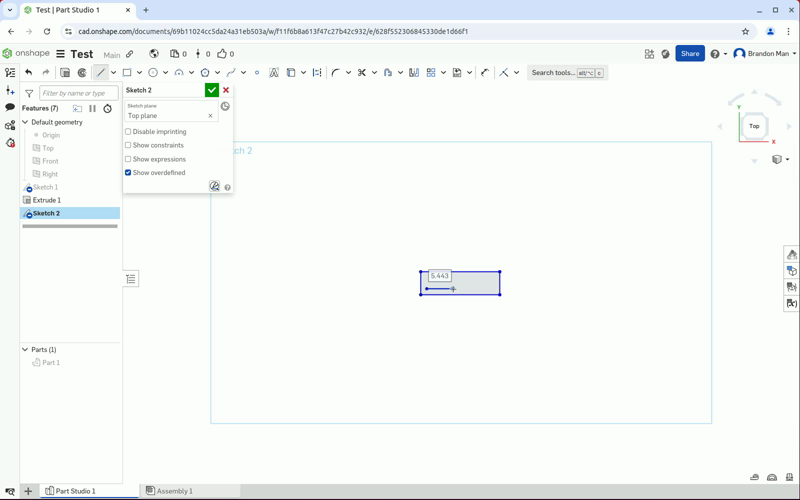
mouse_move(483, 288)
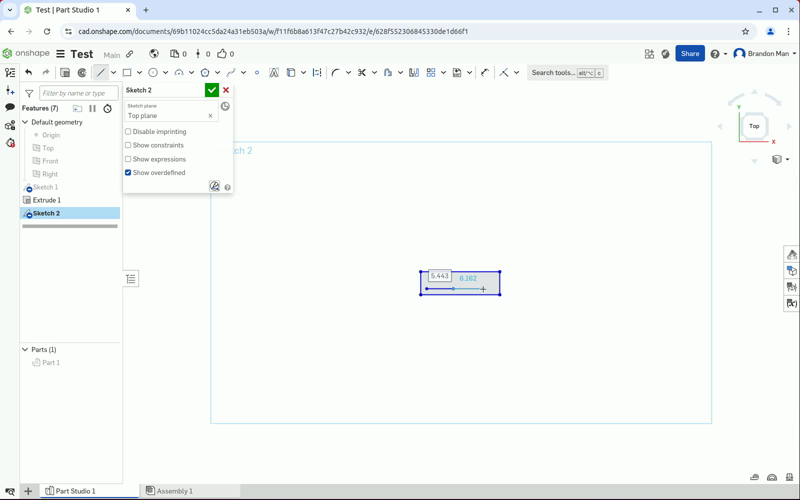
mouse_move(467, 288)
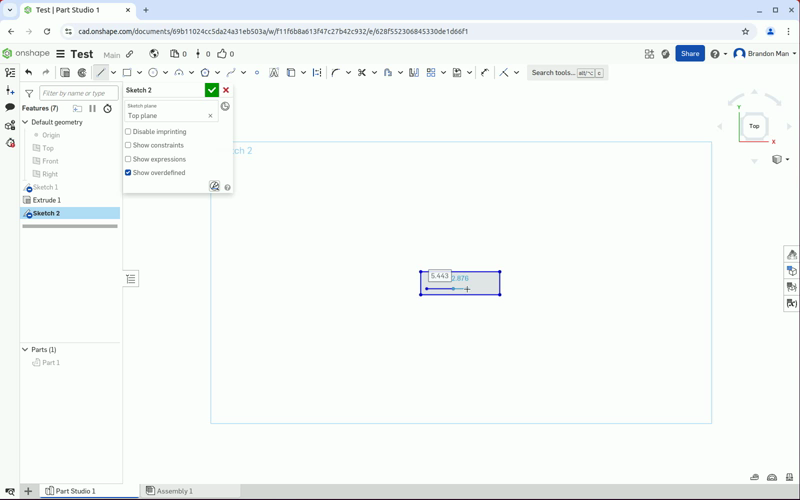
click(467, 288)
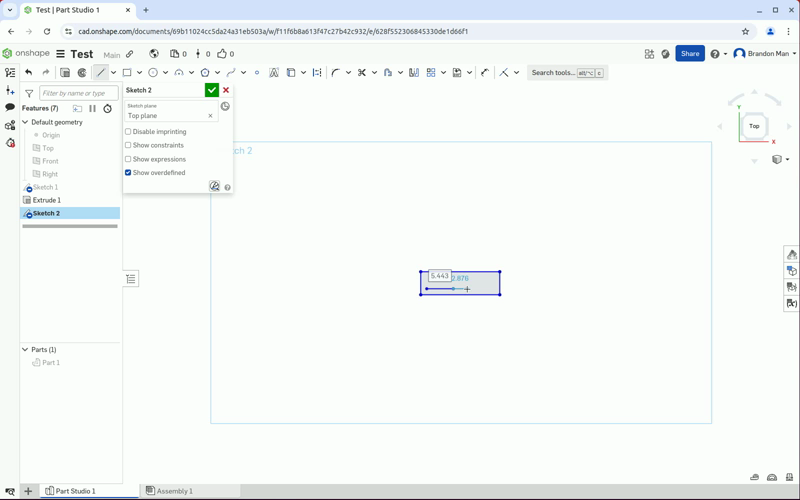
key_up(shift)
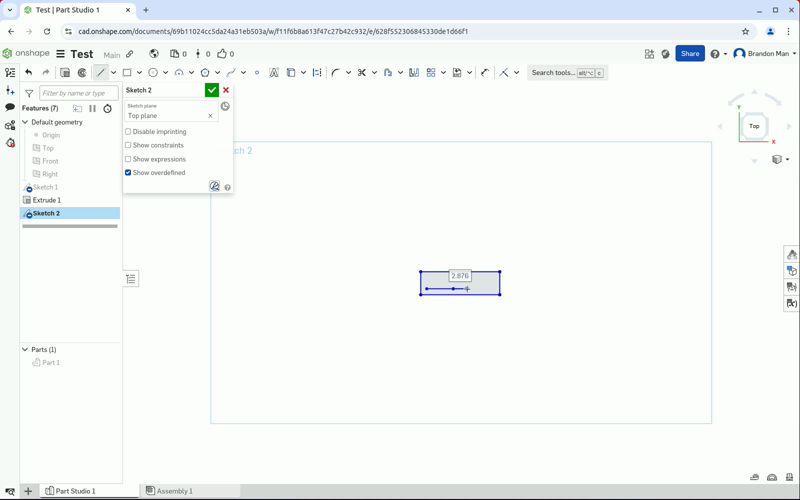
key_down(shift)
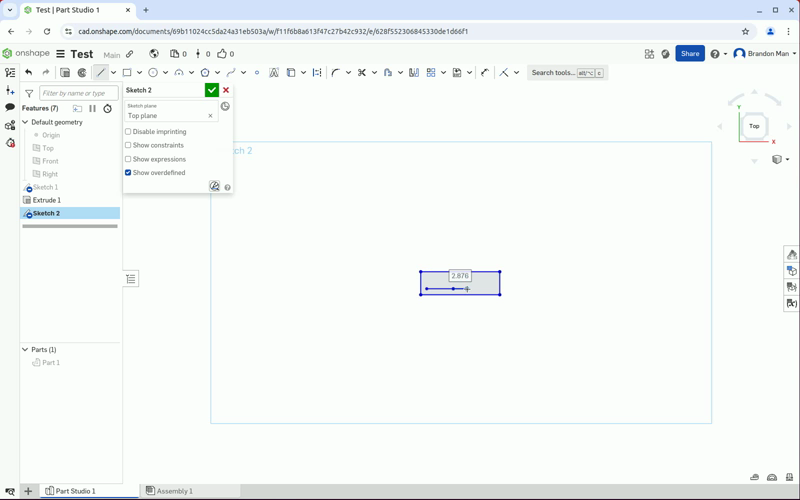
mouse_move(497, 288)
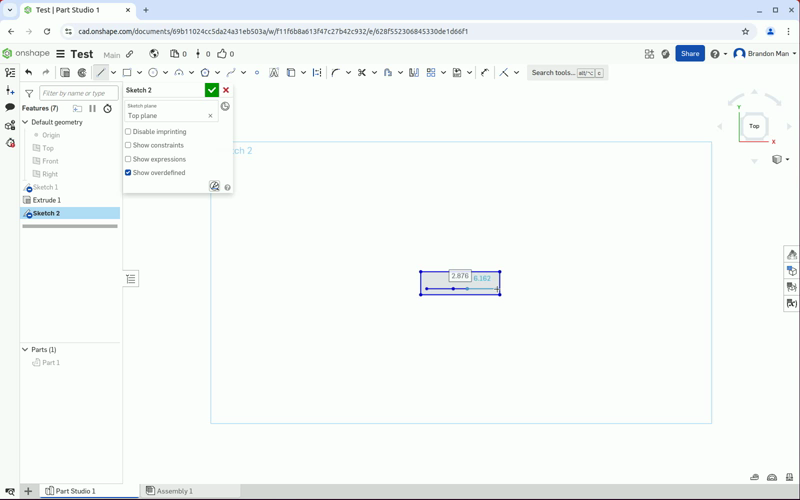
mouse_move(493, 288)
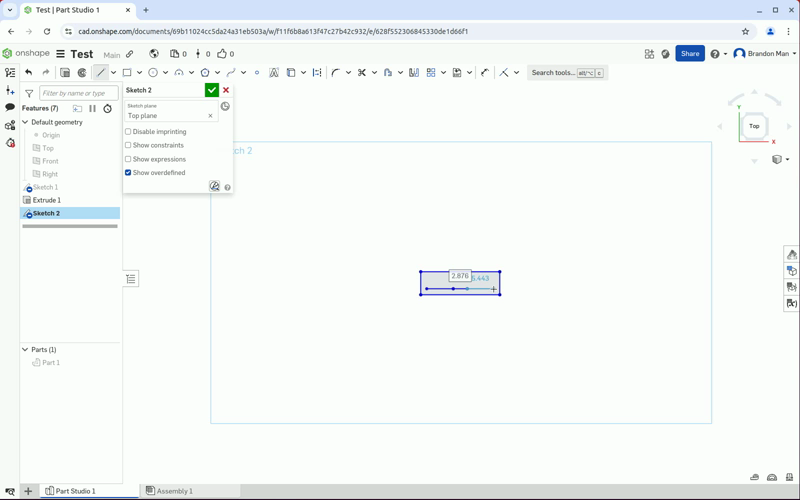
click(493, 288)
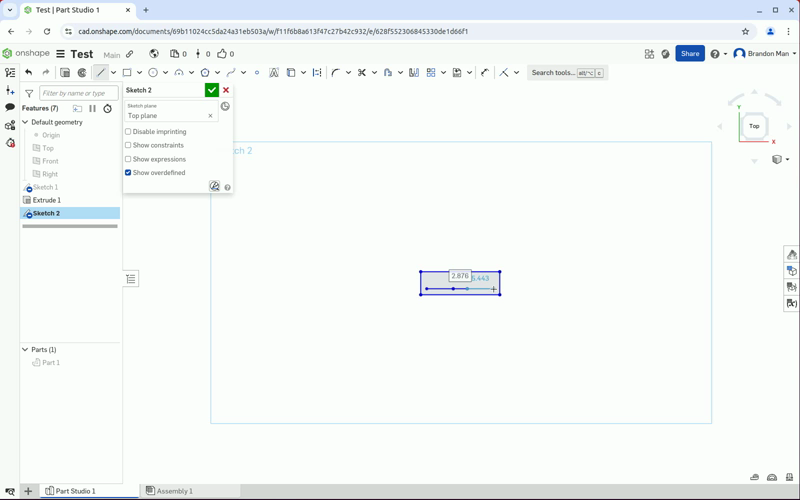
key_up(shift)
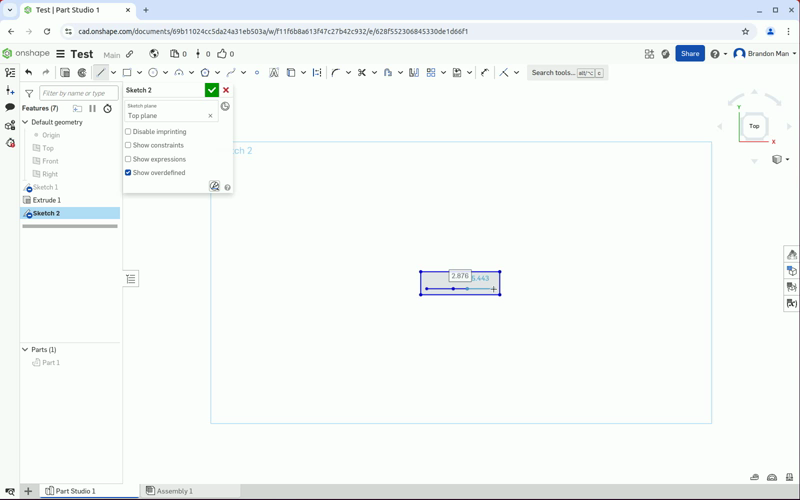
key_down(shift)
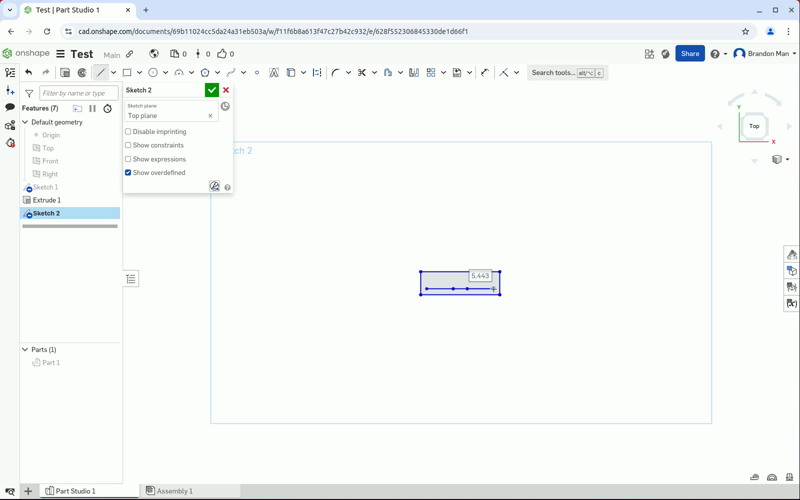
mouse_move(523, 288)
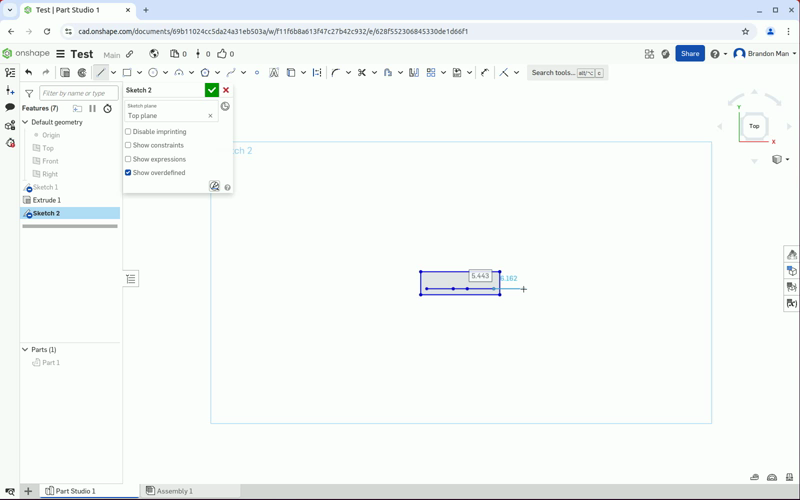
mouse_move(493, 276)
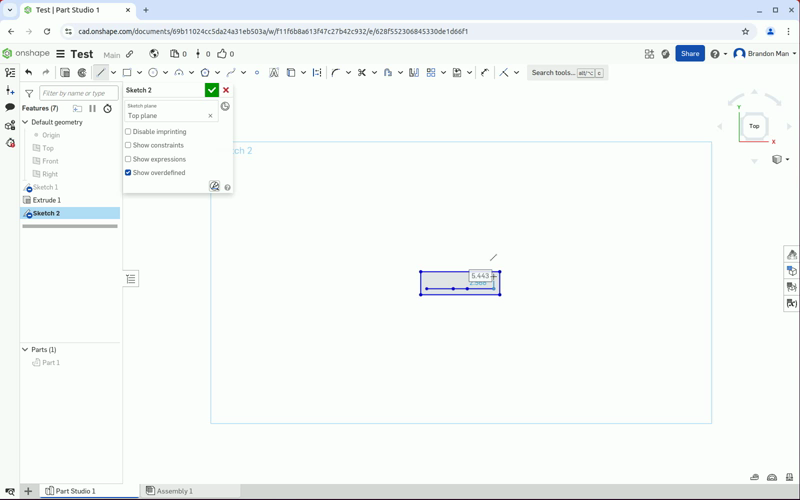
click(493, 276)
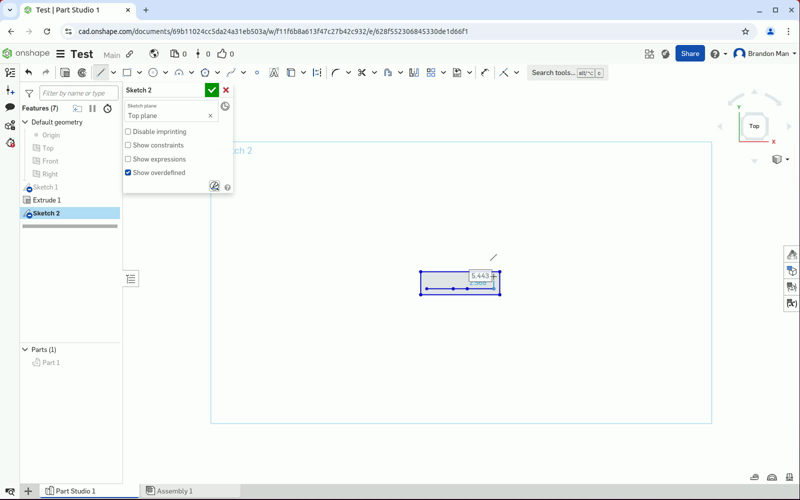
key_up(shift)
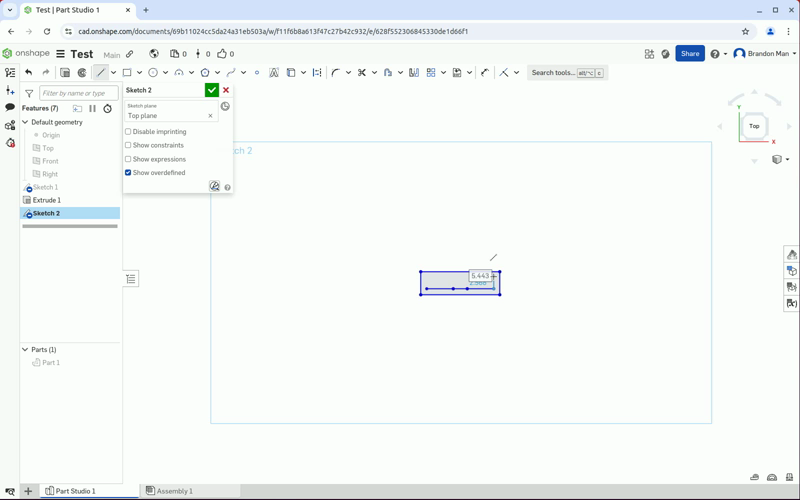
key_down(shift)
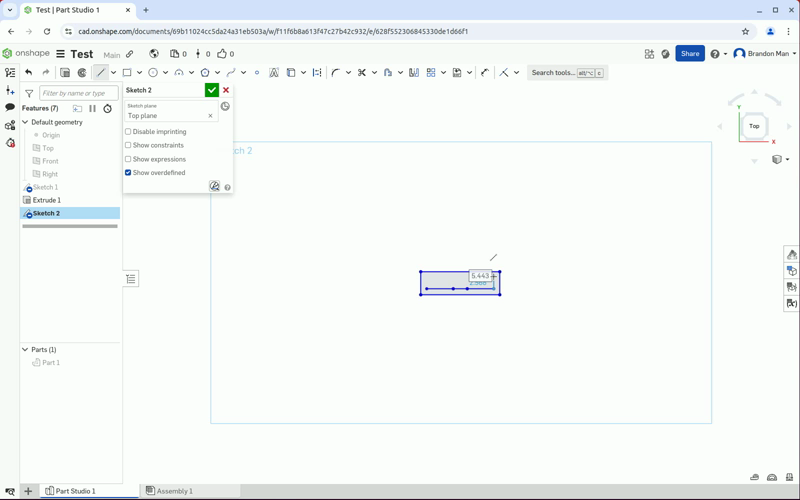
mouse_move(426, 276)
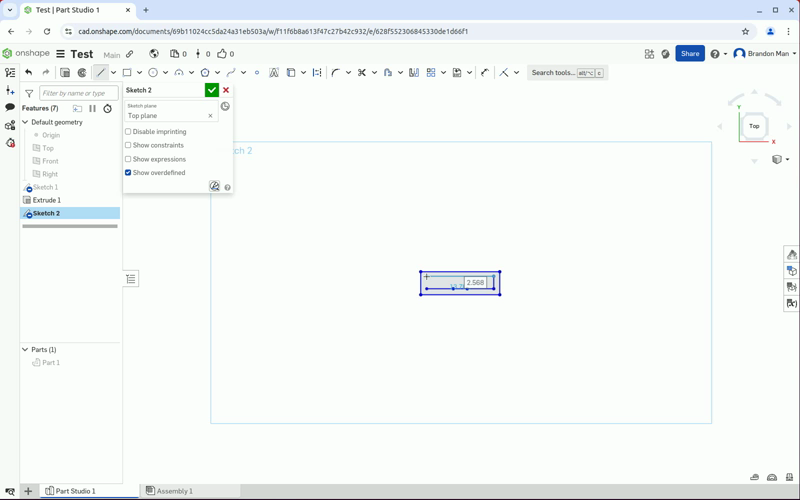
click(426, 276)
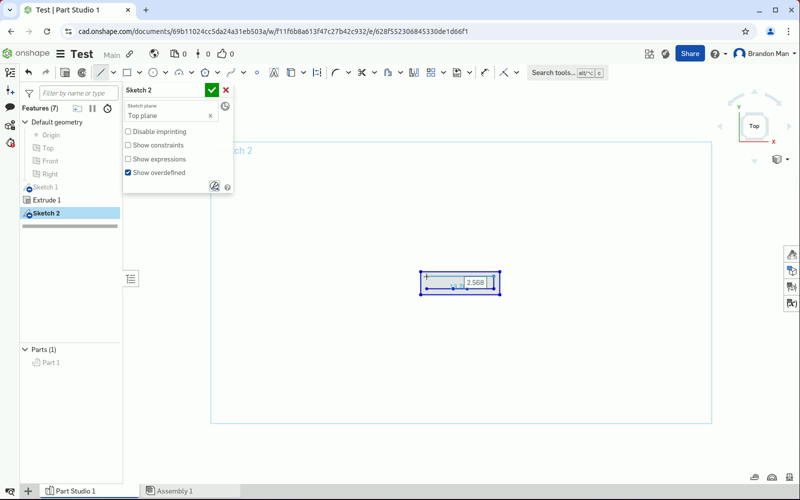
key_up(shift)
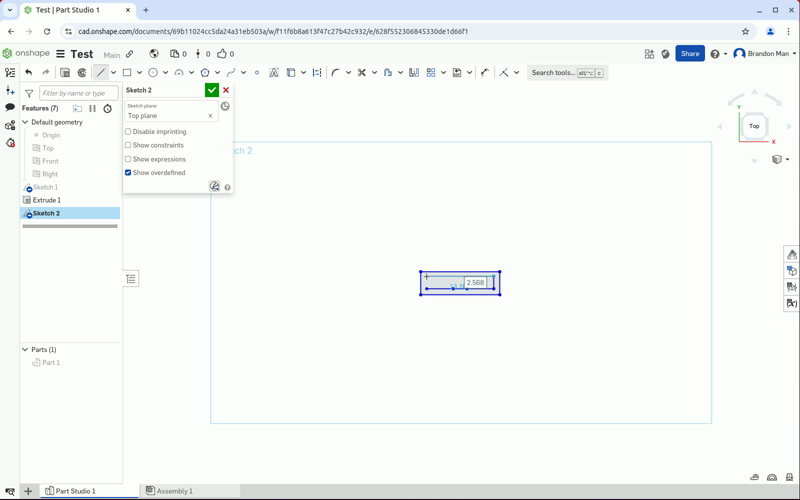
mouse_move(456, 276)
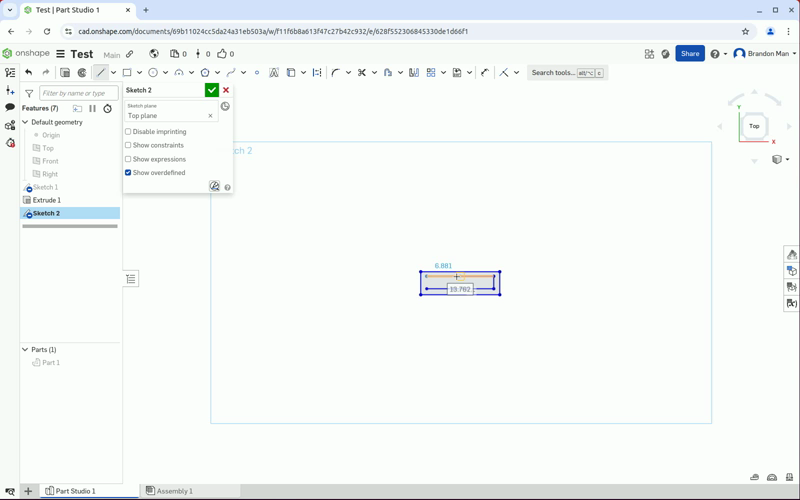
key_down(shift)
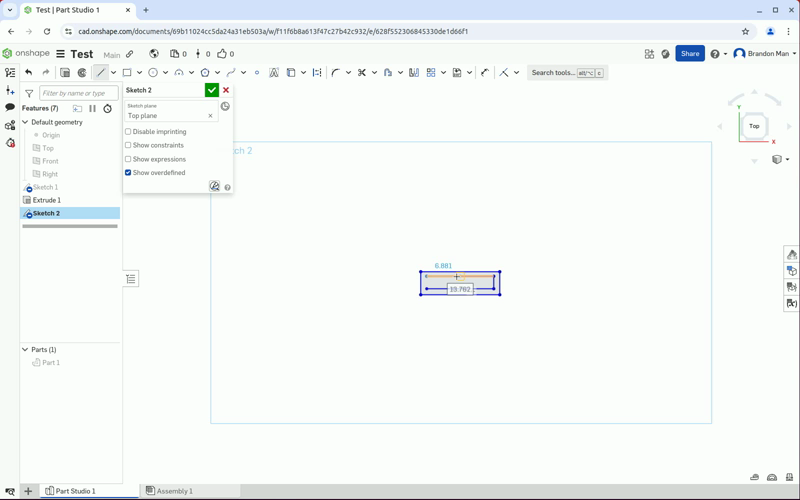
mouse_move(426, 288)
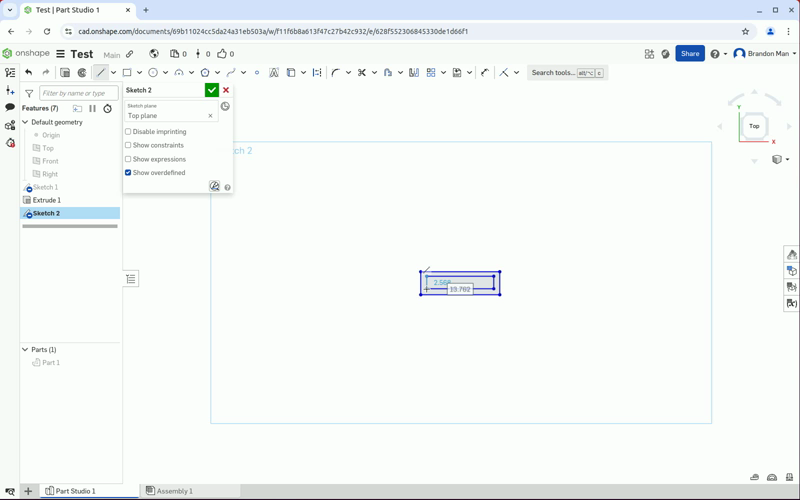
key_up(shift)
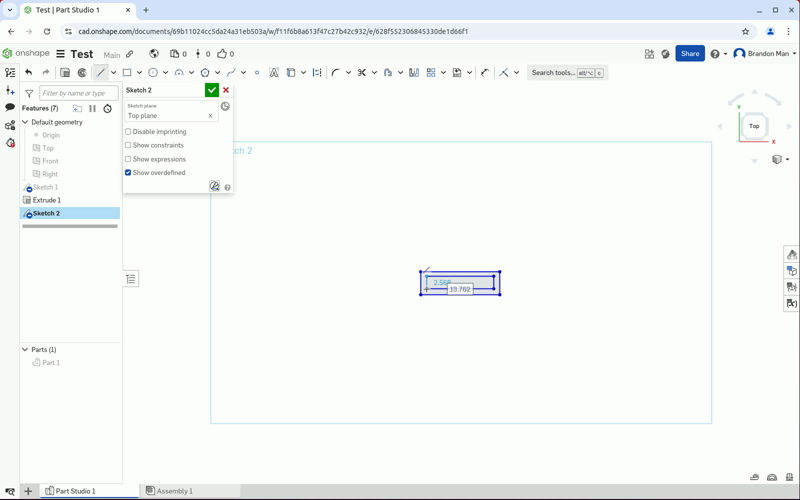
click(426, 288)
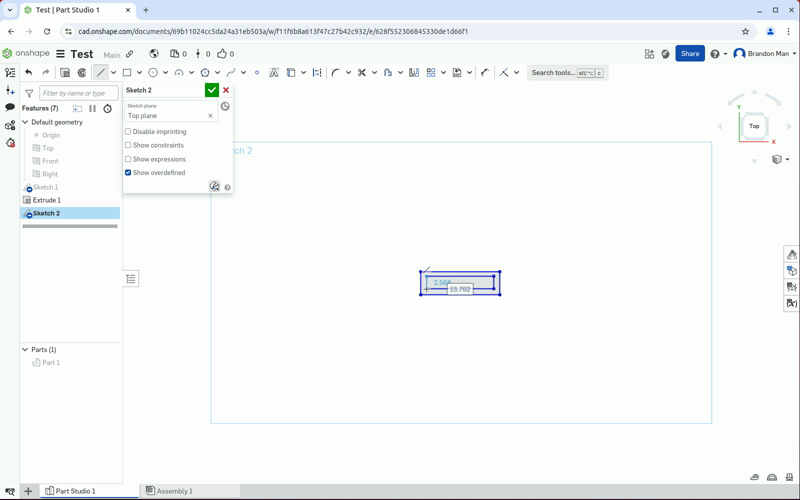
key(esc)
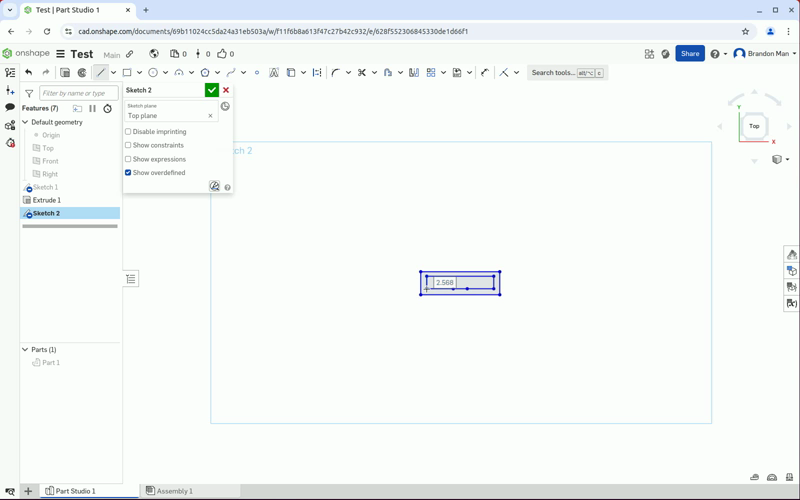
mouse_move(424, 274)
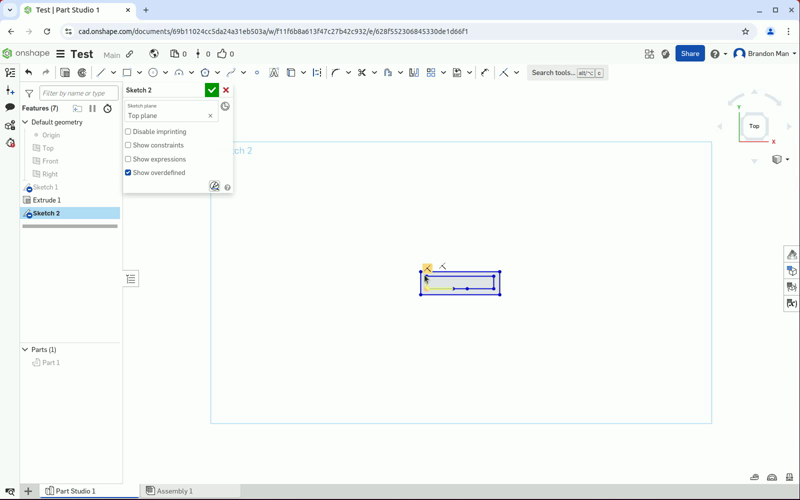
scroll(6)
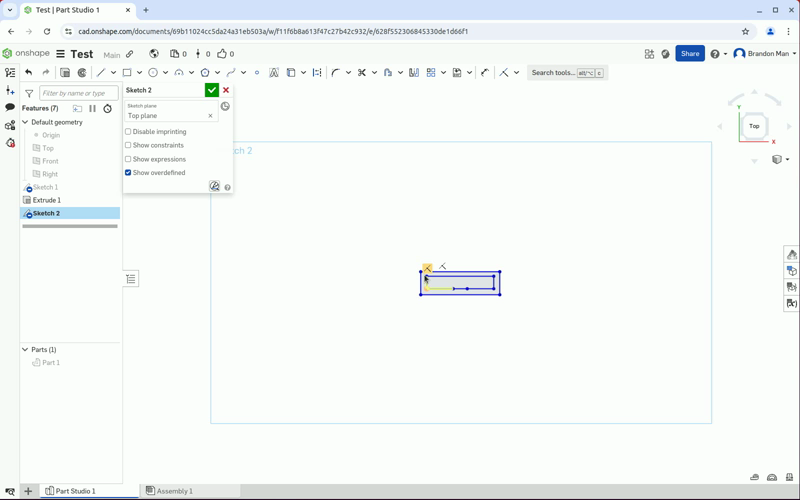
scroll(6)
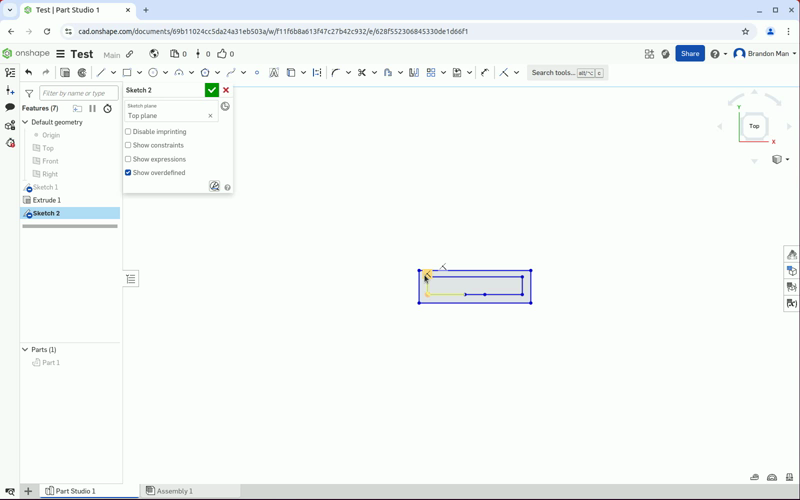
scroll(6)
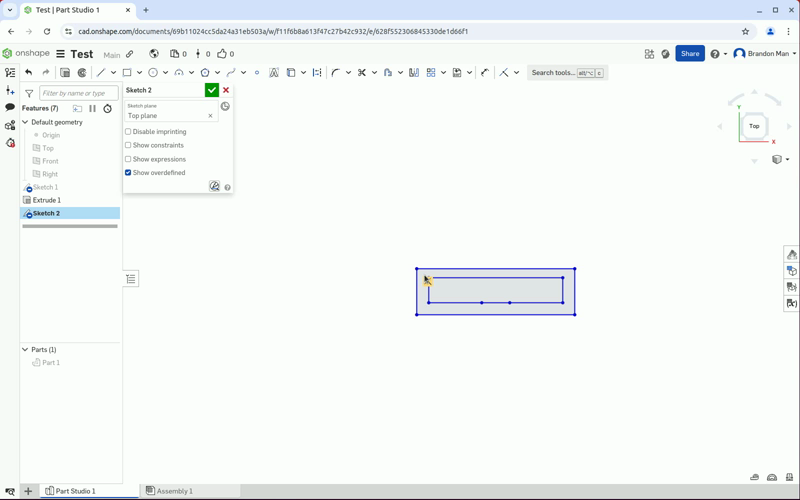
scroll(6)
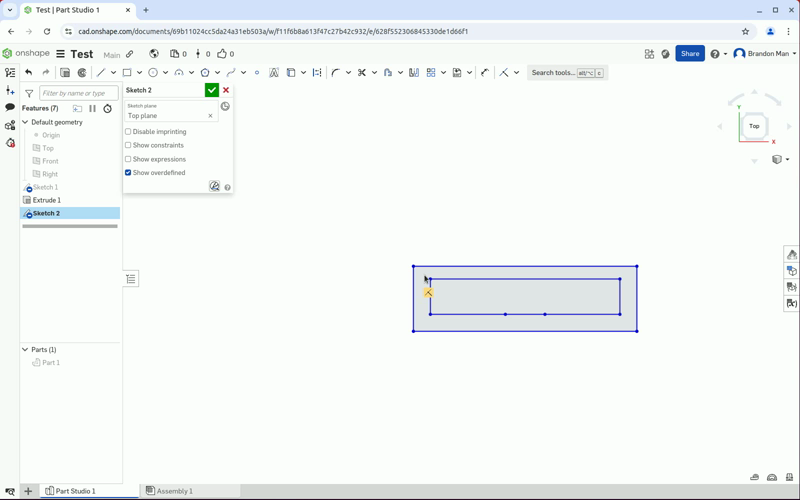
scroll(6)
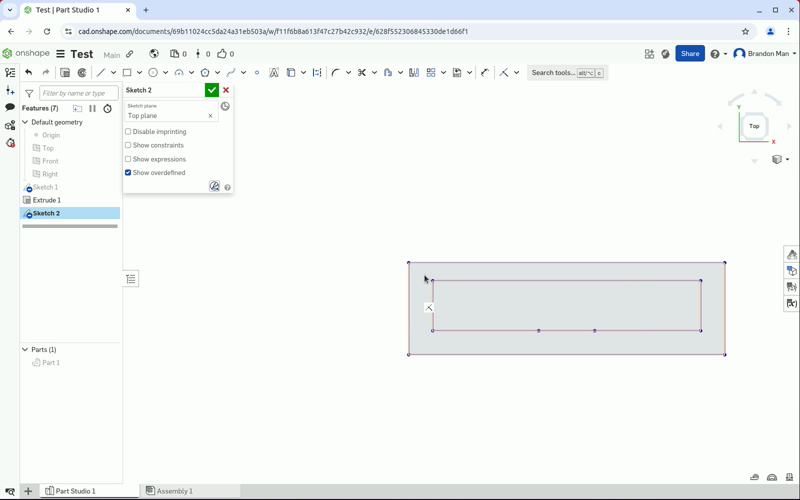
scroll(6)
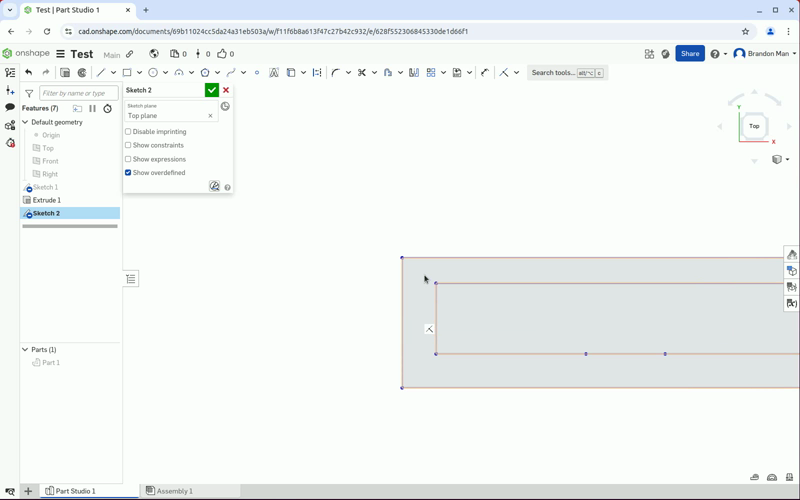
scroll(6)
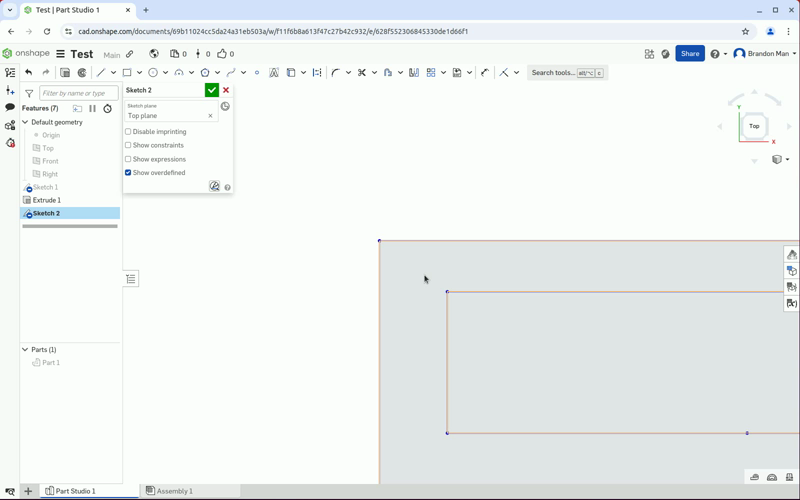
click(424, 274)
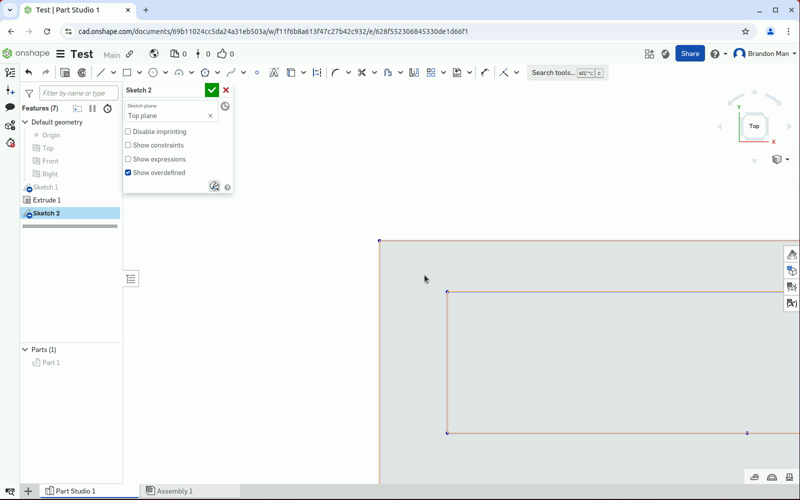
scroll(-6)
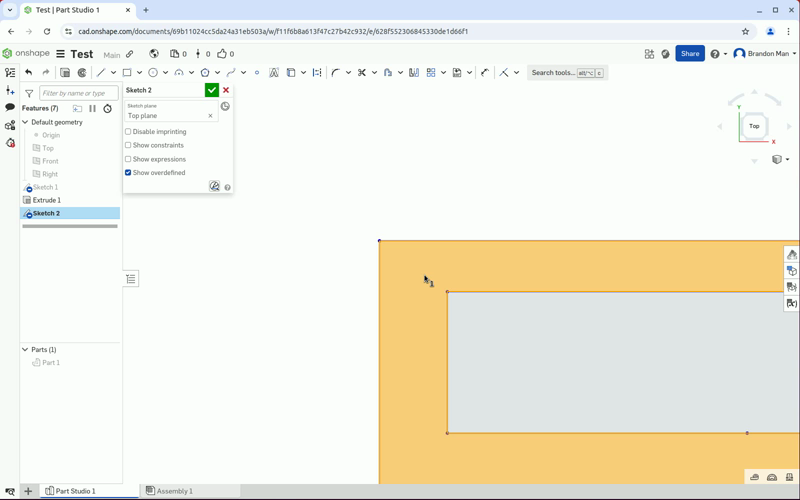
scroll(-6)
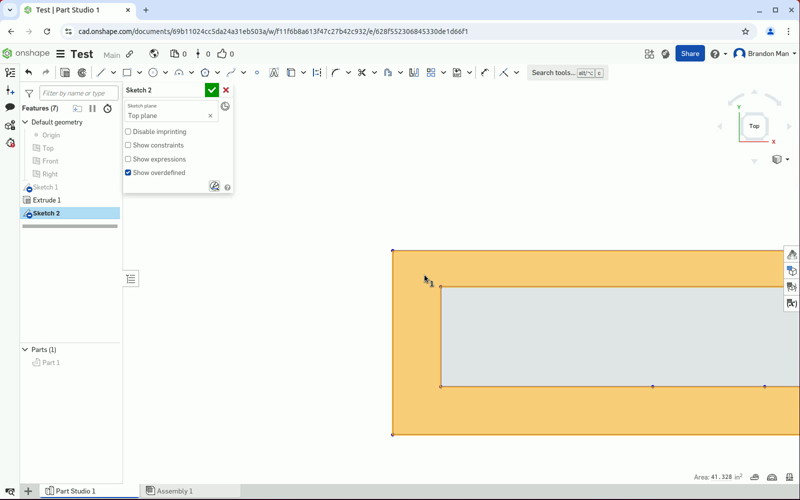
scroll(-6)
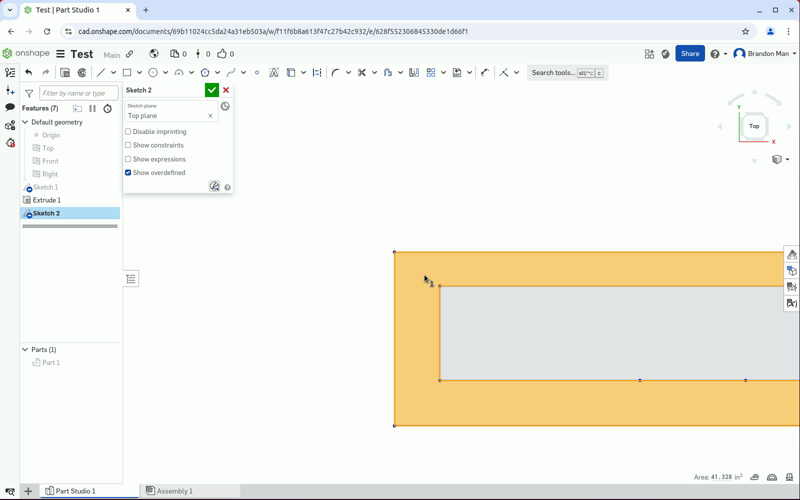
scroll(-6)
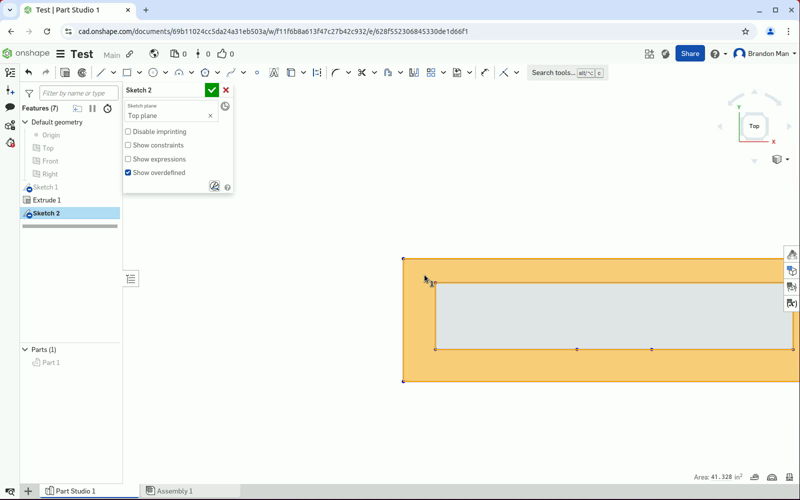
scroll(-6)
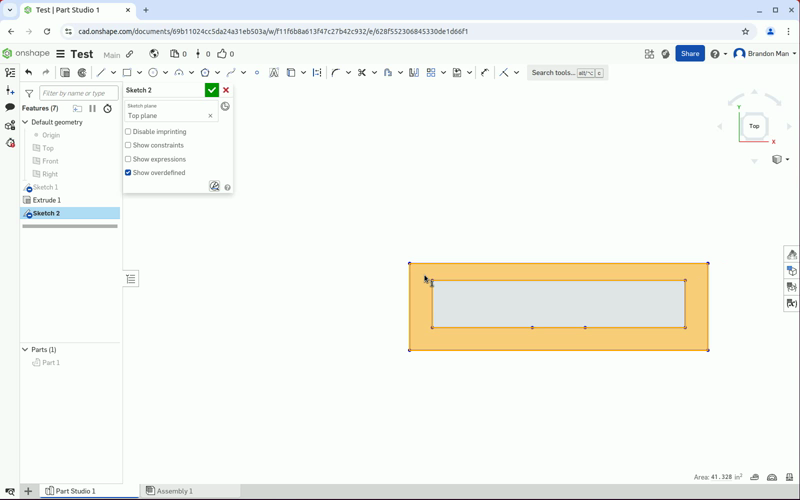
scroll(-6)
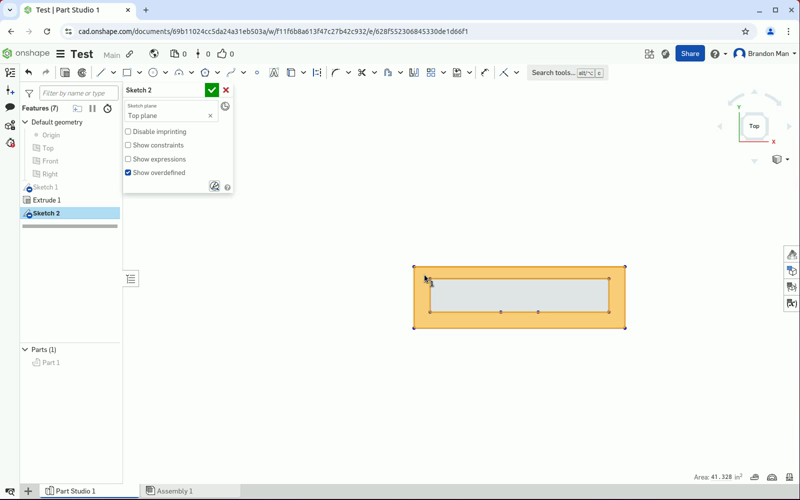
scroll(-6)
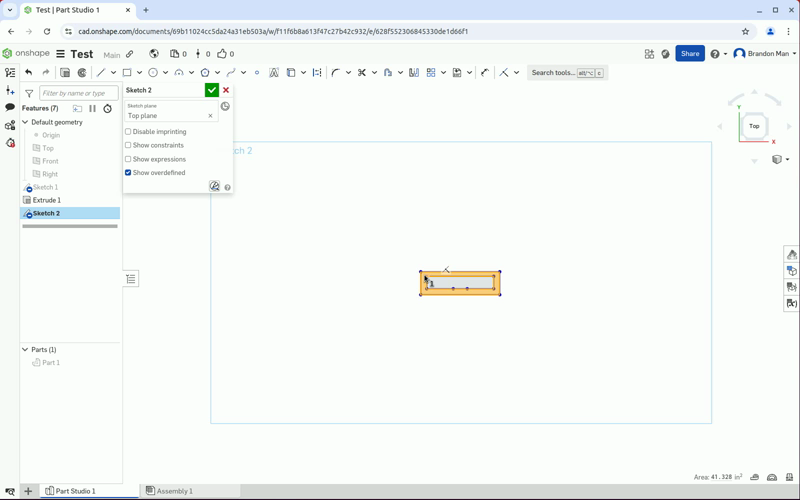
mouse_move(73, 352)
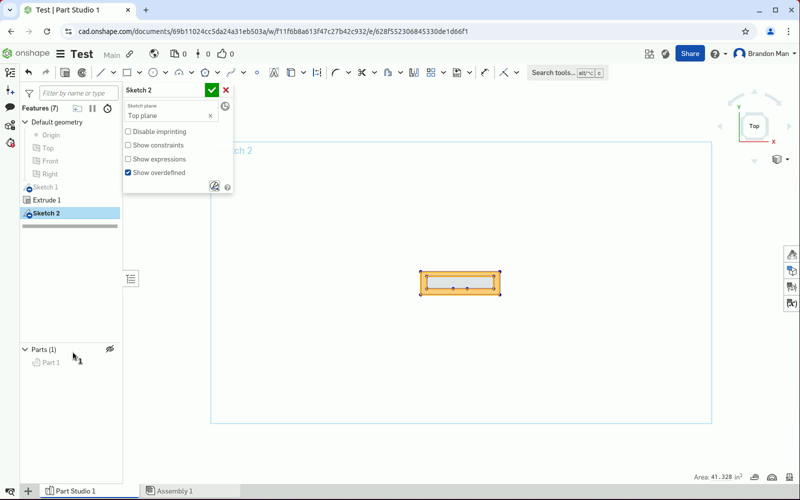
key(shift+y)
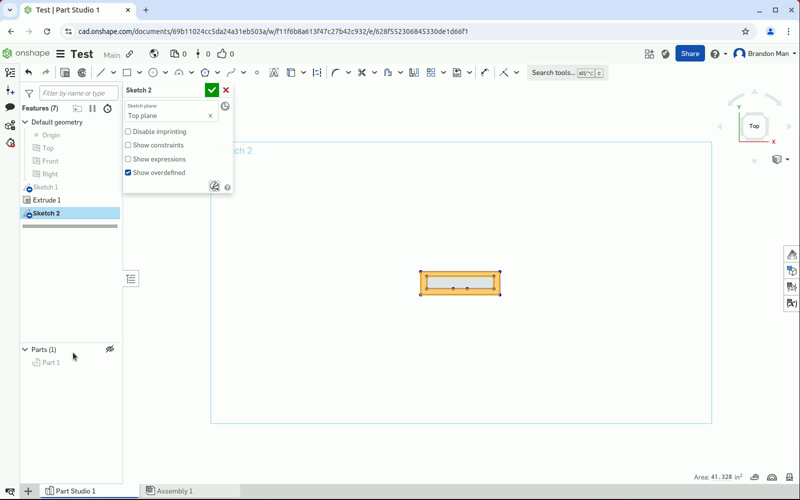
key(shift+e)
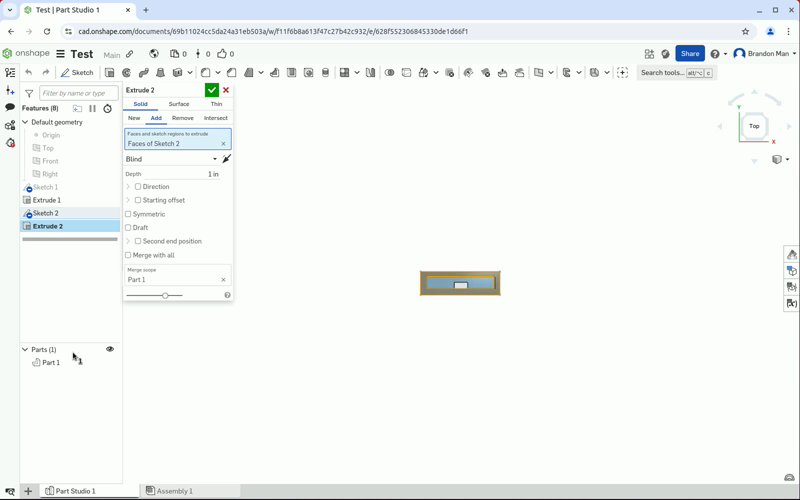
mouse_move(143, 106)
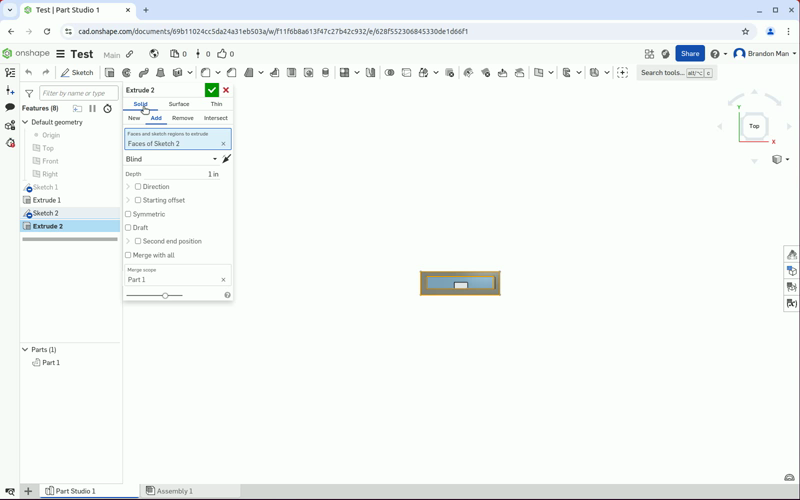
click(143, 106)
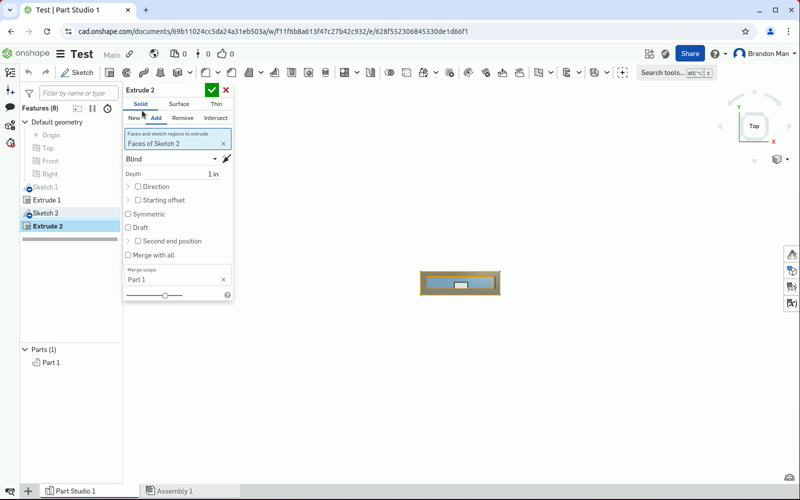
mouse_move(137, 120)
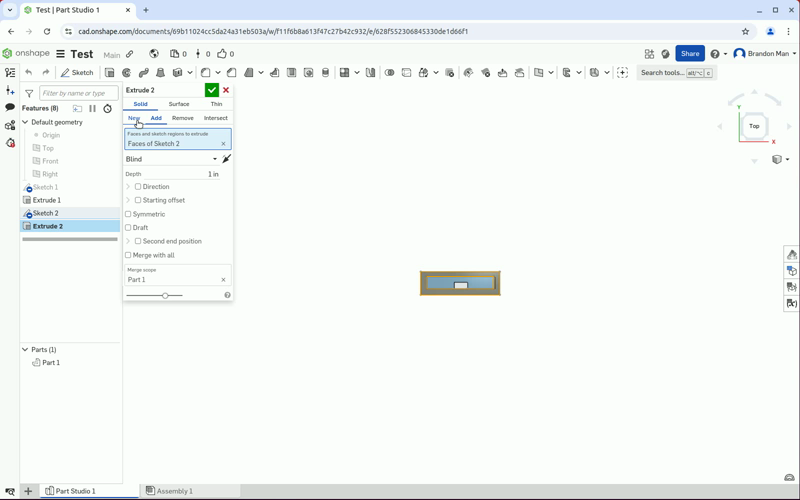
click(137, 120)
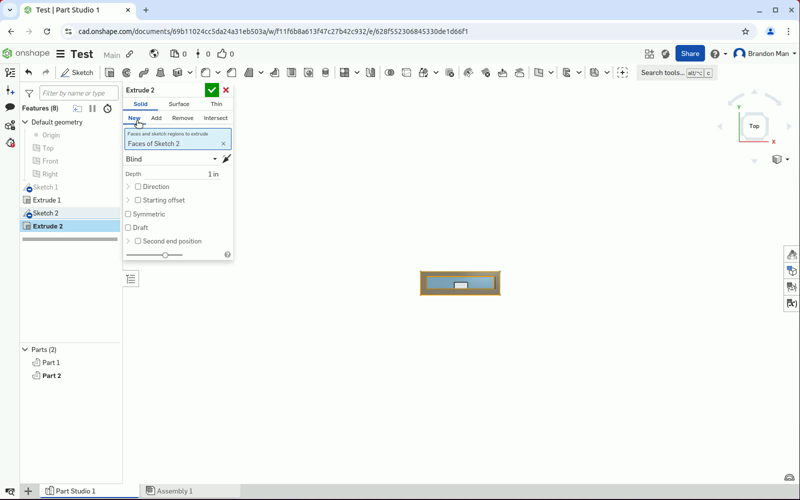
key(tab, 4)
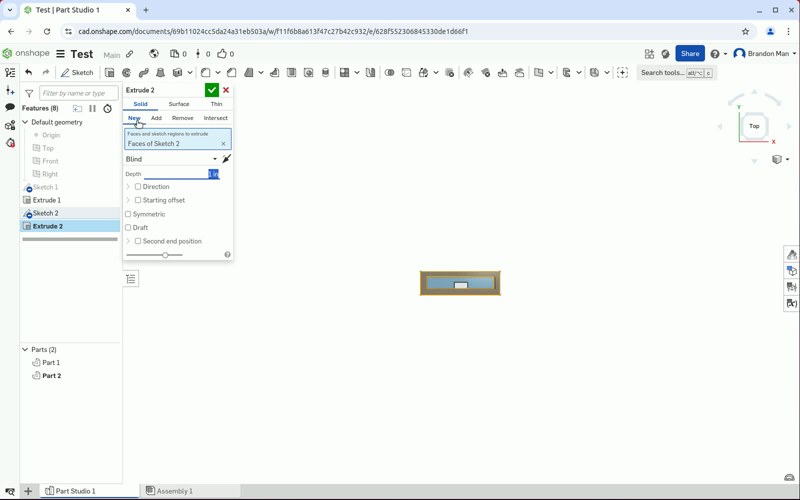
text(23.108)
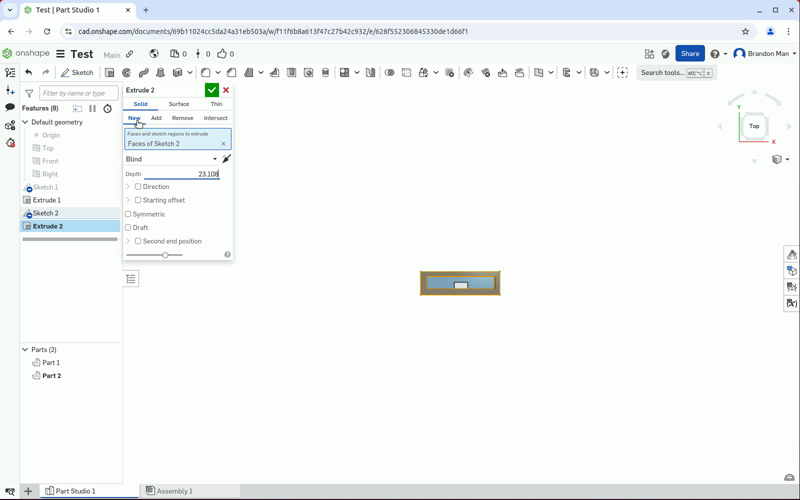
key(enter)
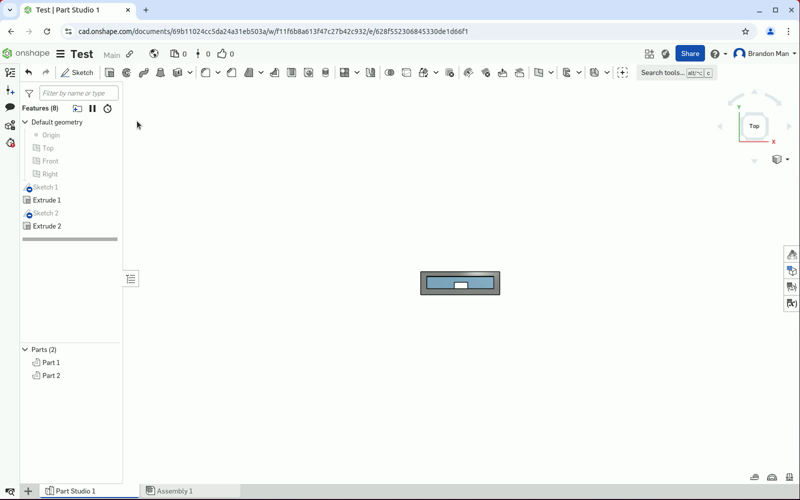
key(shift+h)
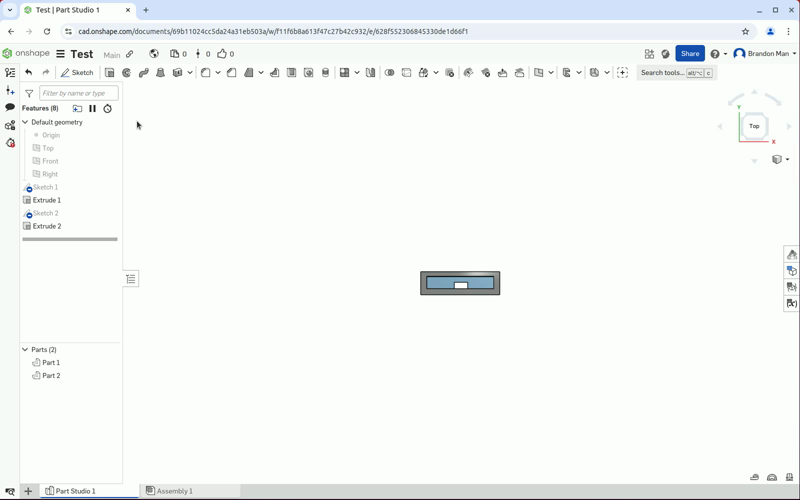
key(shift+h)
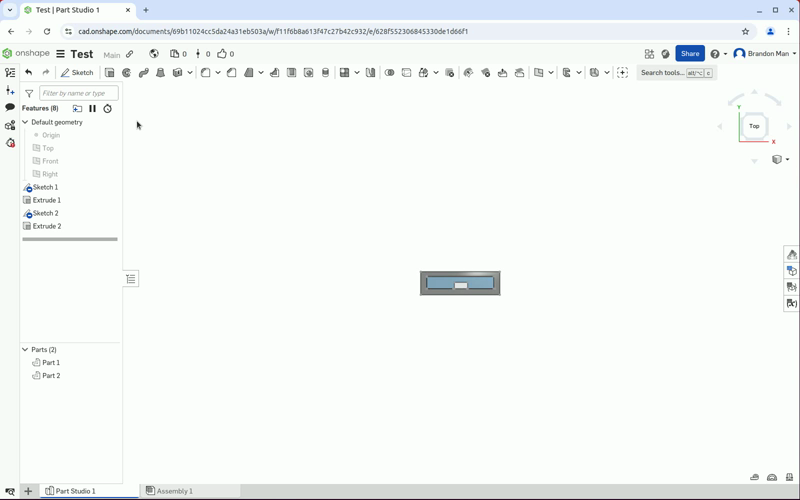
key(shift+7)
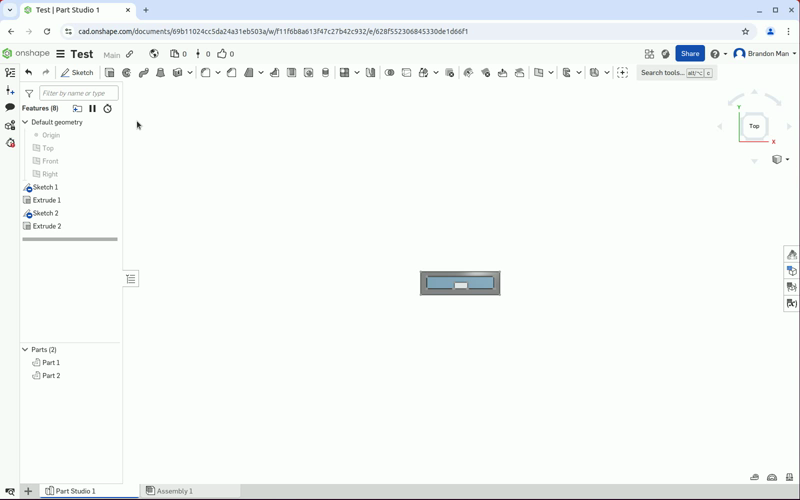
key(up, 3)
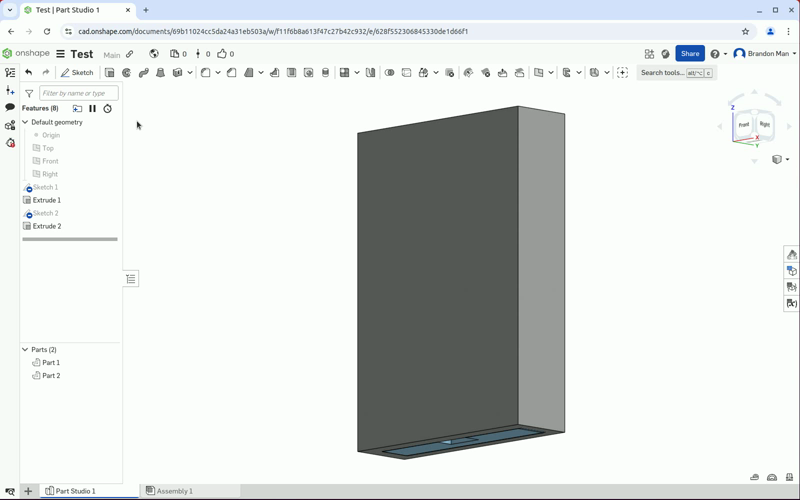
key(left, 3)
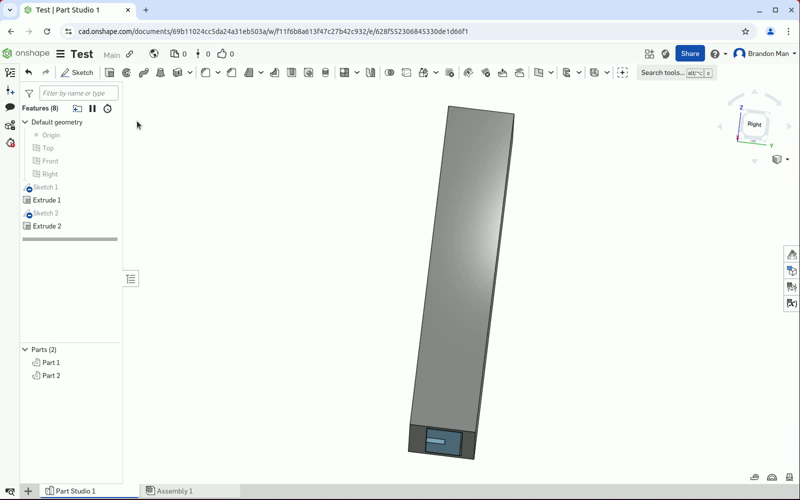
key(right, 3)
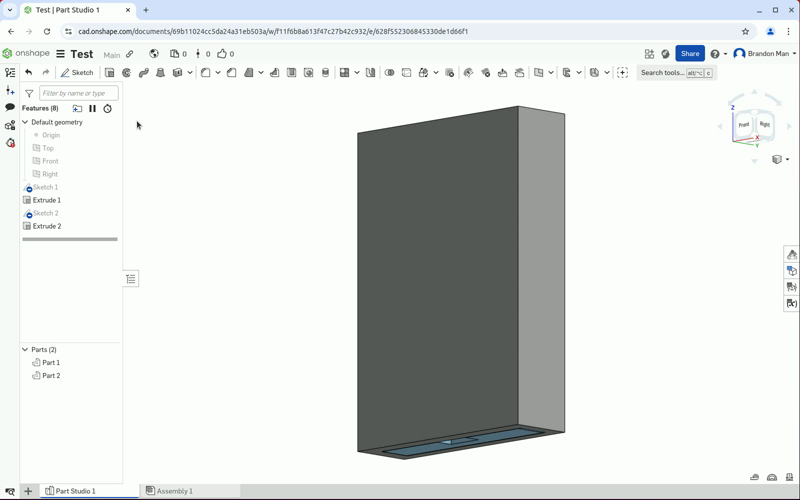
key(down, 3)
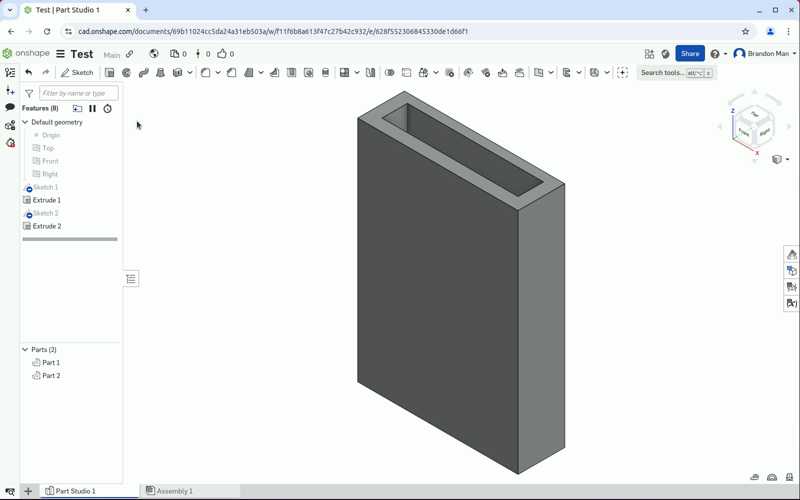
mouse_move(73, 189)
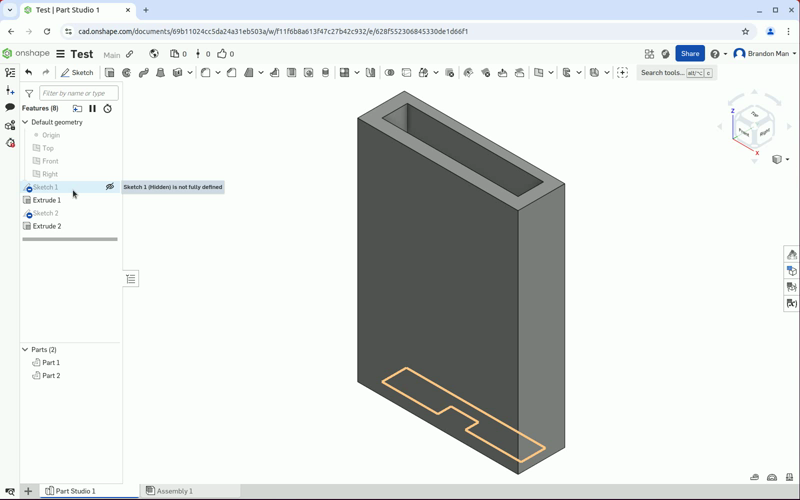
click(73, 189)